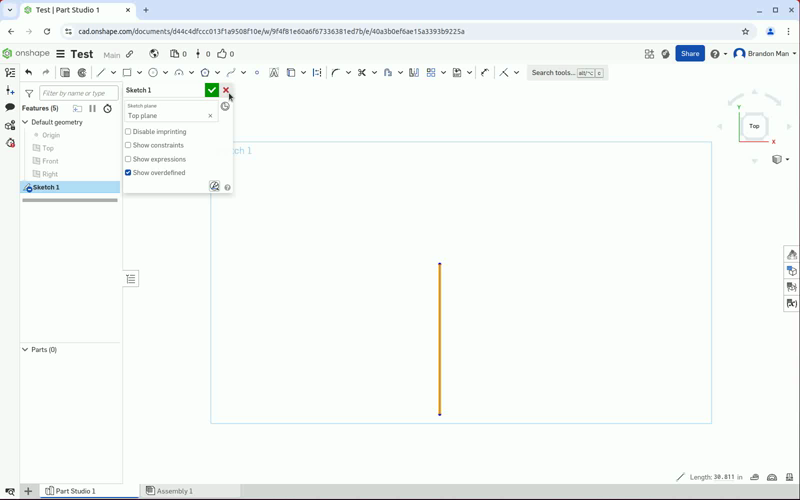
key(shift+h)
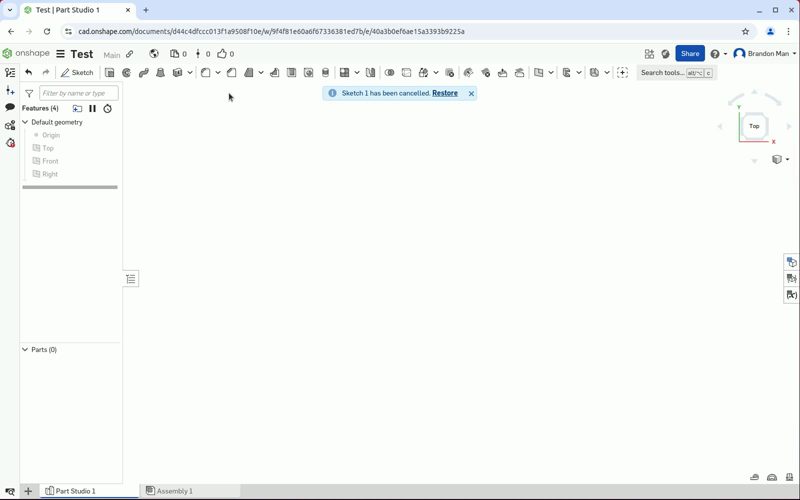
mouse_move(73, 352)
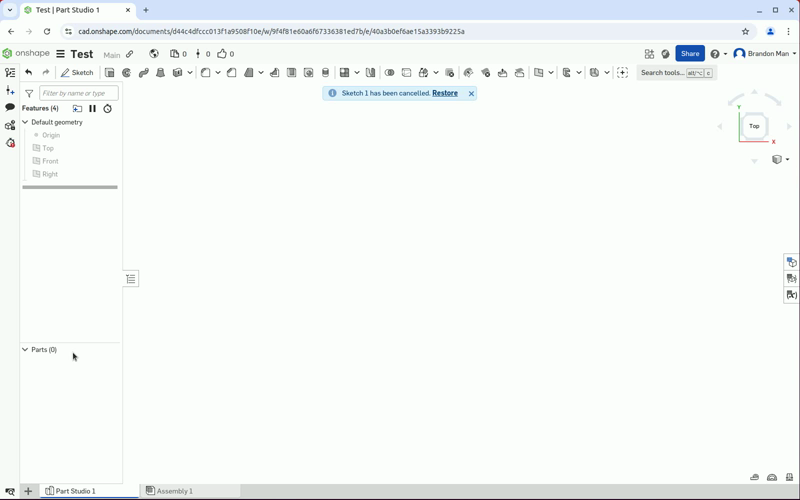
key(y)
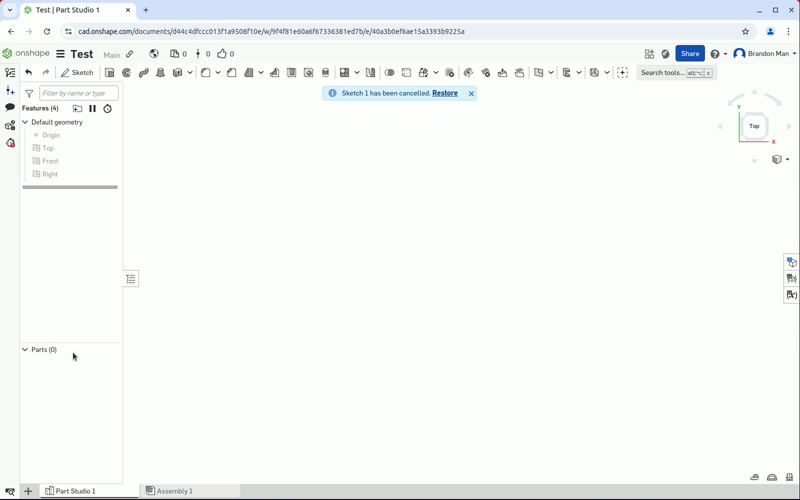
key(shift+p)
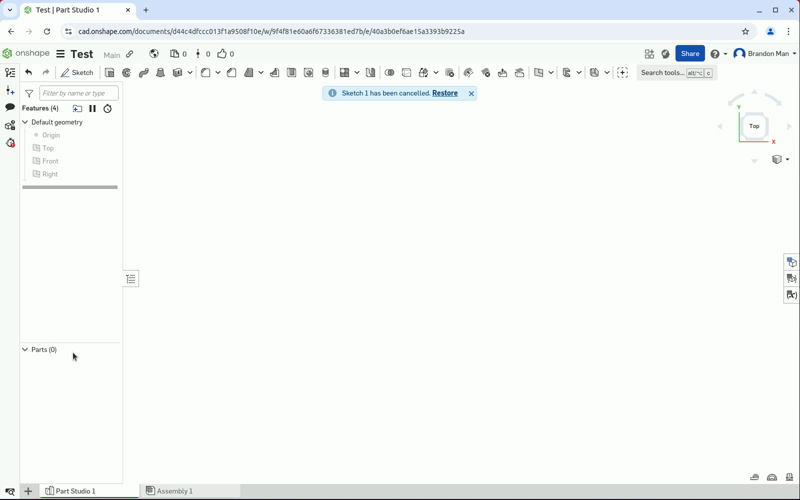
key(space)
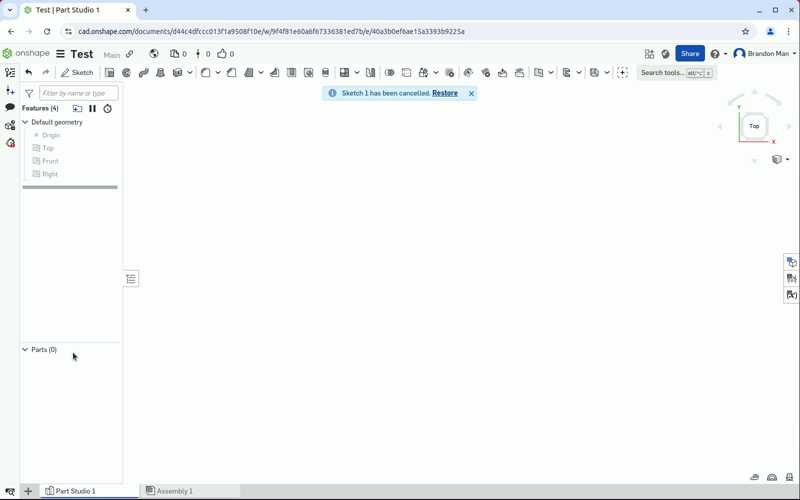
key_down(shift)
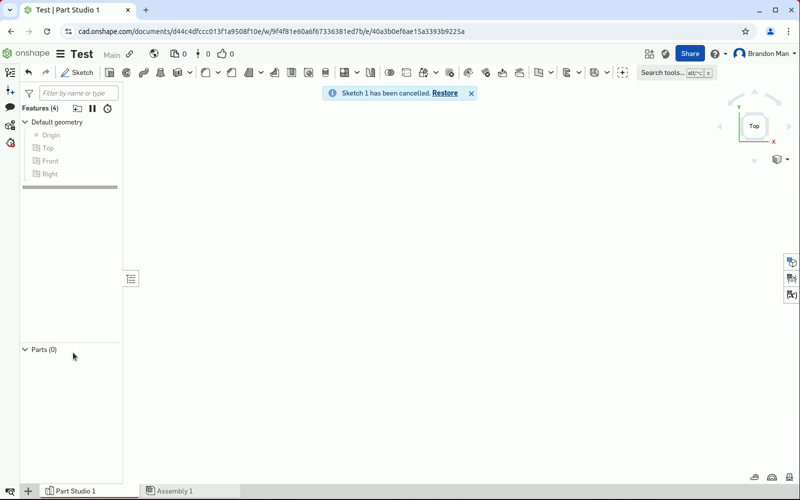
key(up)
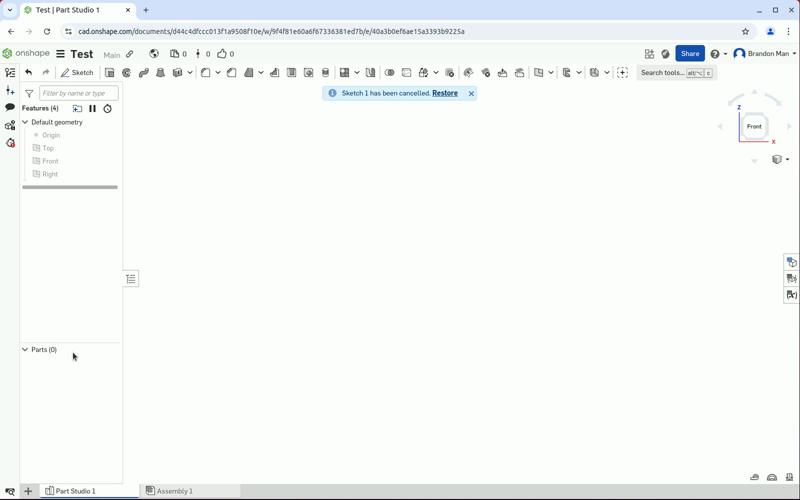
key_up(shift)
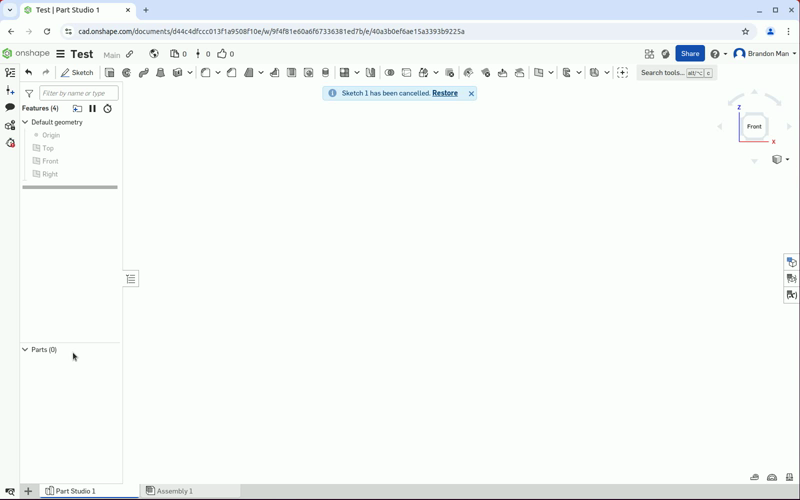
key(space)
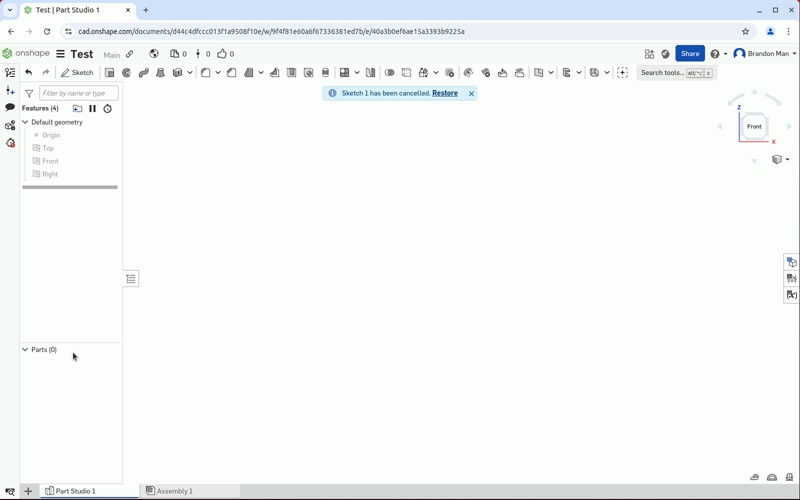
key_down(shift)
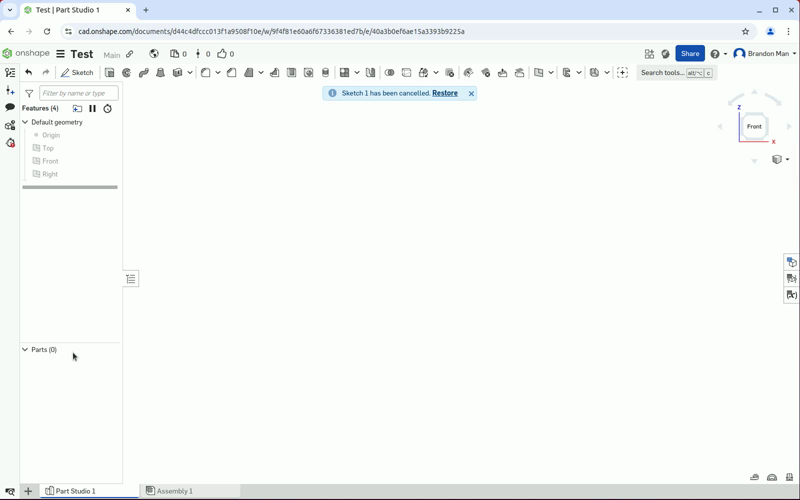
key(left)
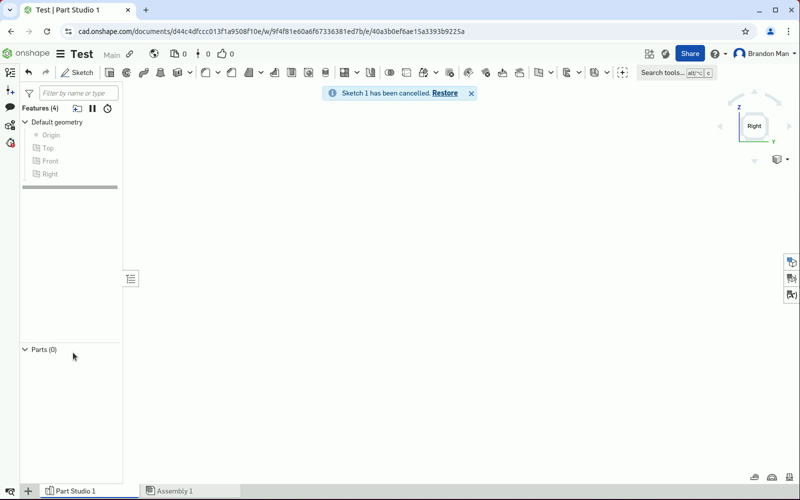
key_up(shift)
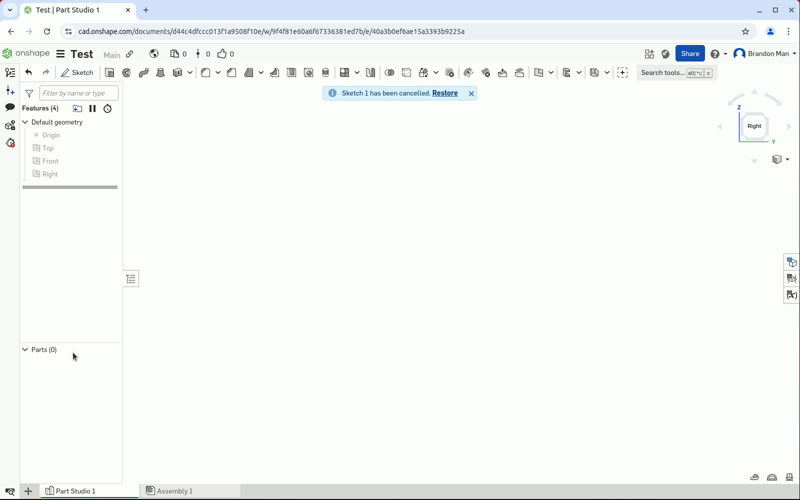
mouse_move(73, 352)
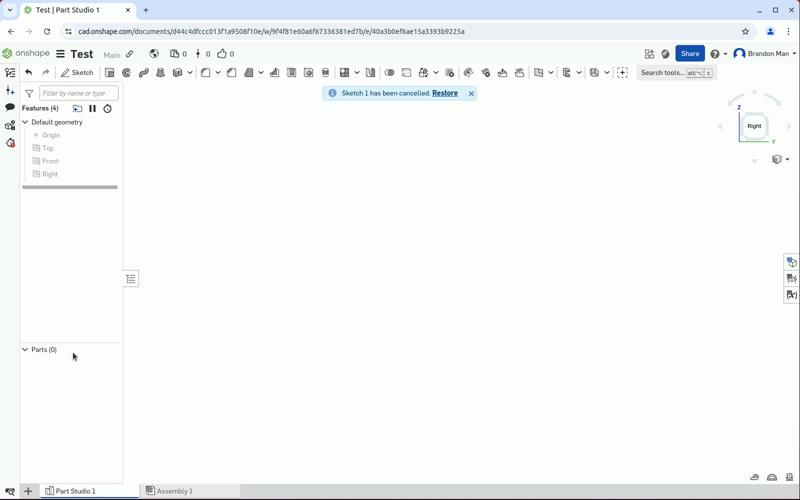
key(shift+y)
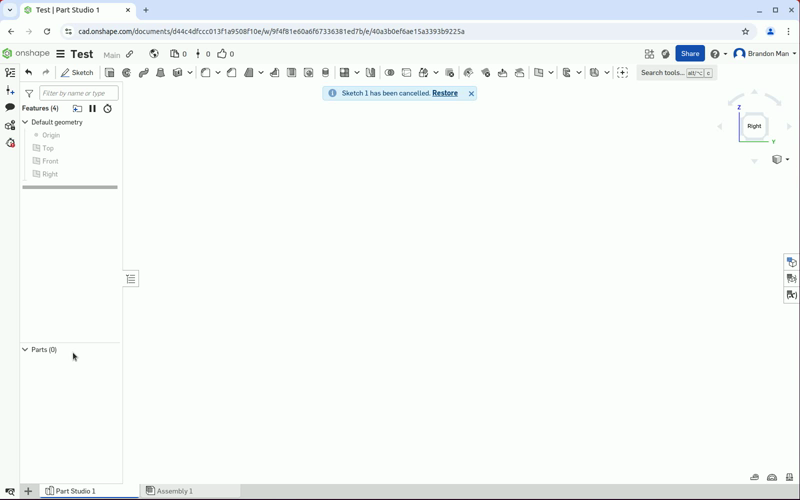
key(shift+s)
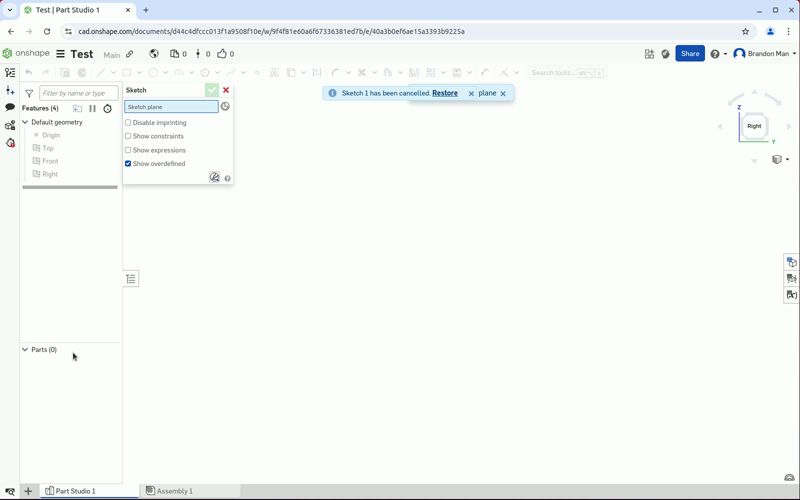
mouse_move(73, 176)
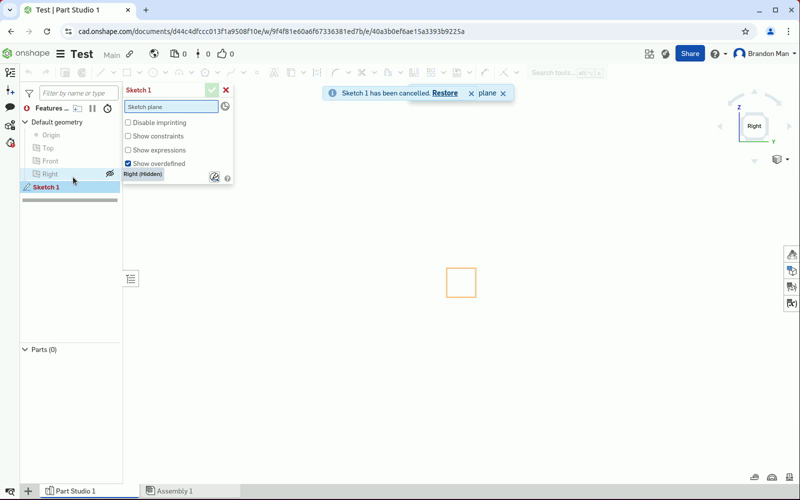
click(73, 176)
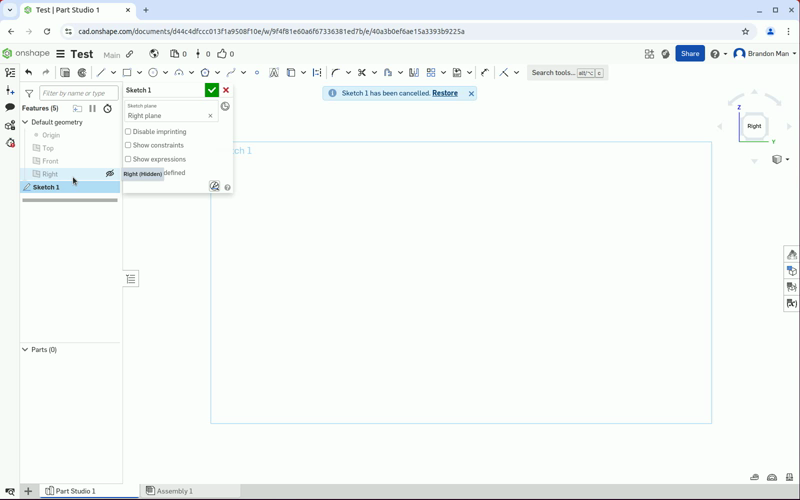
mouse_move(73, 352)
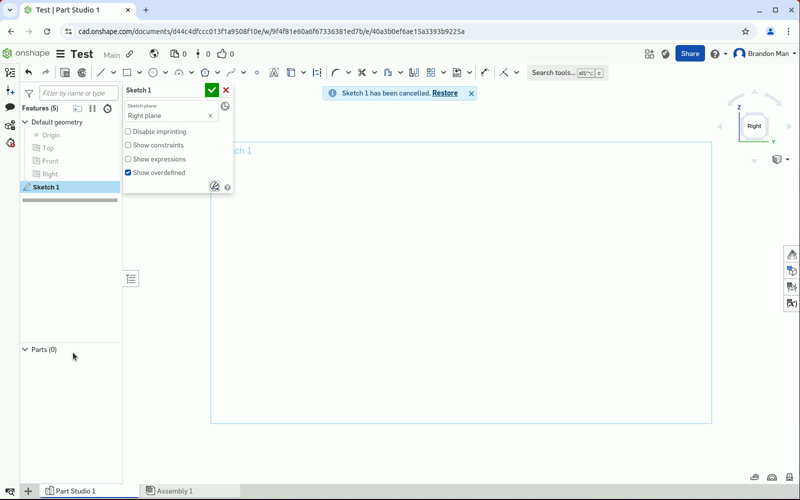
key(y)
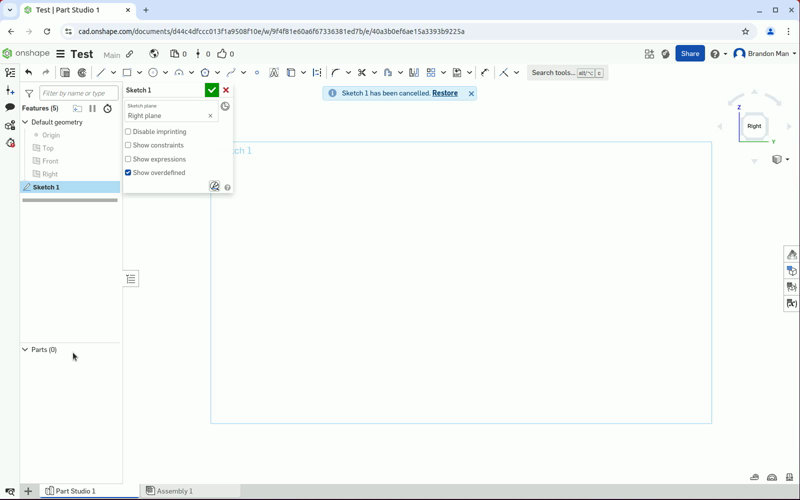
key(a)
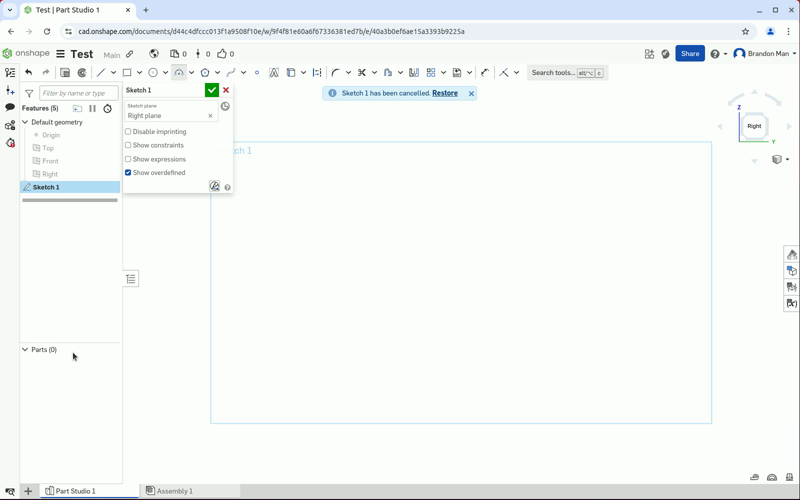
key_down(shift)
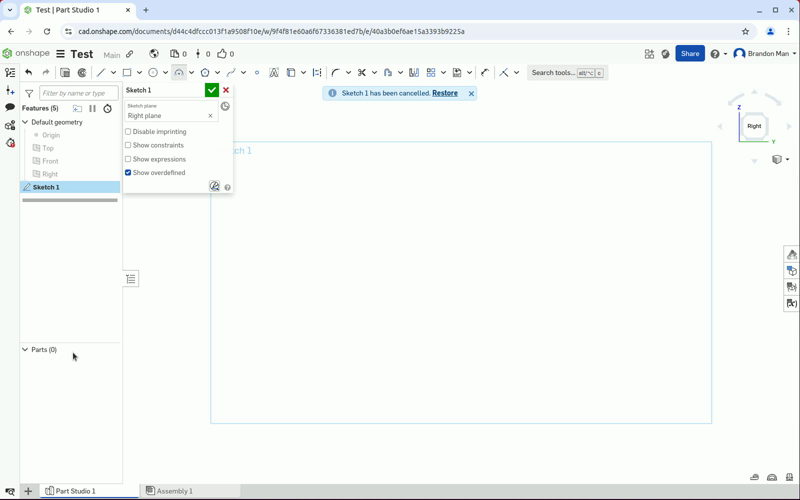
mouse_move(375, 372)
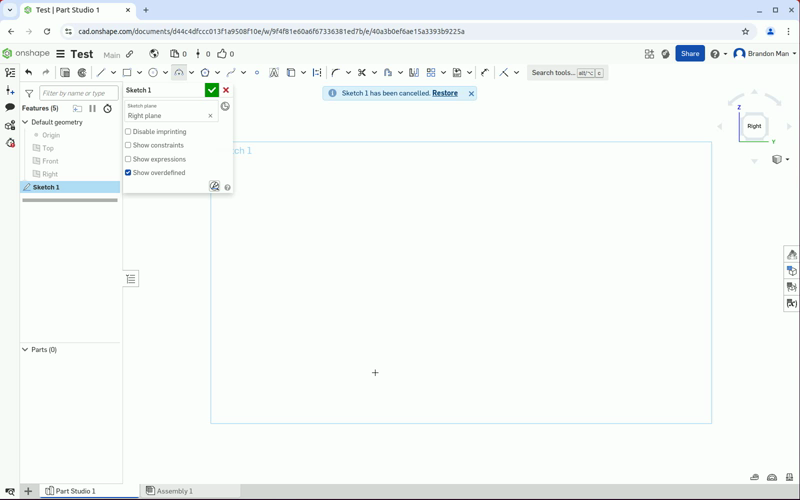
click(375, 372)
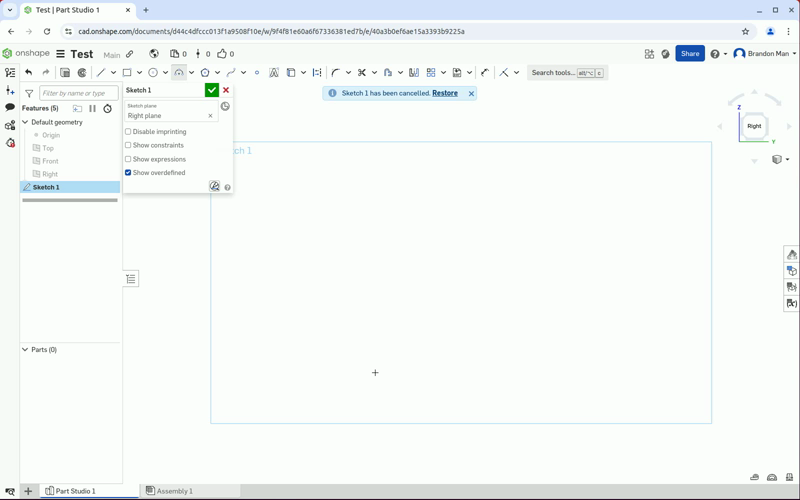
key_up(shift)
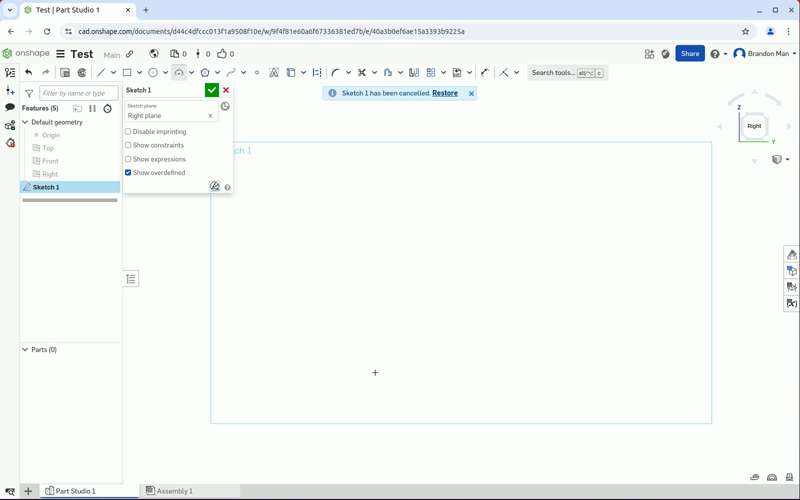
key_down(shift)
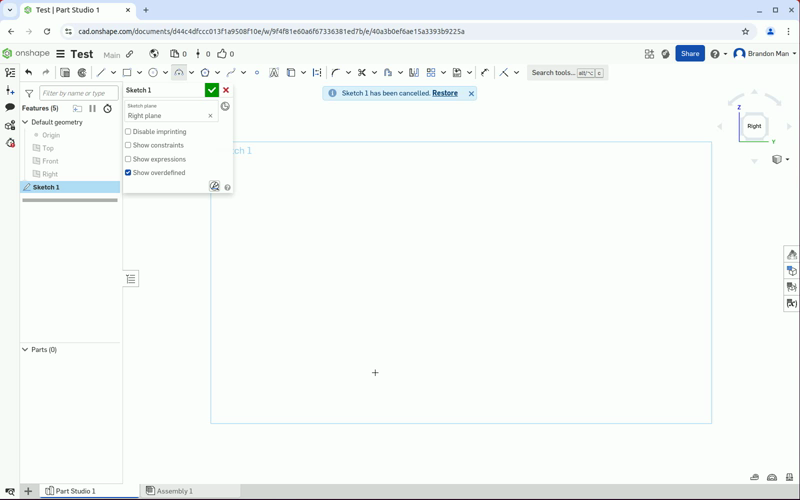
mouse_move(381, 380)
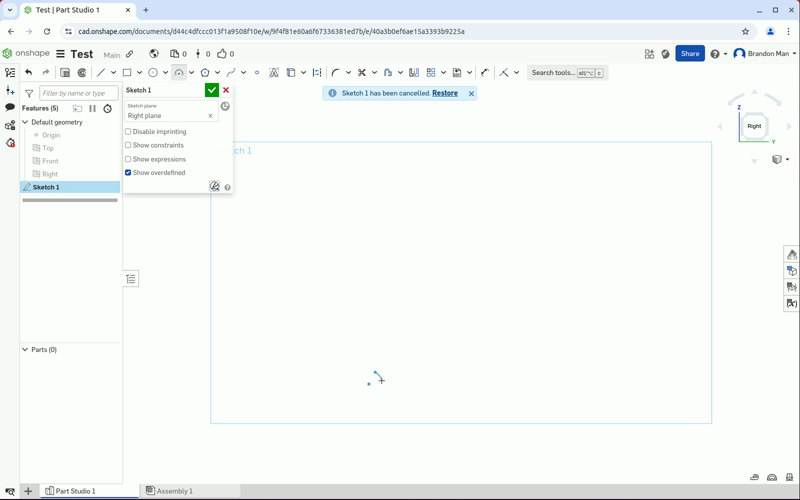
click(381, 380)
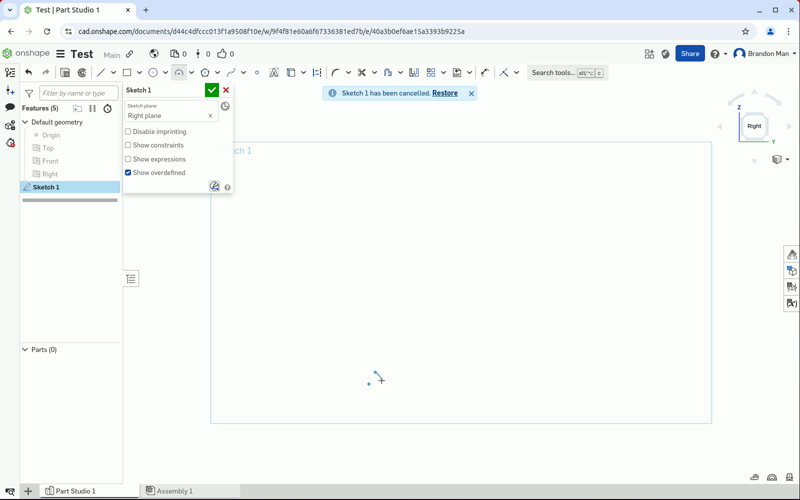
mouse_move(376, 377)
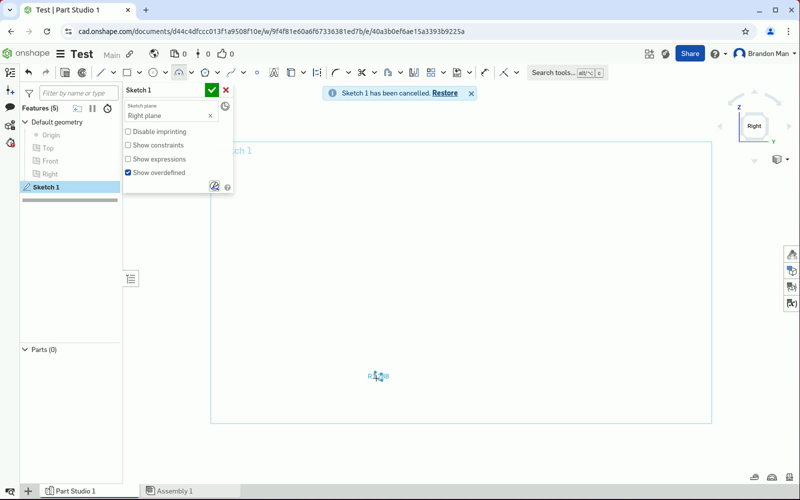
click(376, 377)
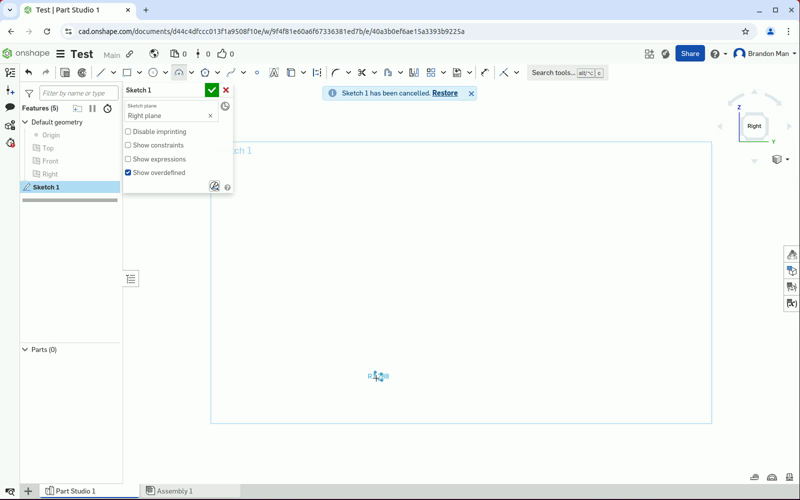
key_up(shift)
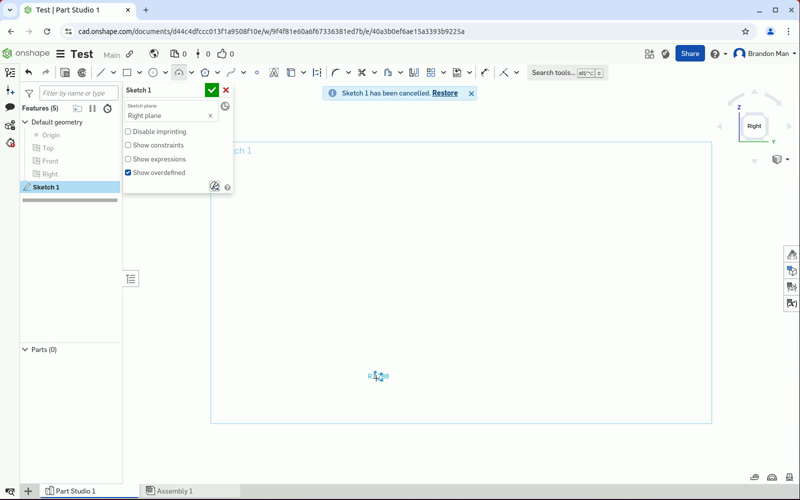
key(esc)
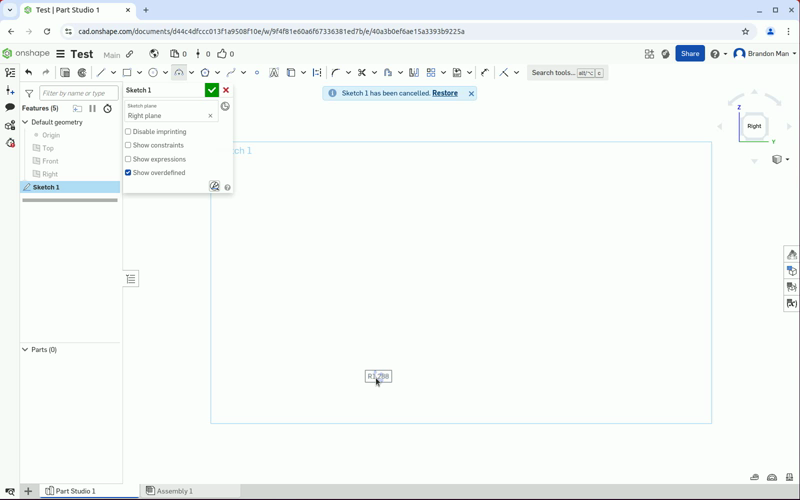
key(l)
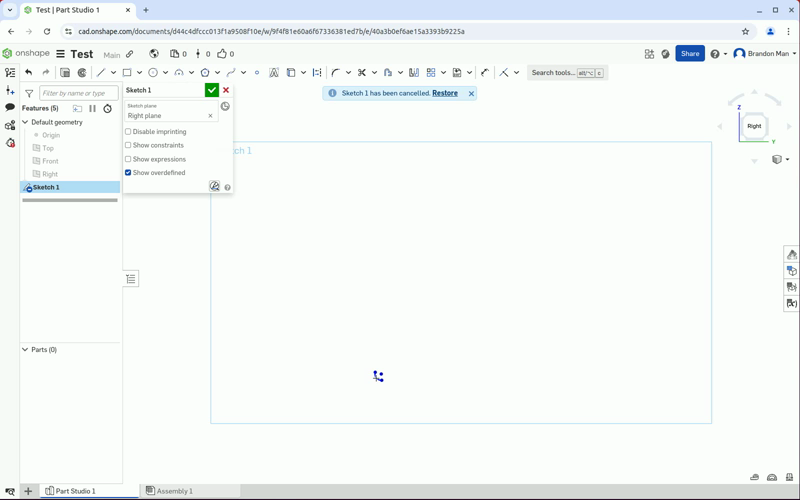
mouse_move(381, 380)
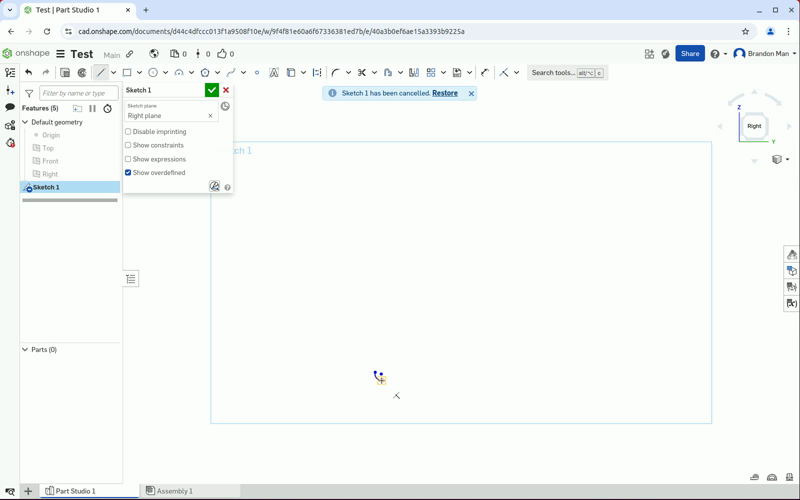
click(381, 380)
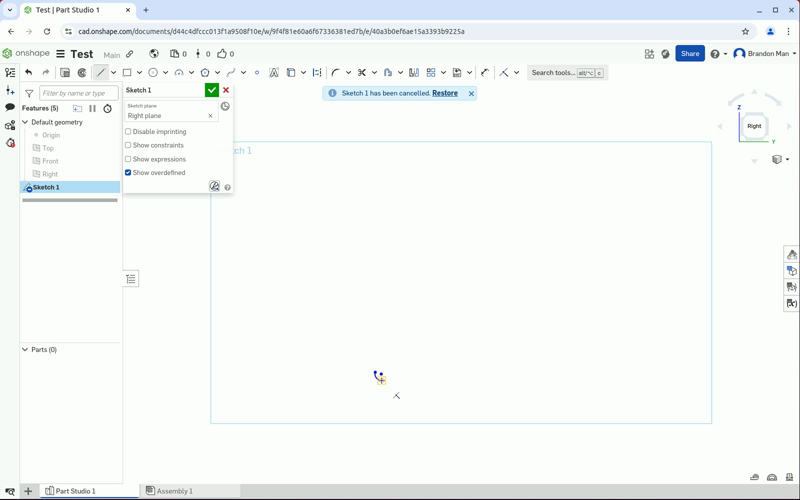
key_down(shift)
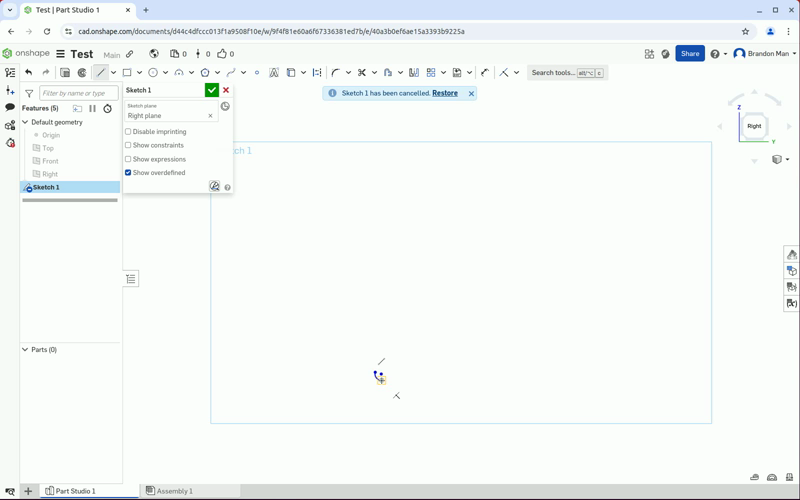
mouse_move(525, 380)
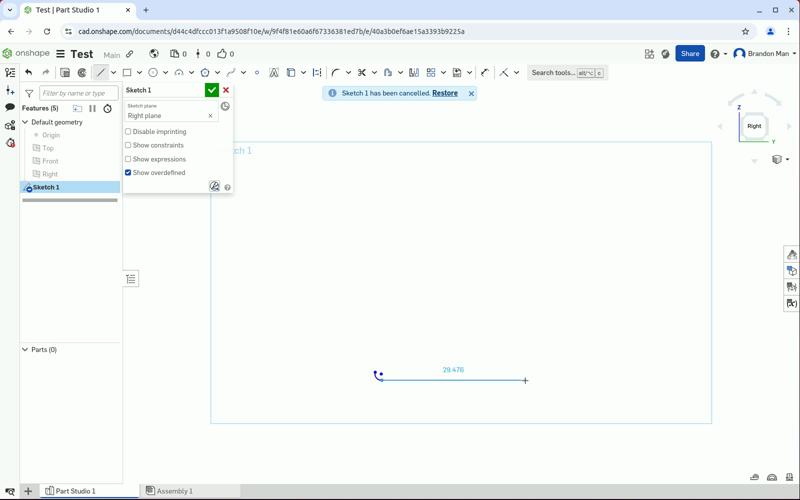
click(525, 380)
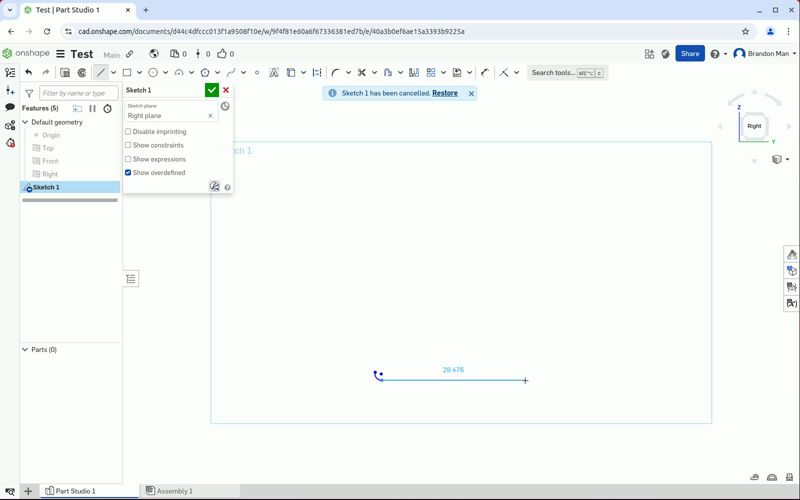
key_up(shift)
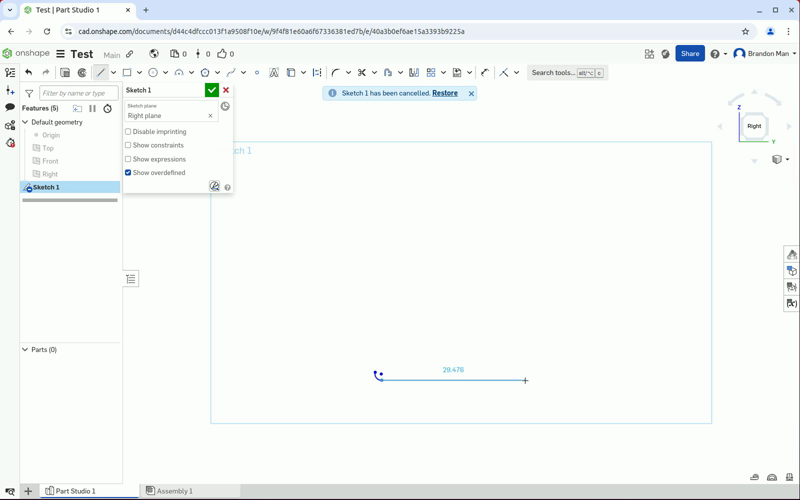
key(esc)
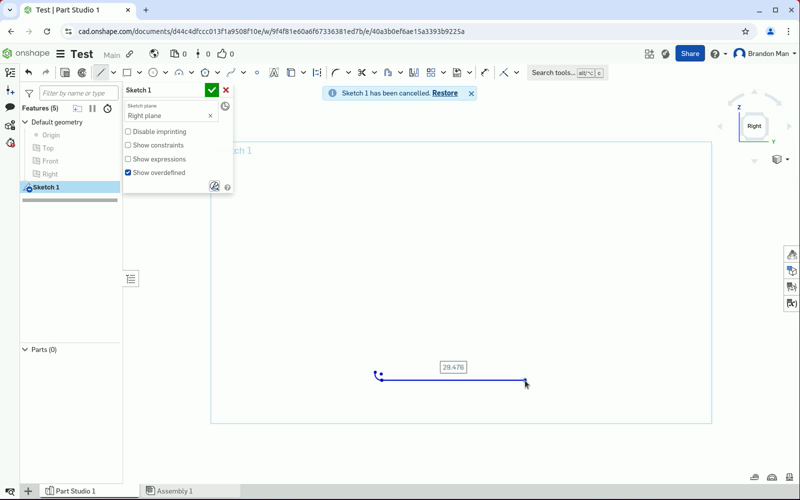
key(a)
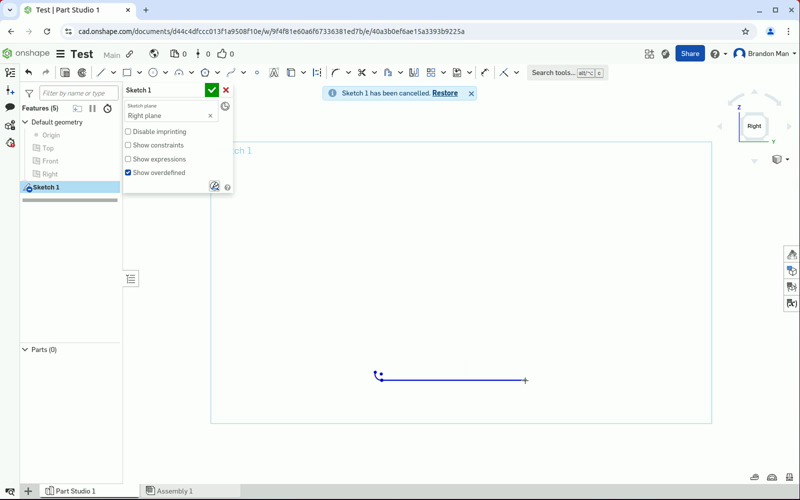
mouse_move(525, 380)
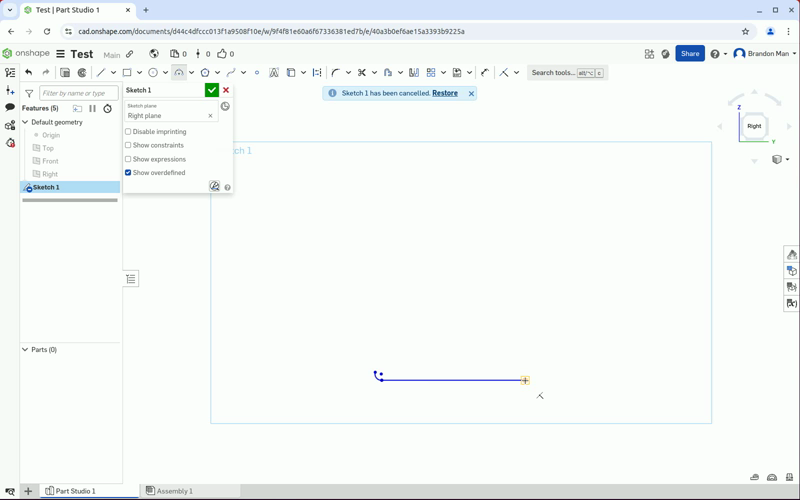
click(525, 380)
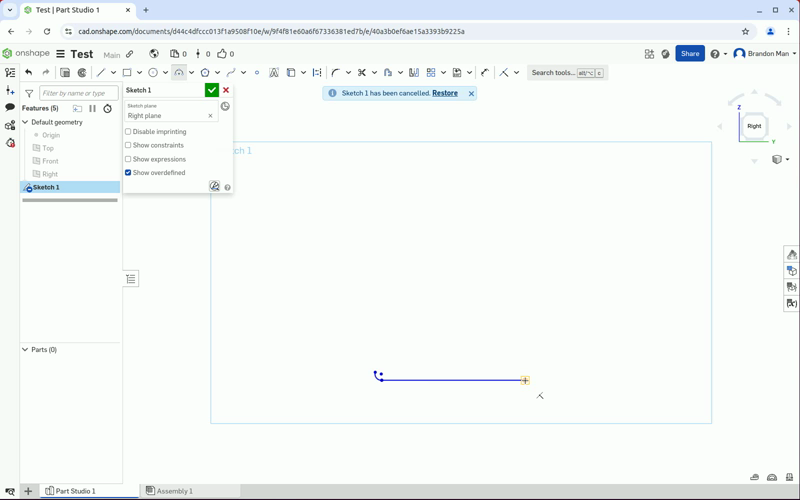
key_down(shift)
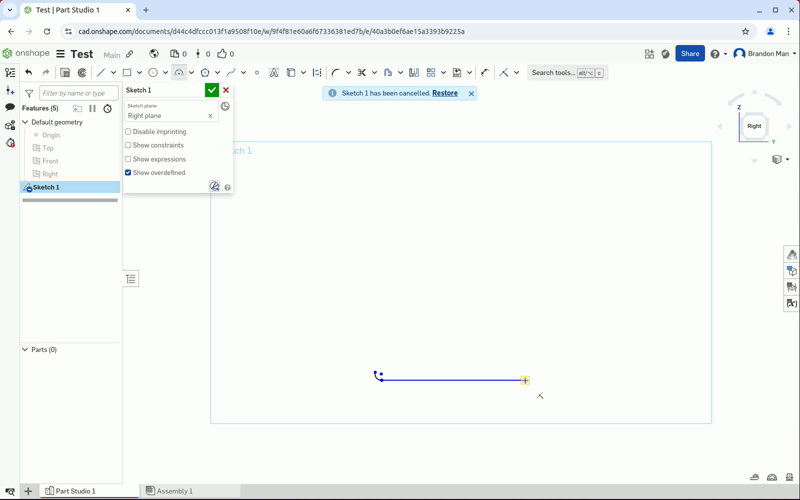
mouse_move(544, 365)
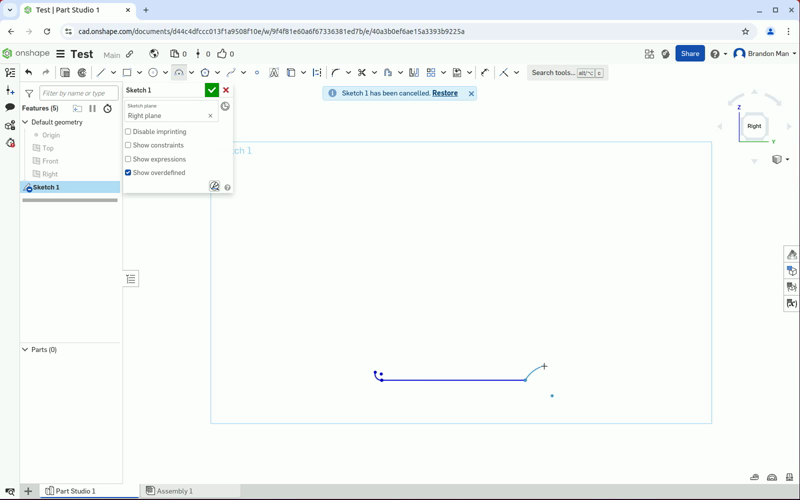
click(544, 365)
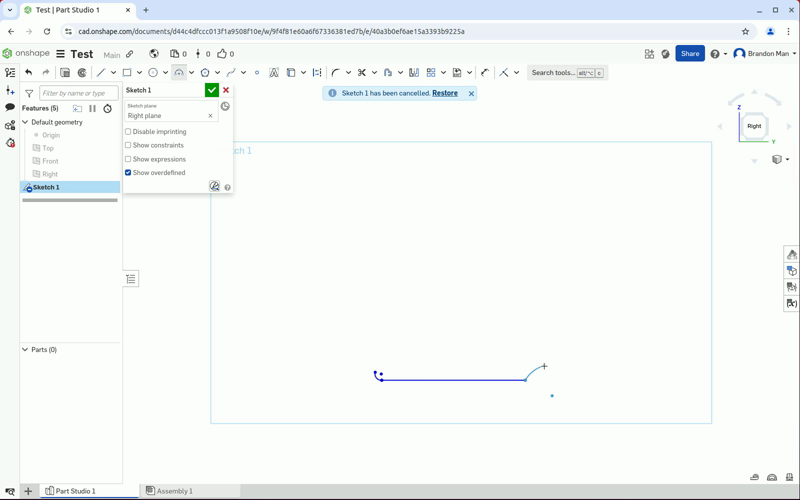
mouse_move(537, 376)
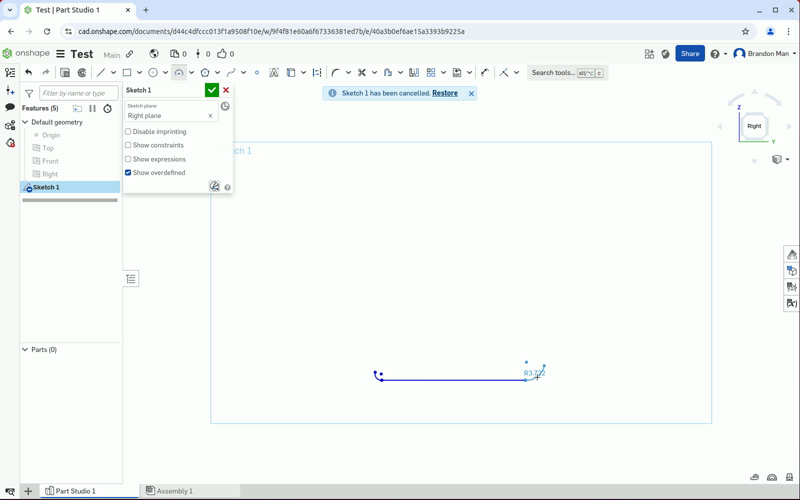
click(537, 376)
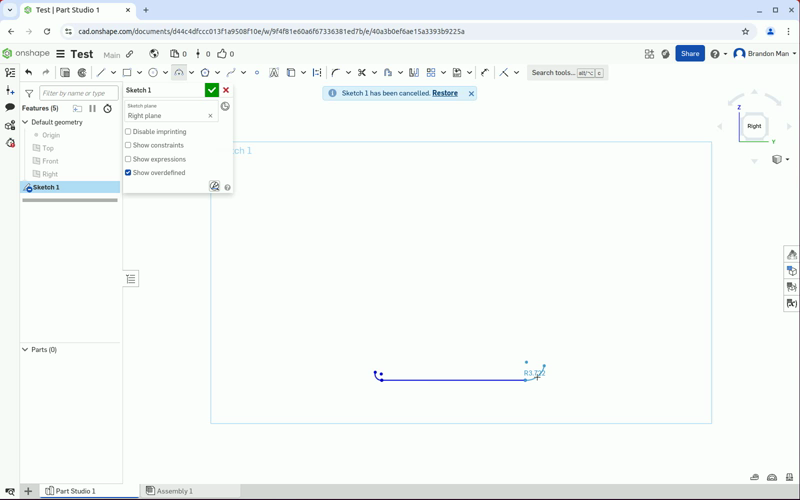
key_up(shift)
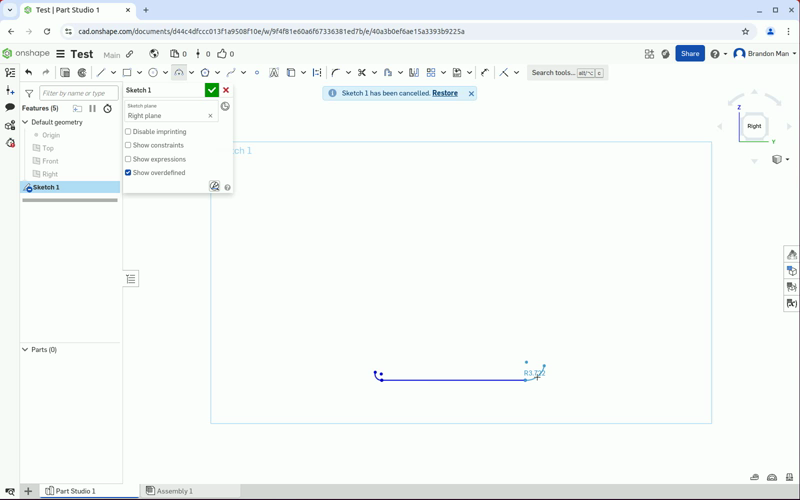
key(esc)
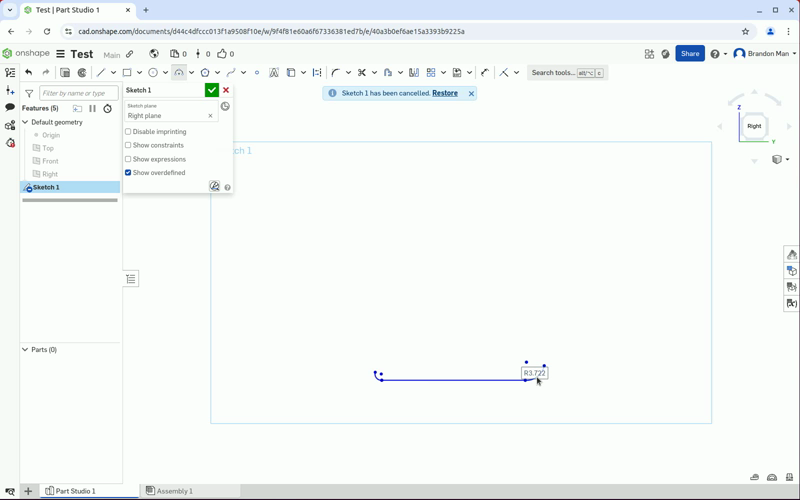
key(l)
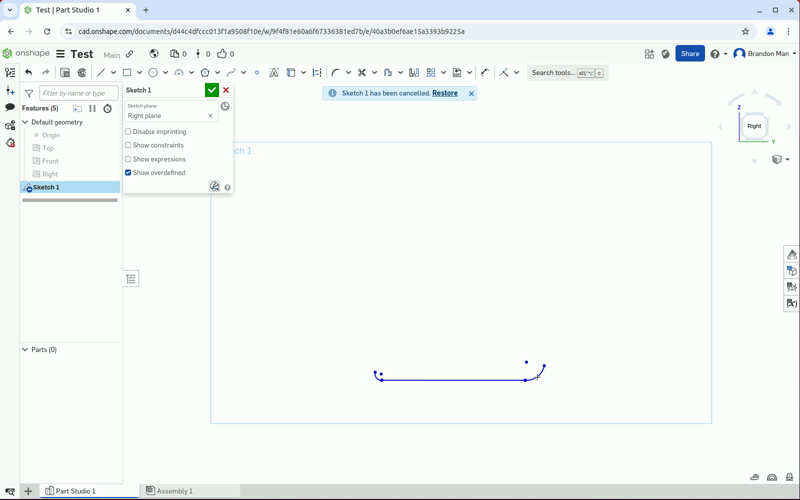
mouse_move(544, 365)
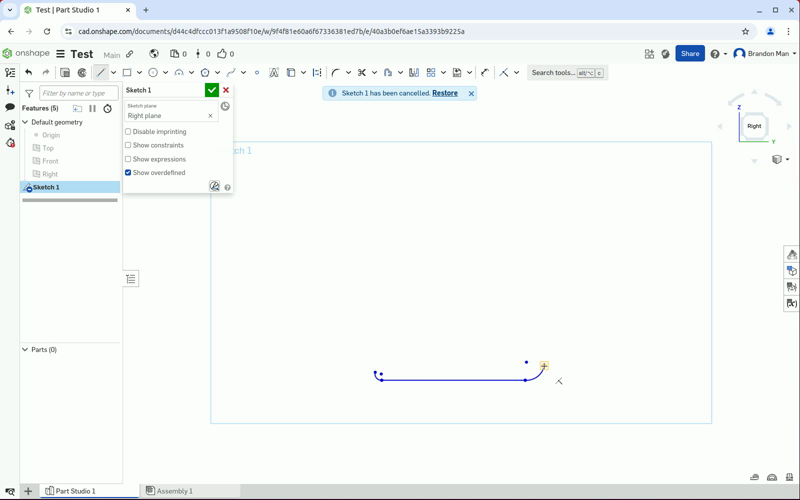
click(544, 365)
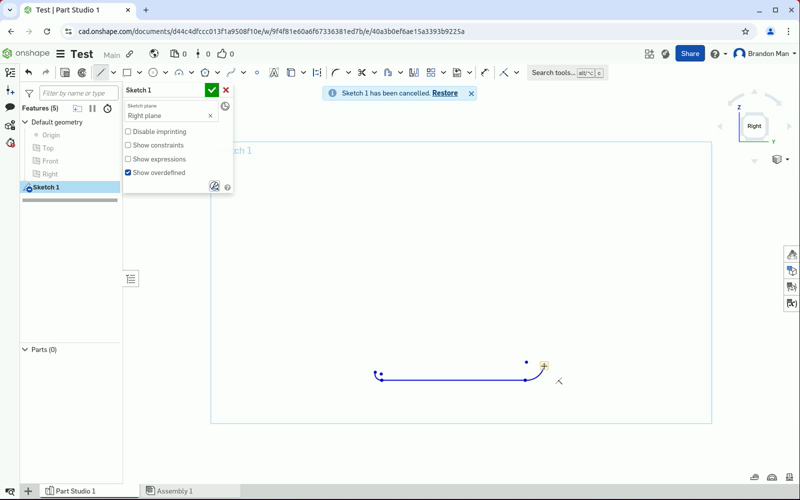
key_down(shift)
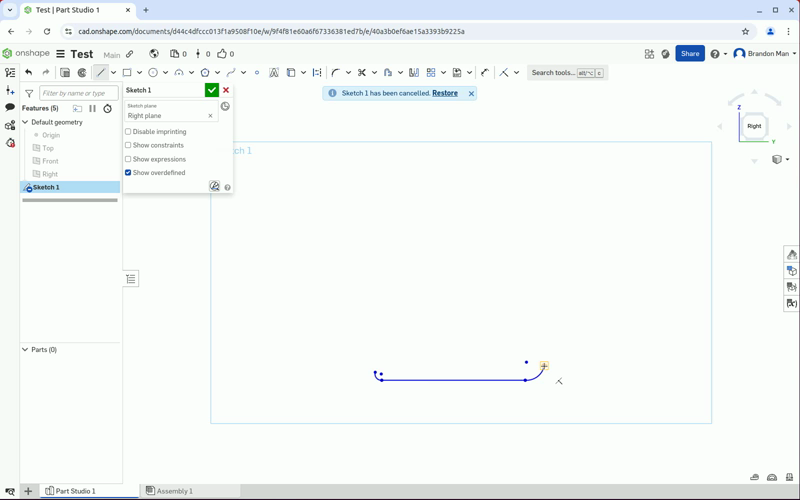
mouse_move(485, 181)
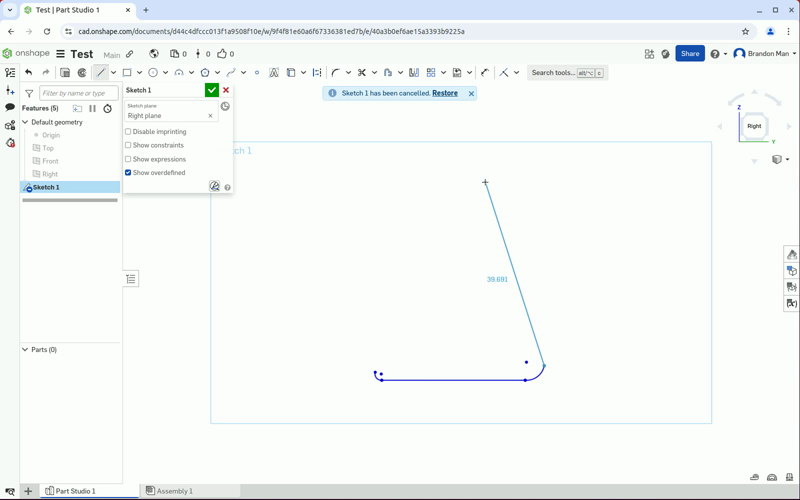
click(485, 181)
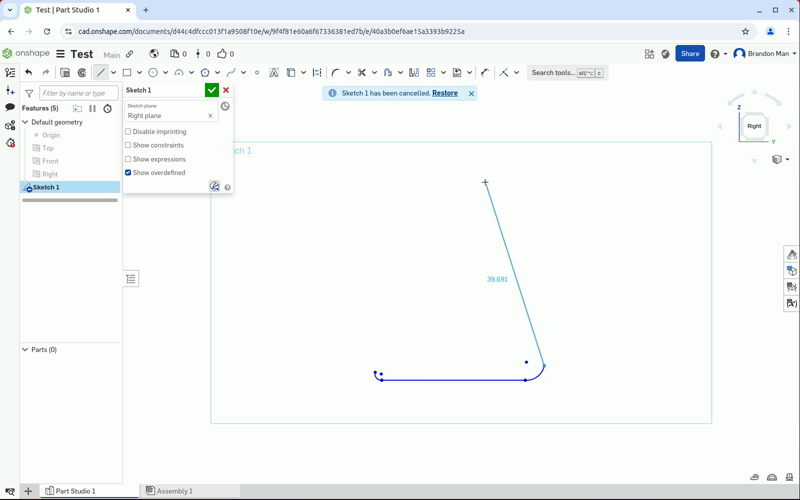
key_up(shift)
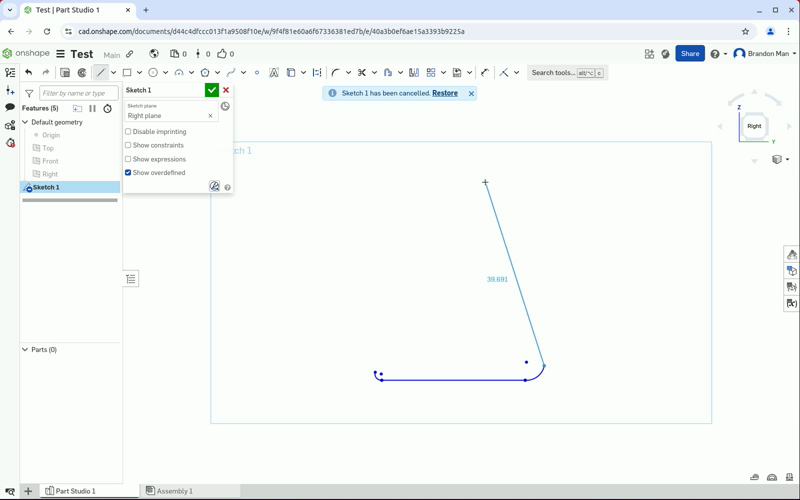
key(esc)
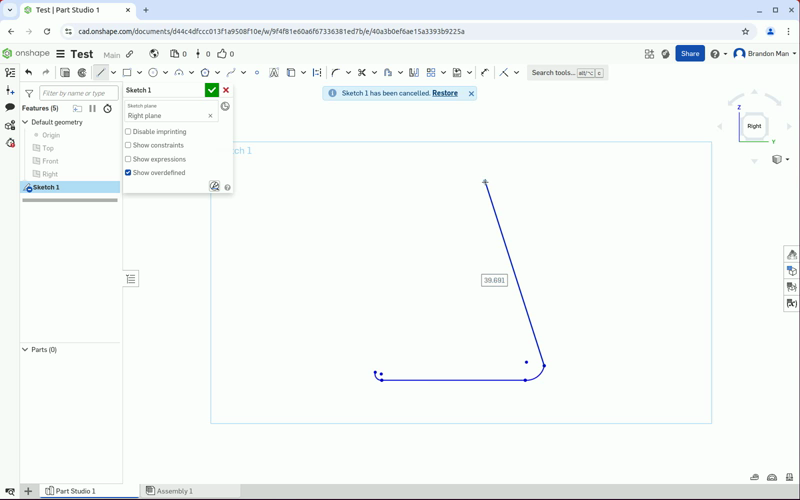
key(a)
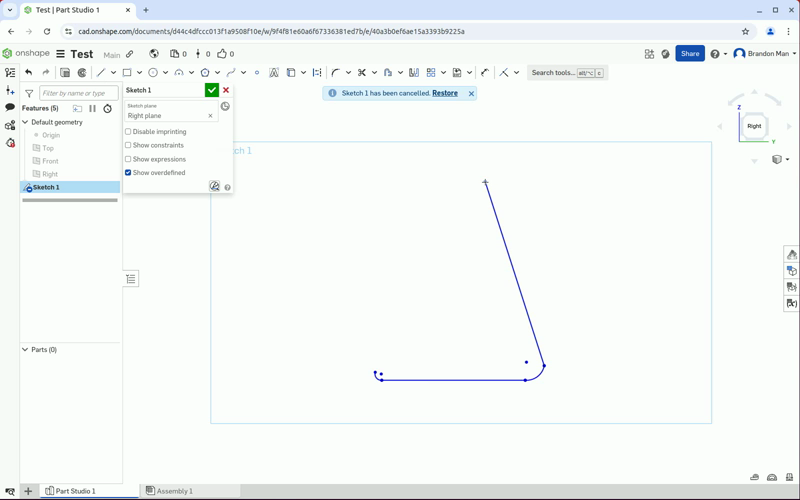
mouse_move(485, 181)
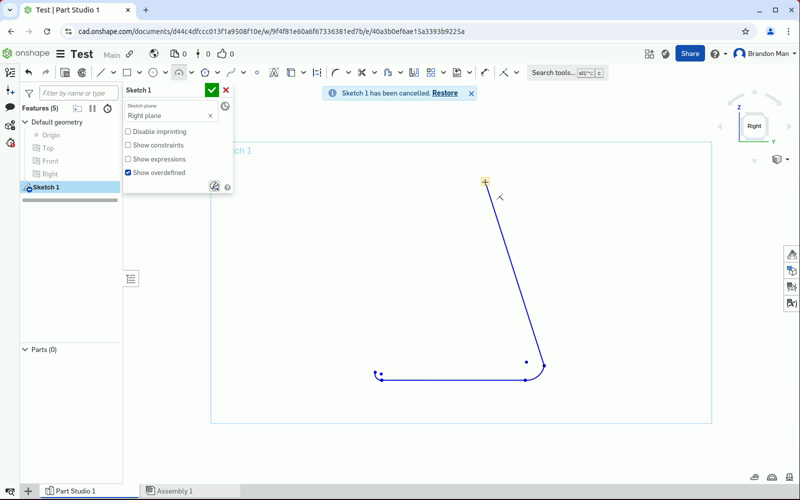
click(485, 181)
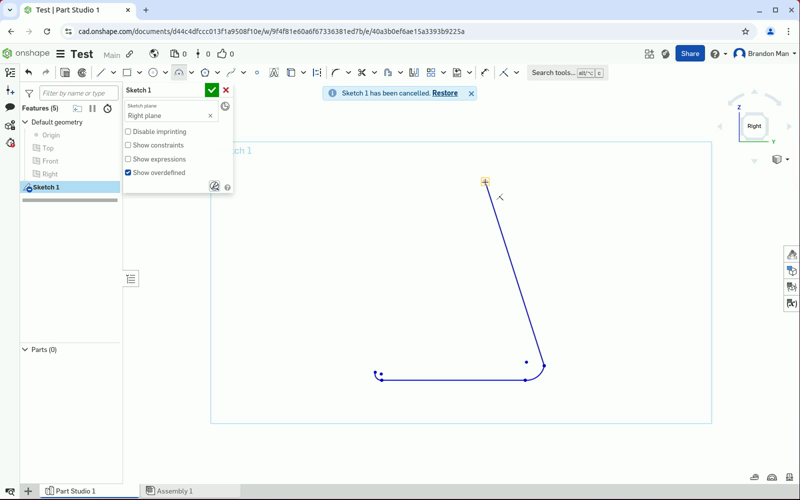
key_down(shift)
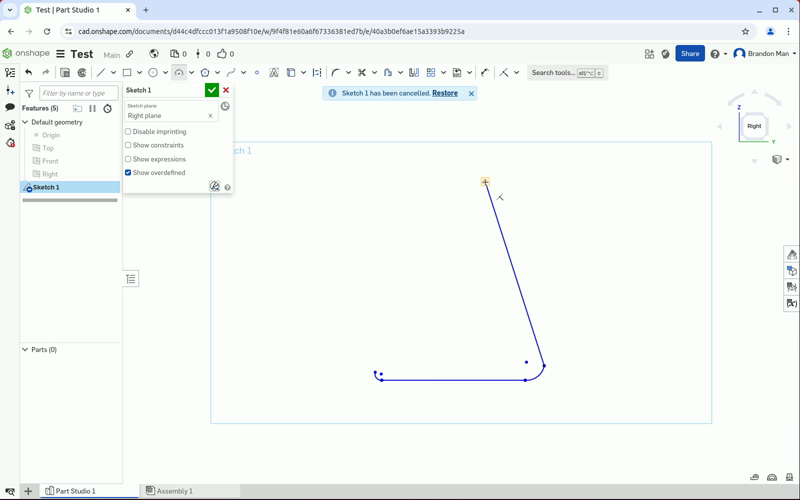
mouse_move(470, 171)
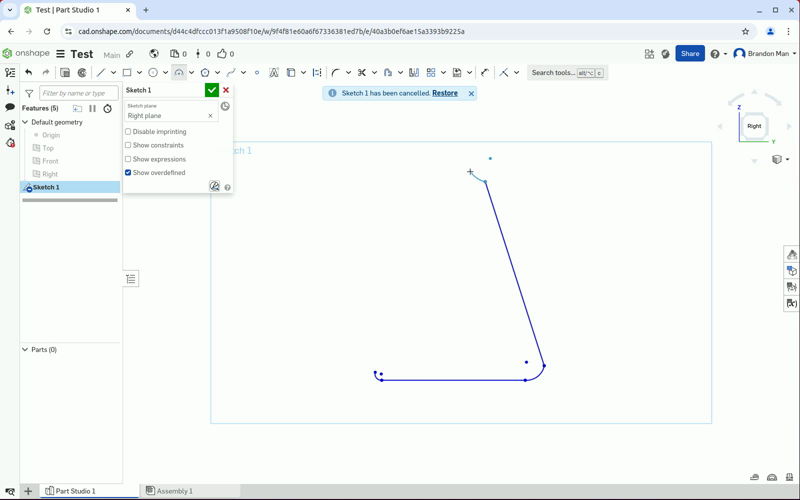
click(470, 171)
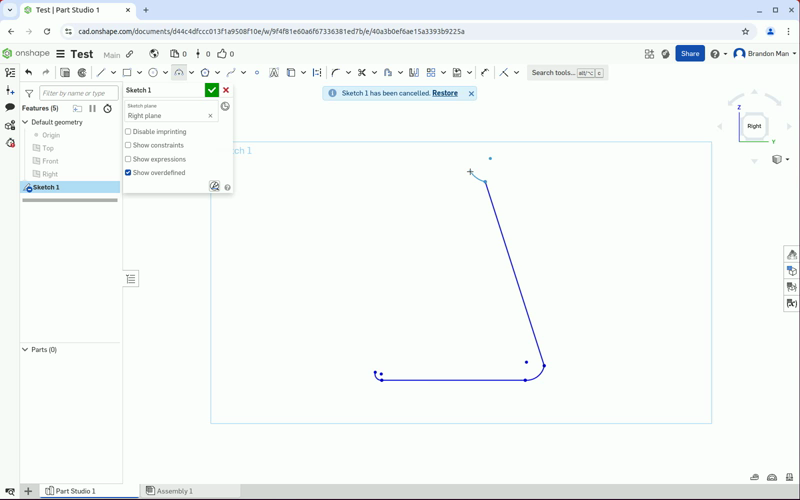
mouse_move(480, 173)
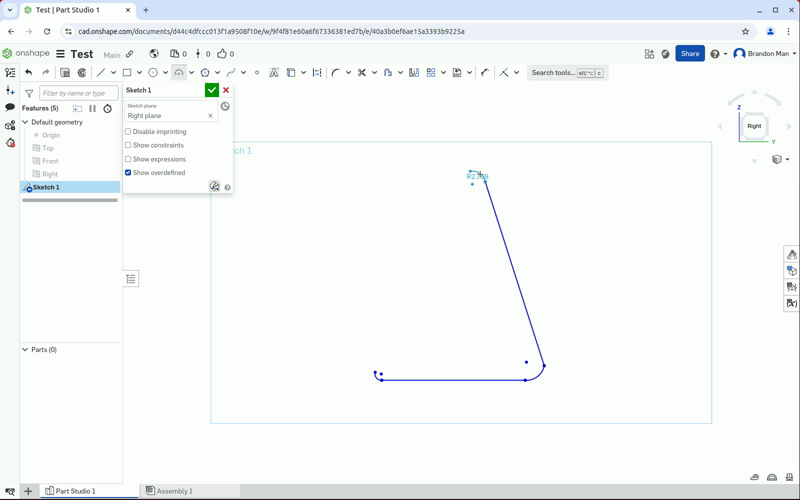
click(480, 173)
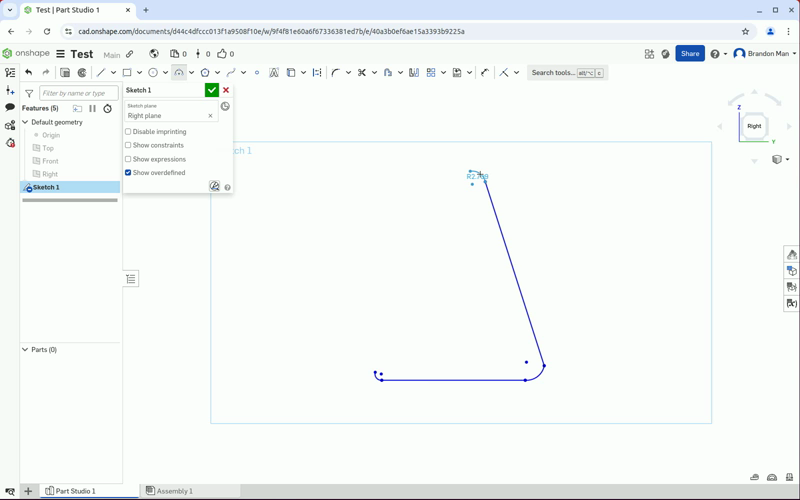
key_up(shift)
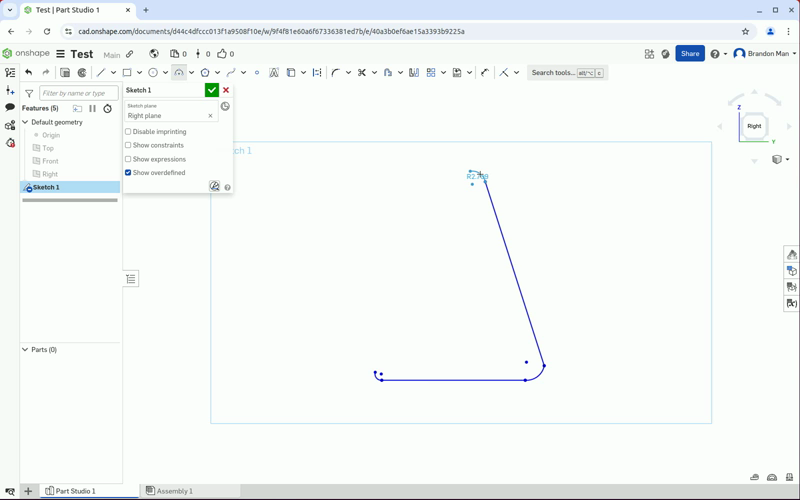
key(esc)
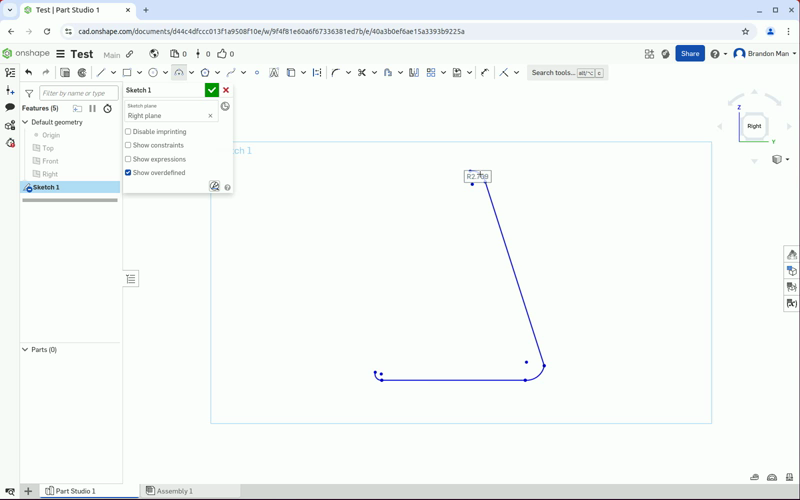
key(l)
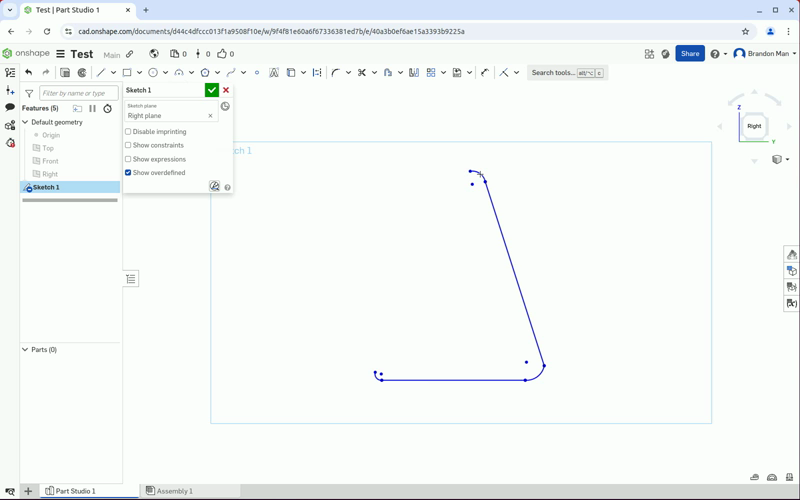
mouse_move(470, 171)
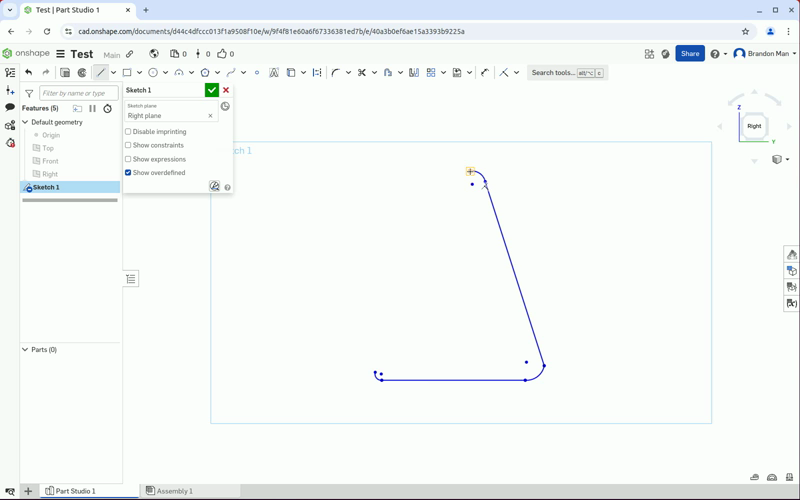
click(470, 171)
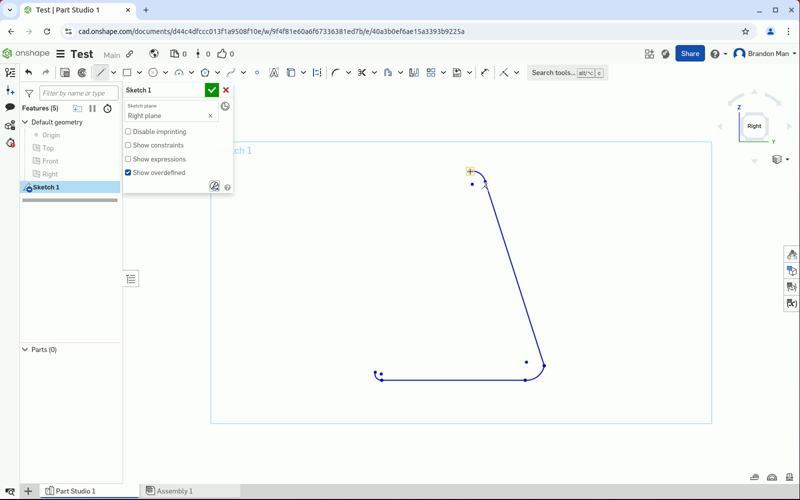
key_down(shift)
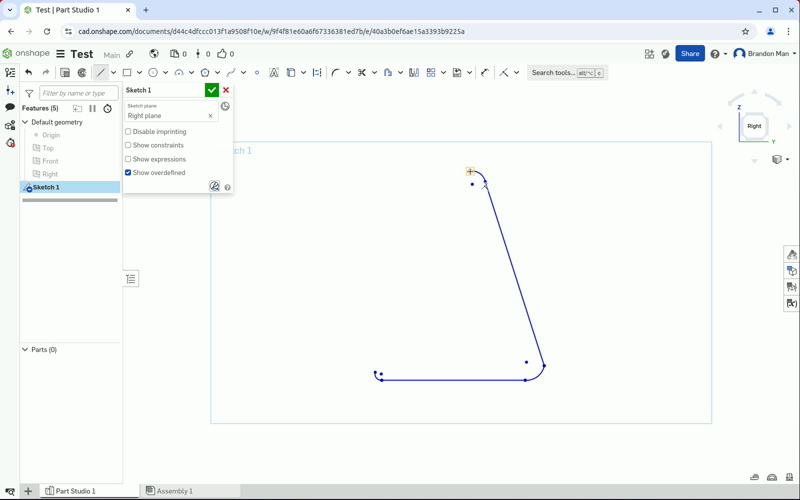
mouse_move(500, 171)
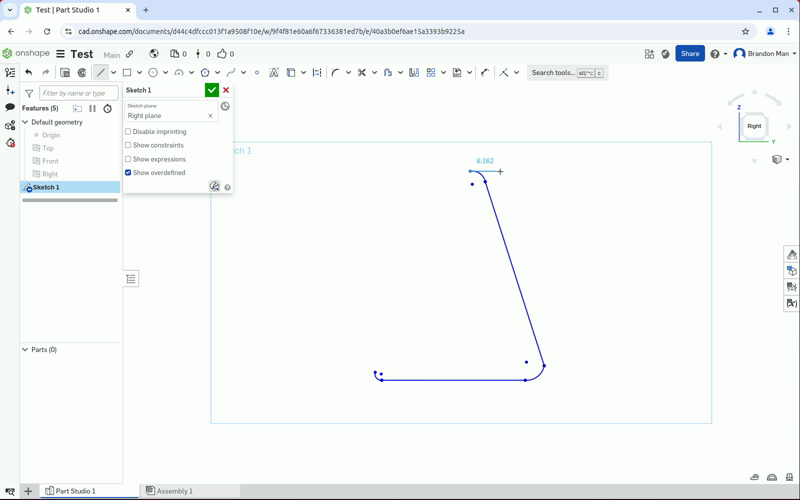
mouse_move(423, 171)
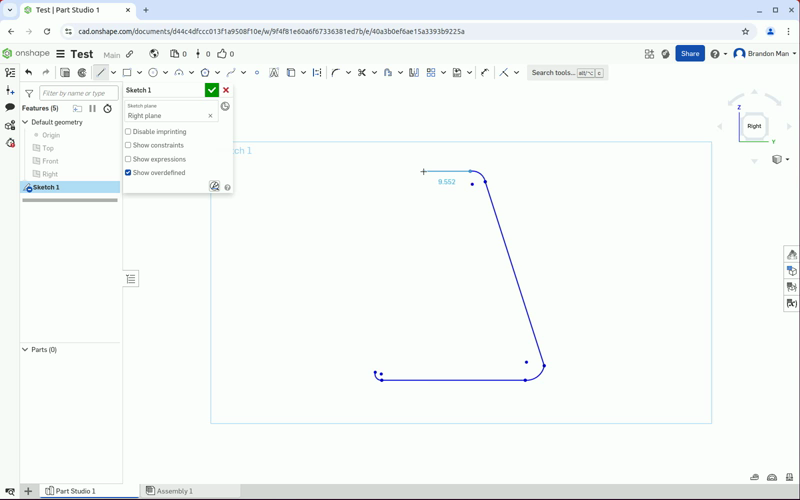
click(423, 171)
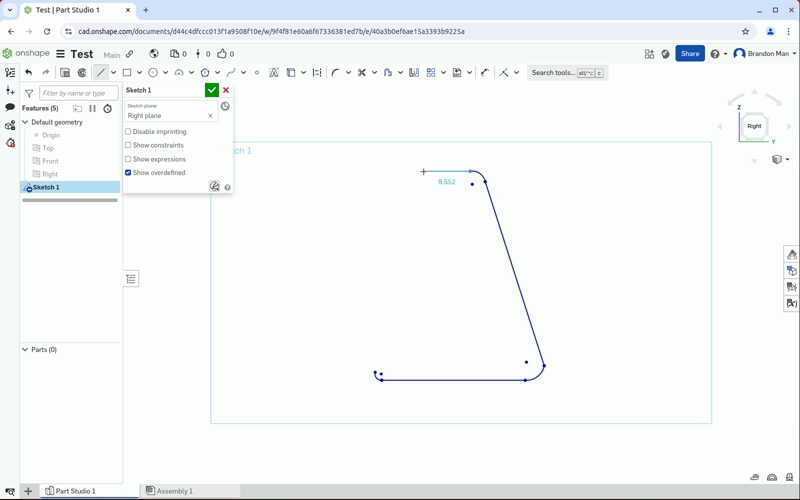
key_up(shift)
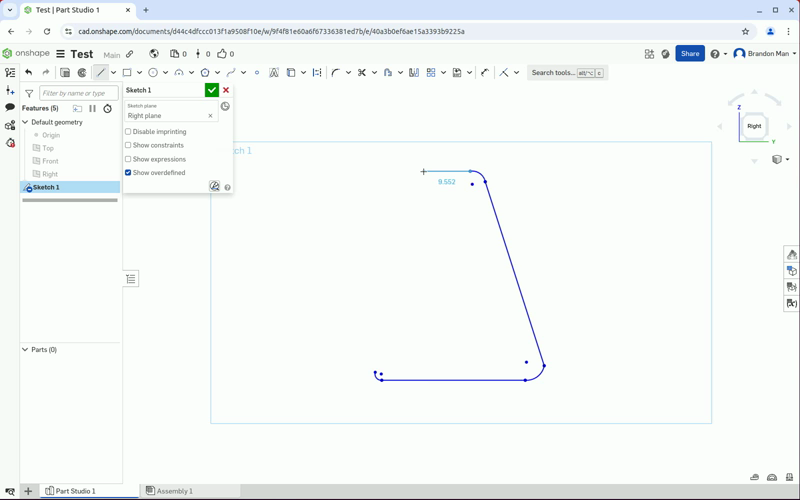
key_down(shift)
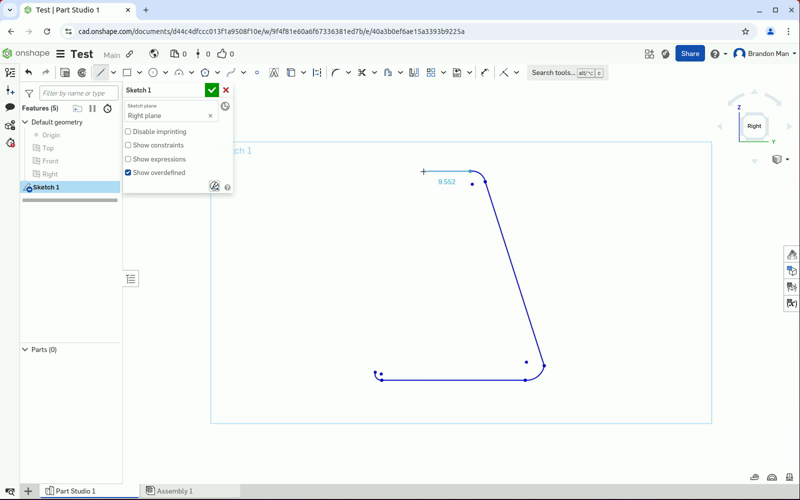
mouse_move(453, 171)
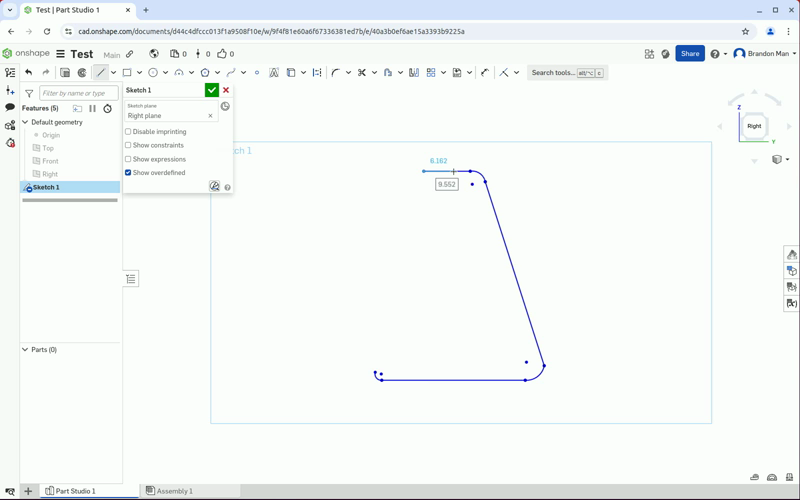
mouse_move(423, 181)
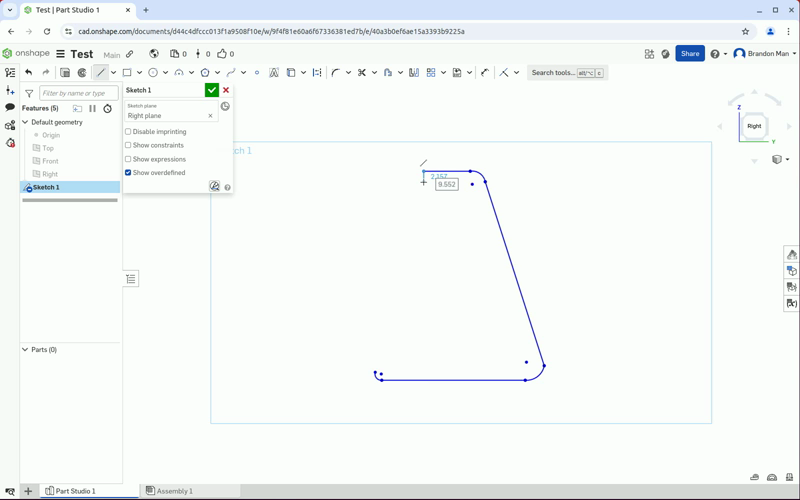
click(423, 181)
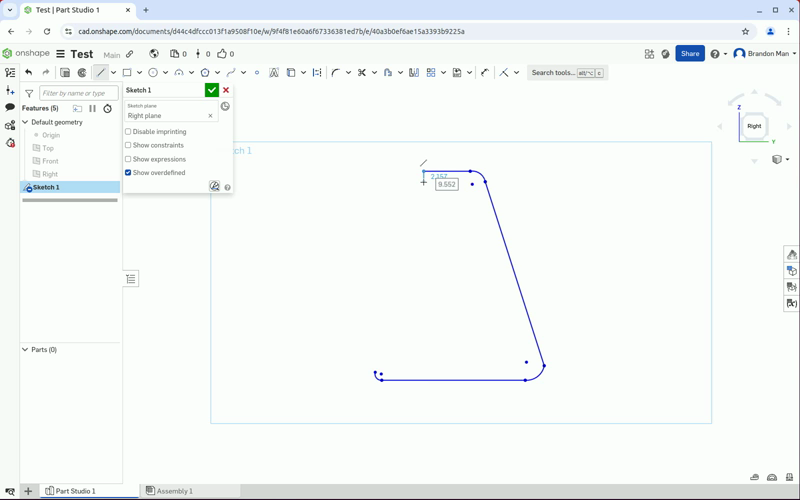
key_up(shift)
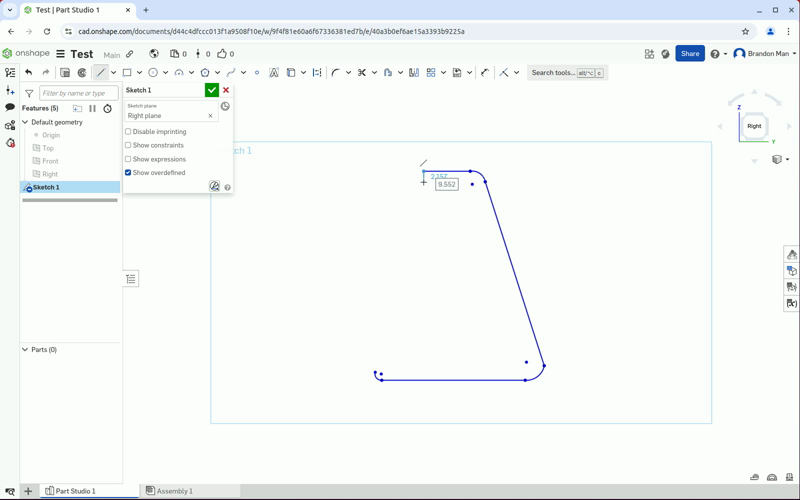
key(esc)
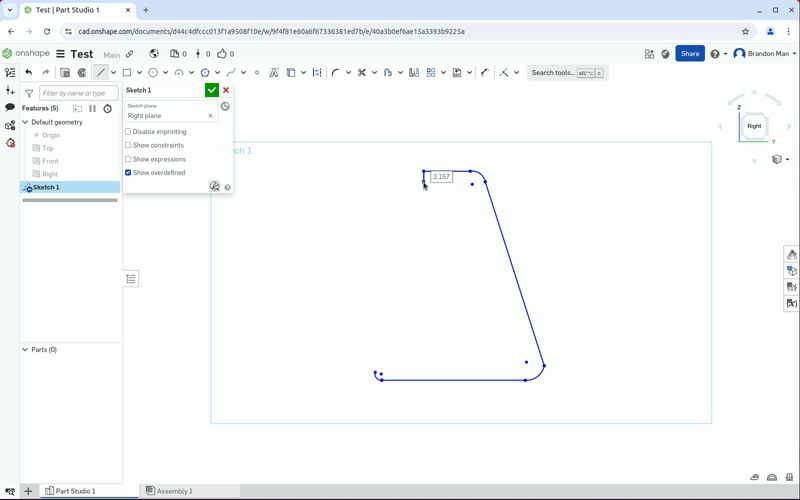
key(a)
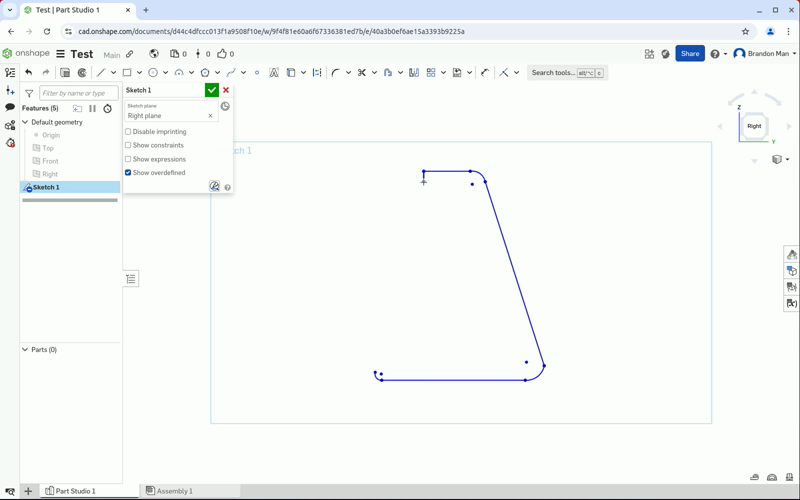
mouse_move(423, 181)
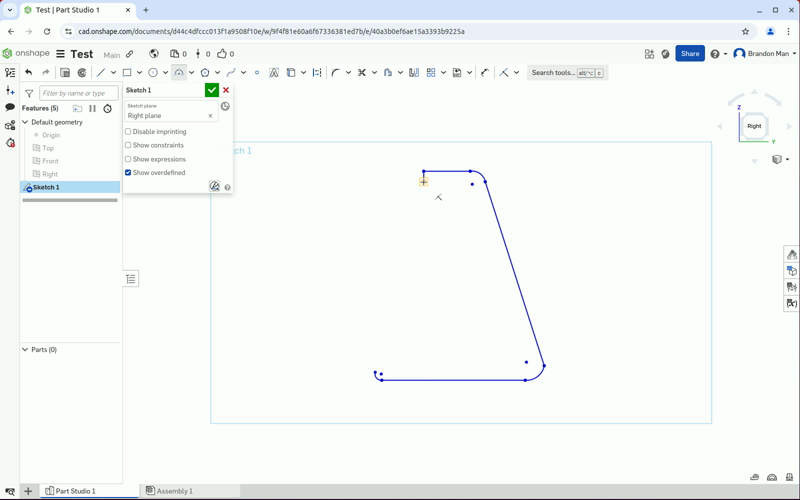
click(423, 181)
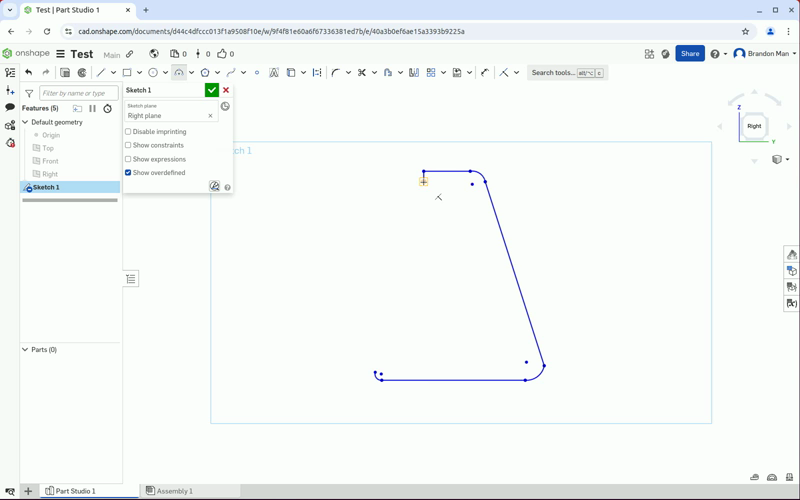
key_down(shift)
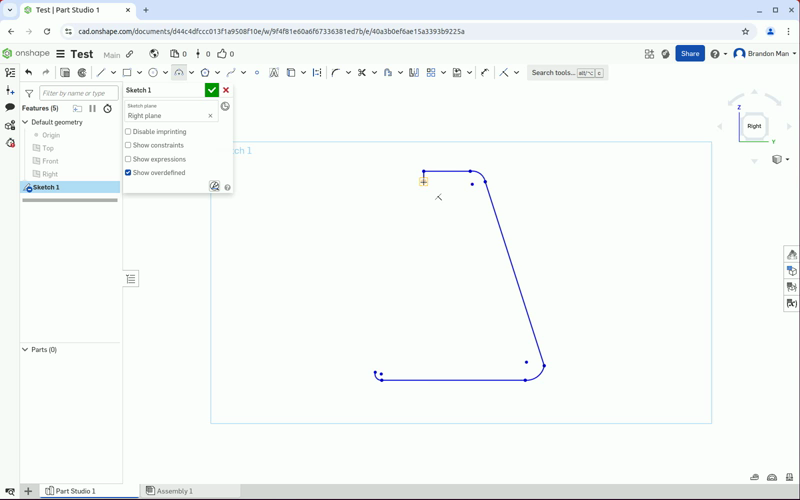
mouse_move(434, 183)
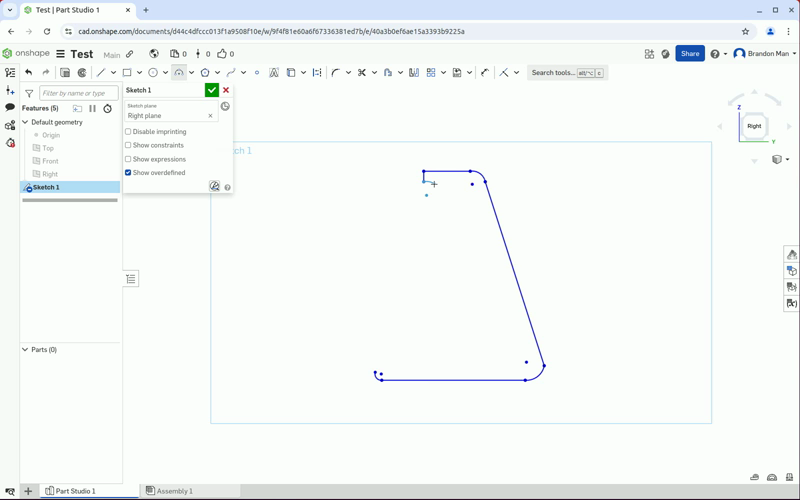
click(434, 183)
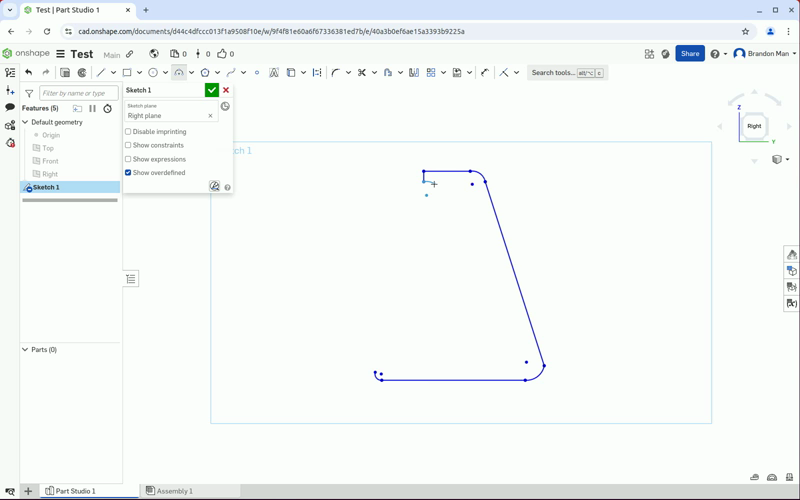
mouse_move(429, 184)
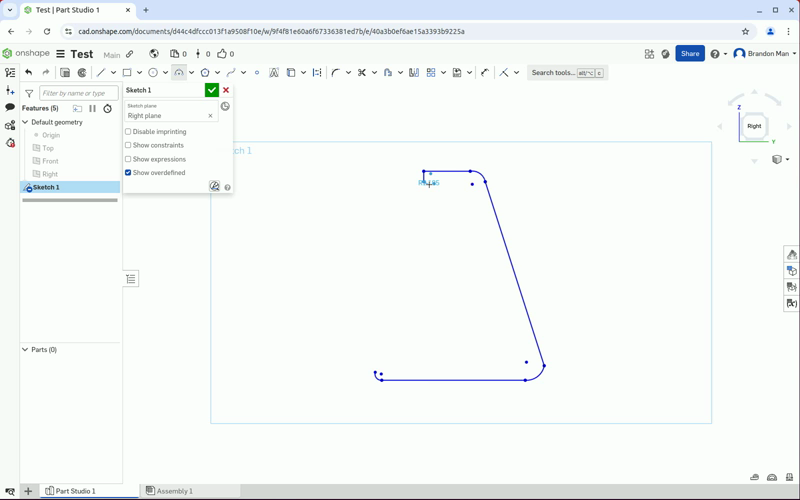
click(429, 184)
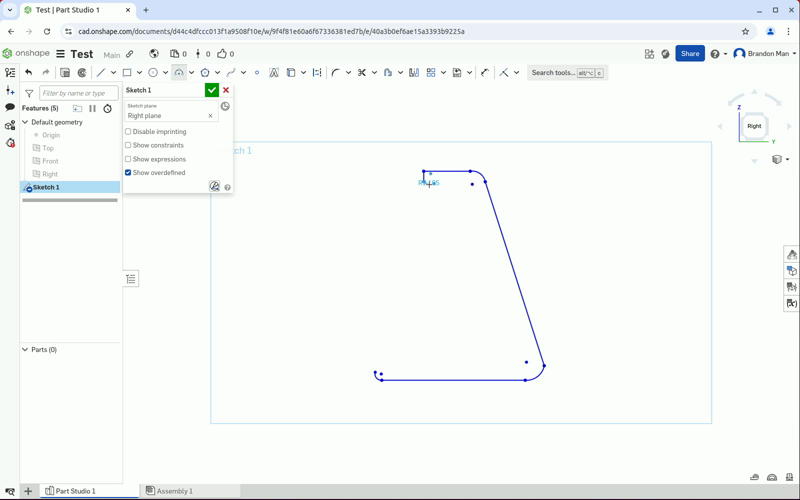
key_up(shift)
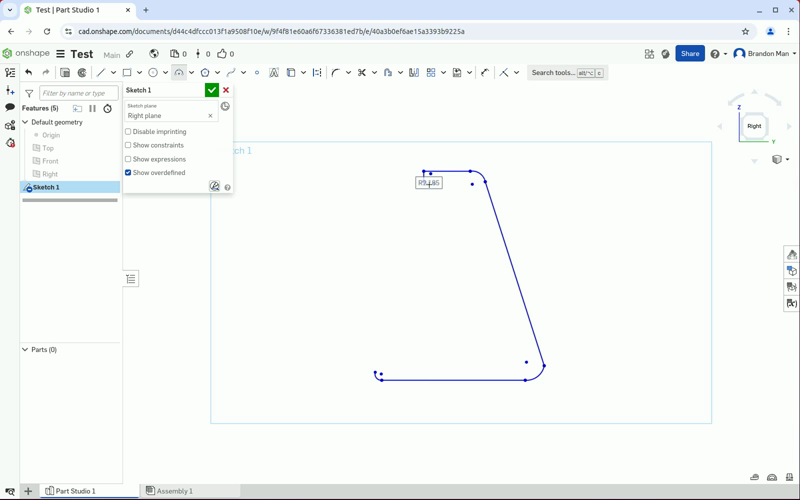
key(esc)
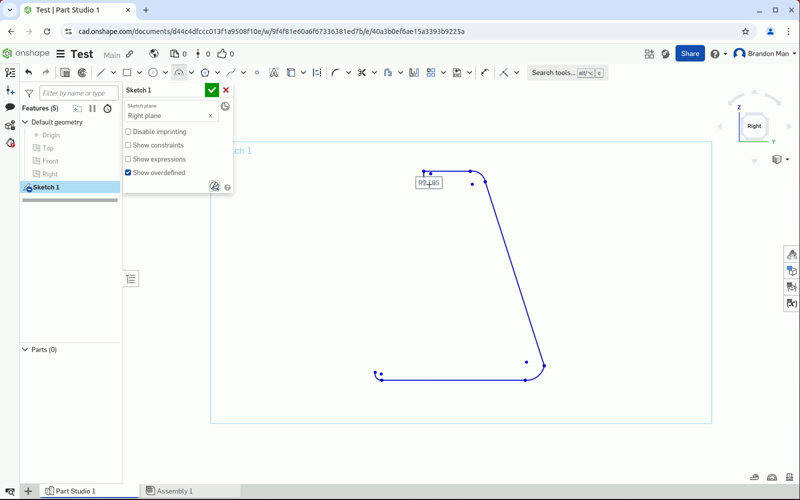
key(l)
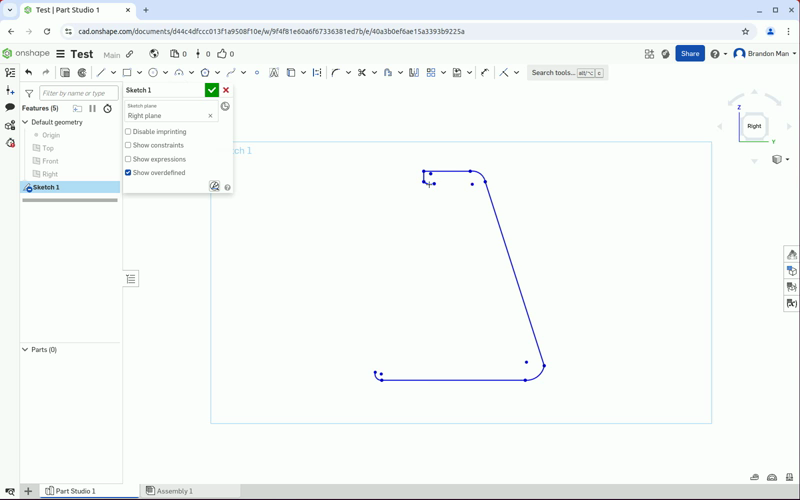
mouse_move(434, 183)
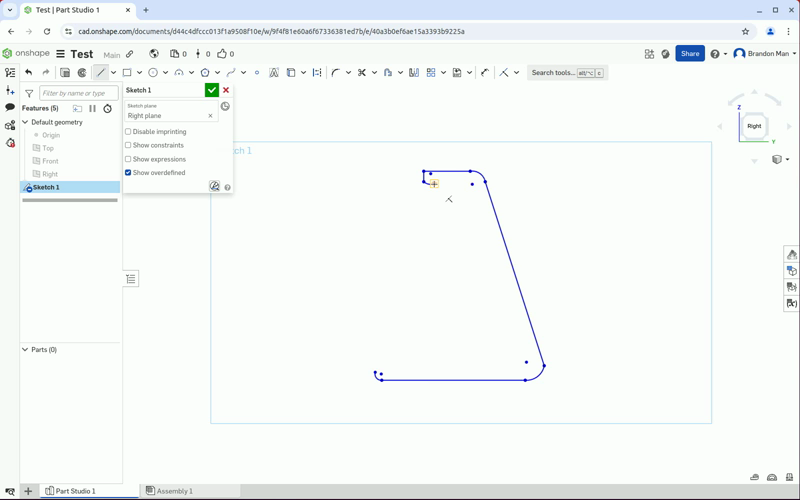
click(434, 183)
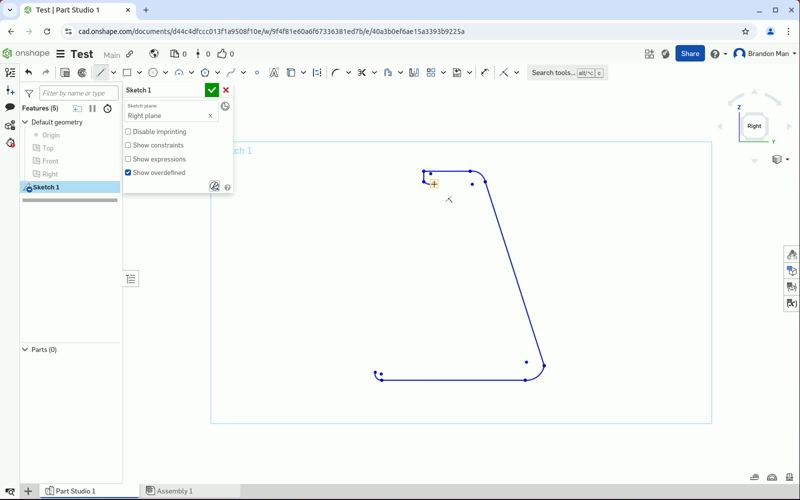
key_down(shift)
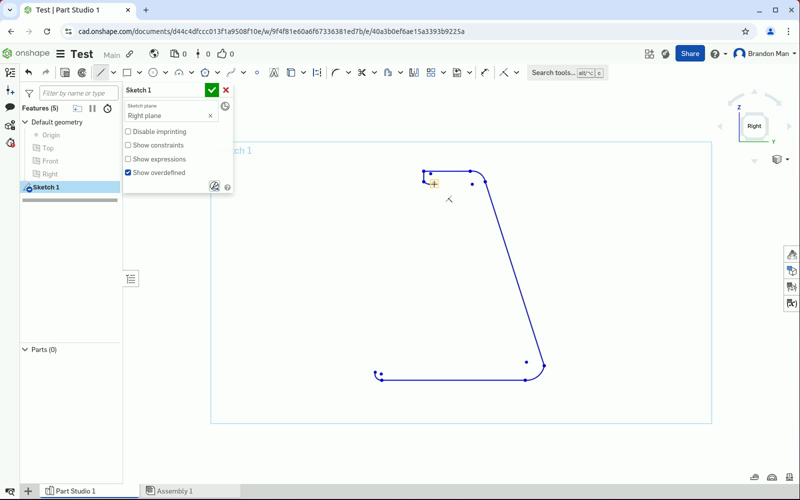
mouse_move(464, 183)
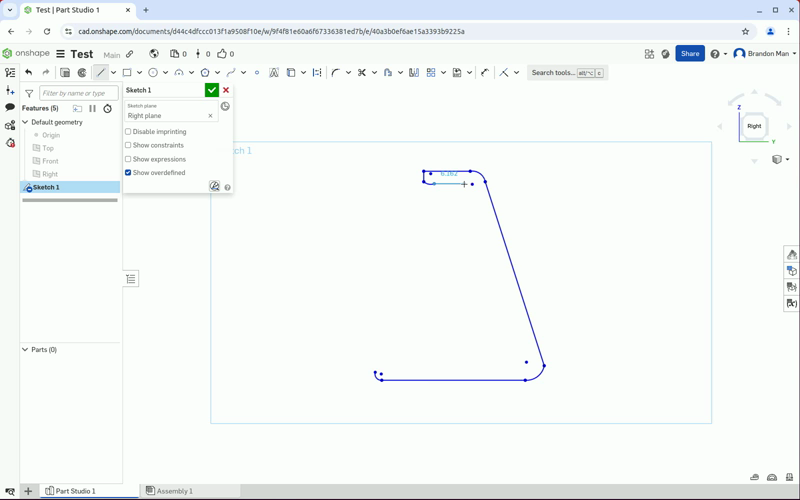
mouse_move(474, 183)
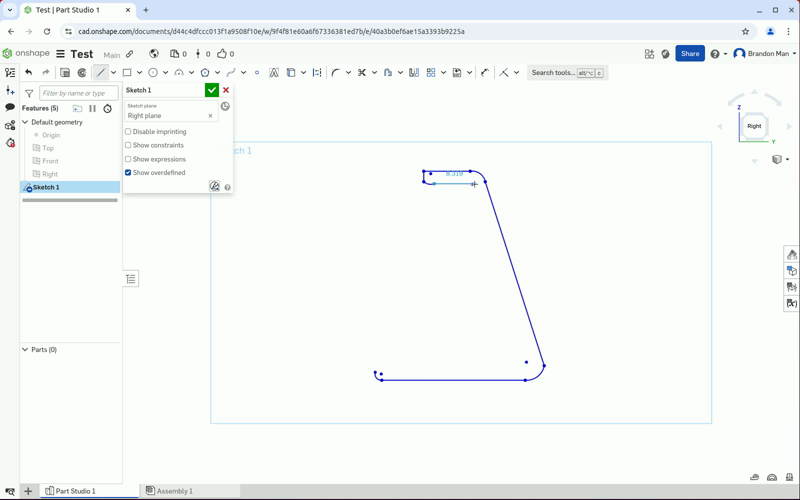
scroll(6)
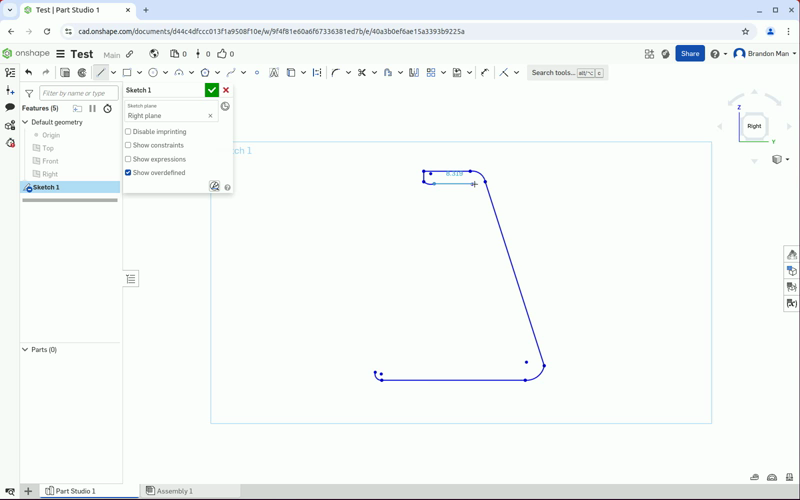
scroll(6)
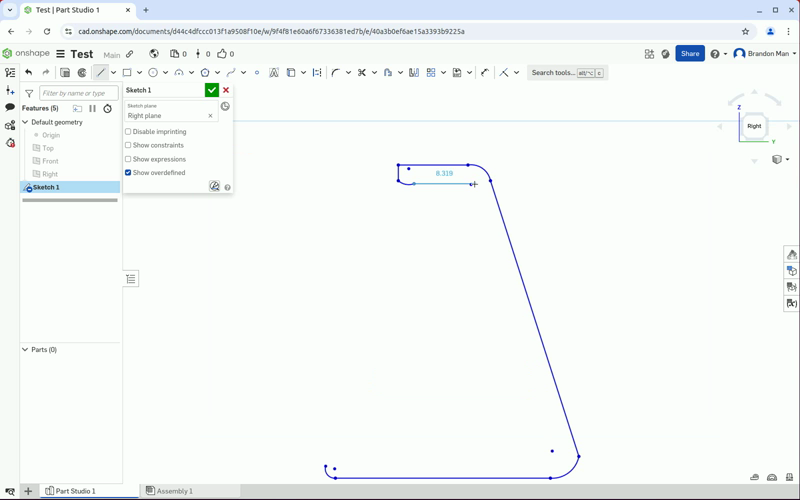
scroll(6)
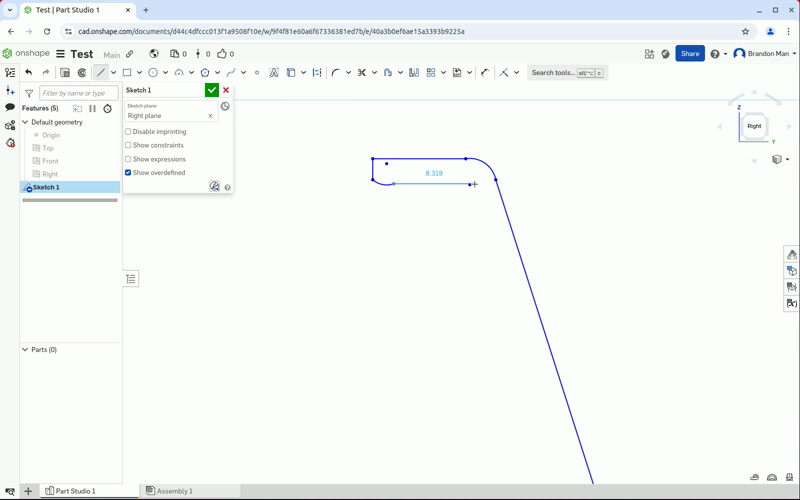
scroll(6)
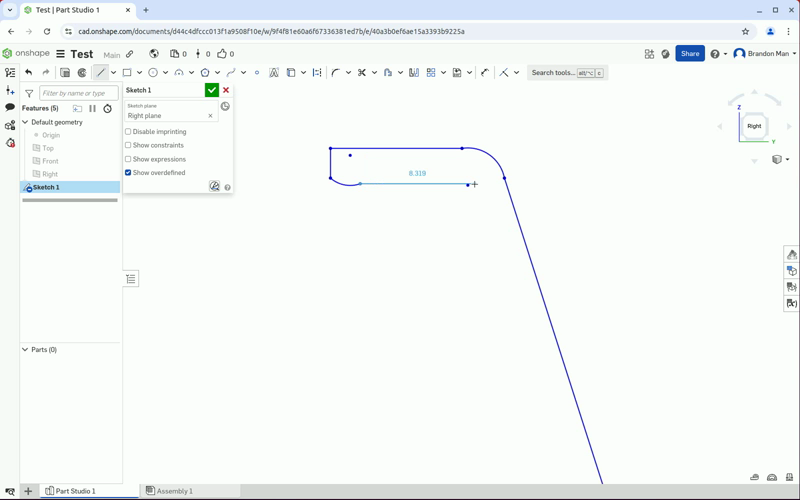
scroll(6)
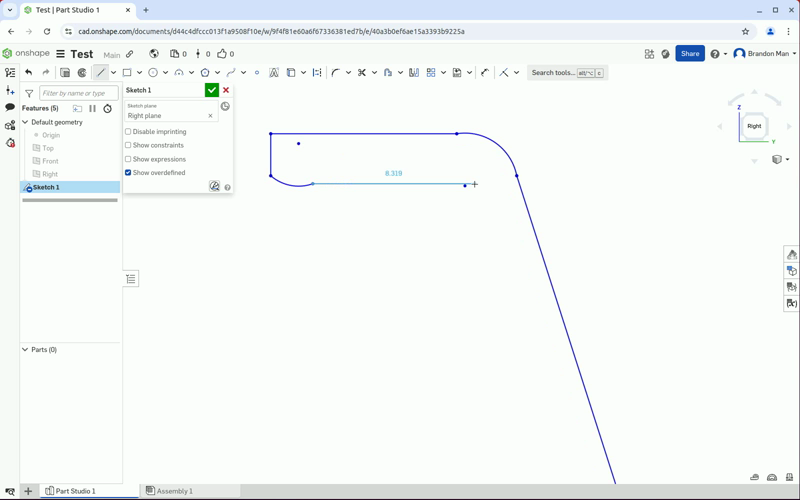
scroll(6)
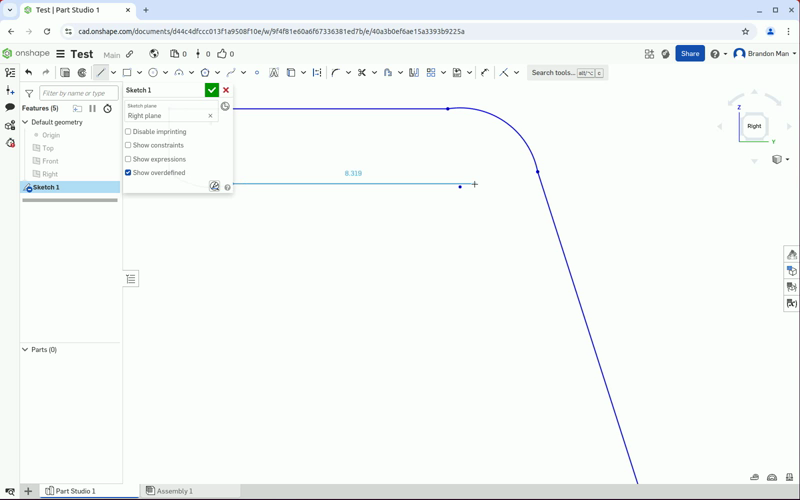
scroll(6)
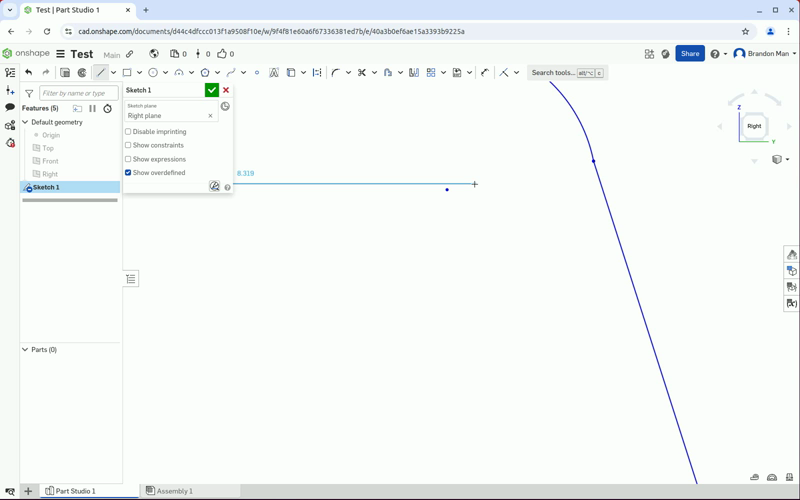
click(474, 183)
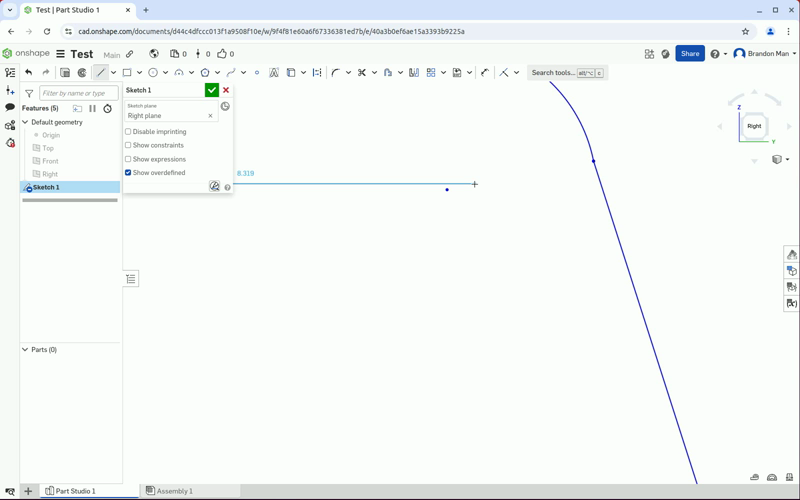
scroll(-6)
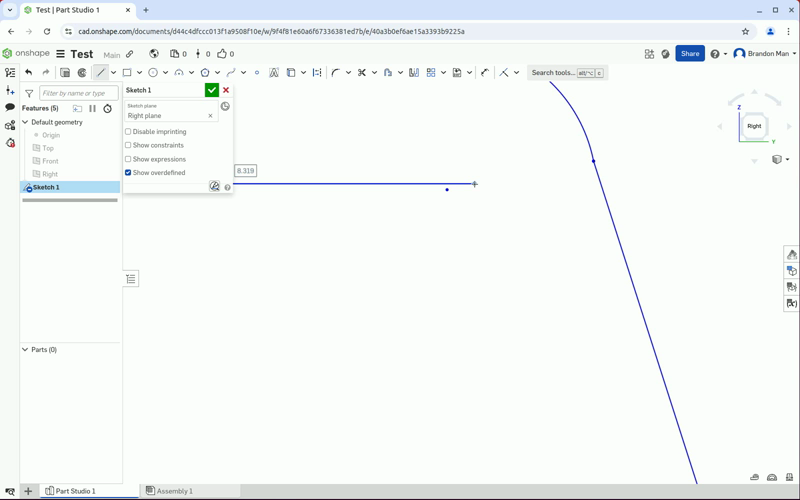
scroll(-6)
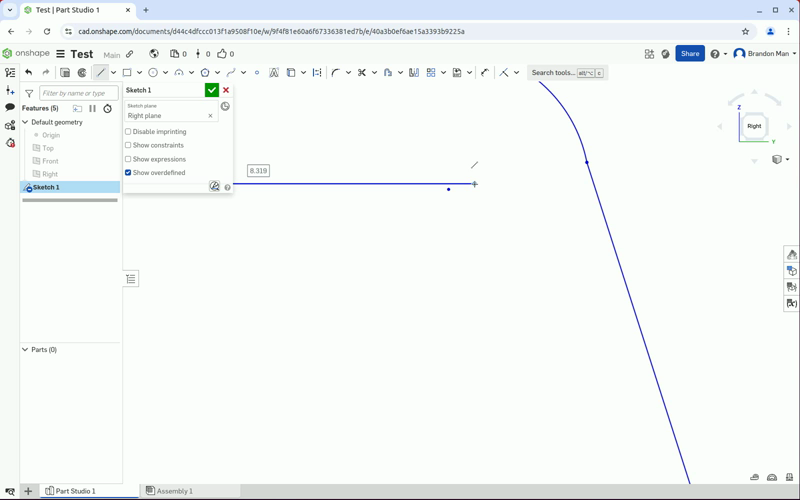
scroll(-6)
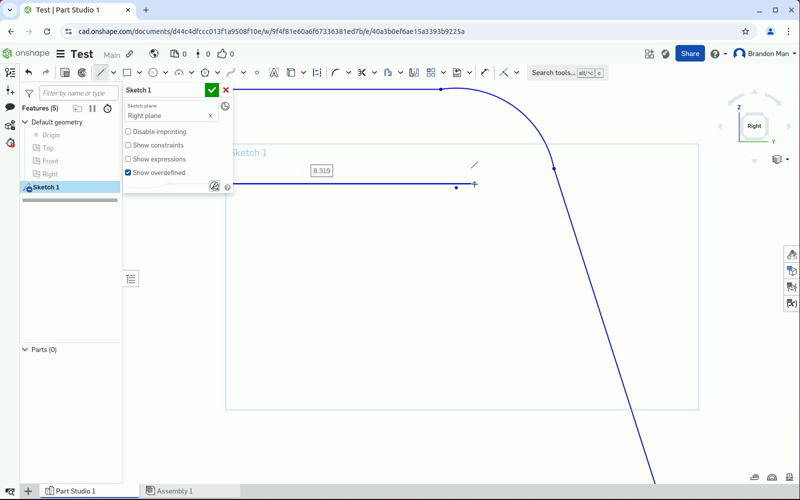
scroll(-6)
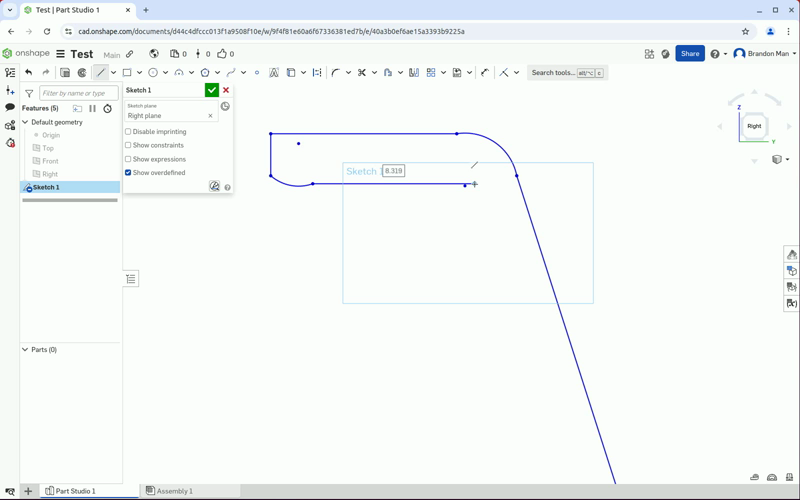
scroll(-6)
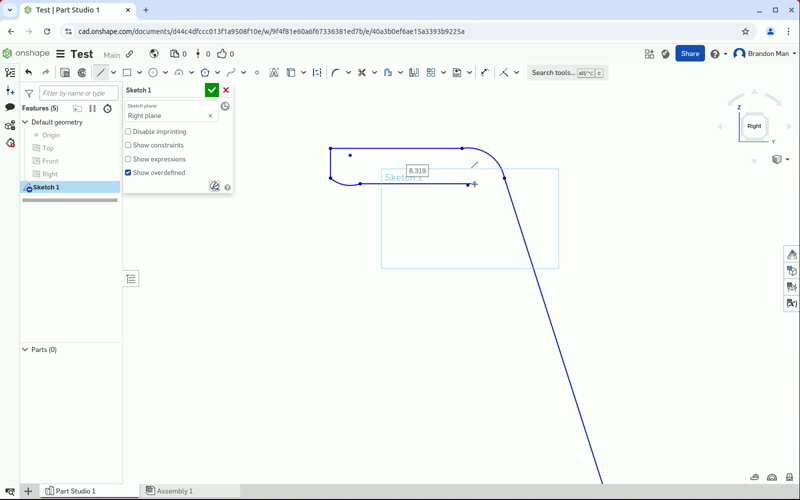
scroll(-6)
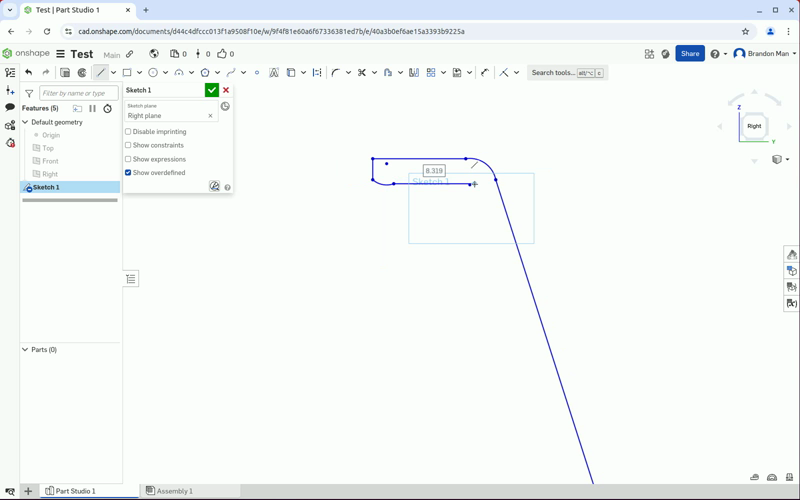
scroll(-6)
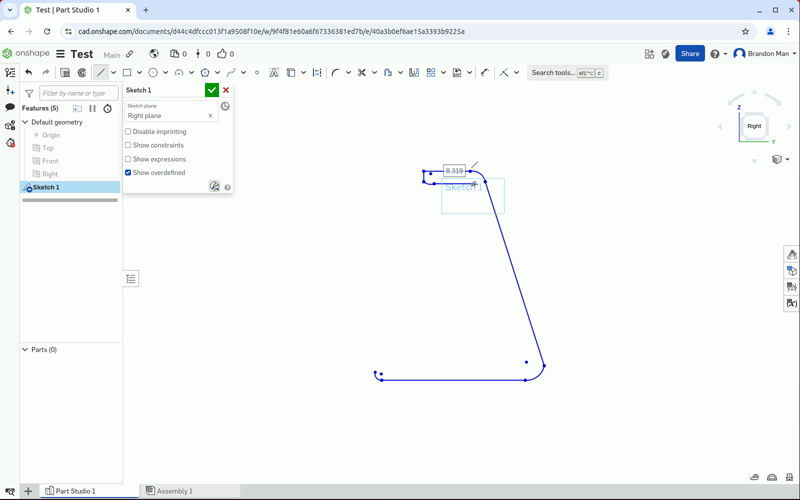
key_up(shift)
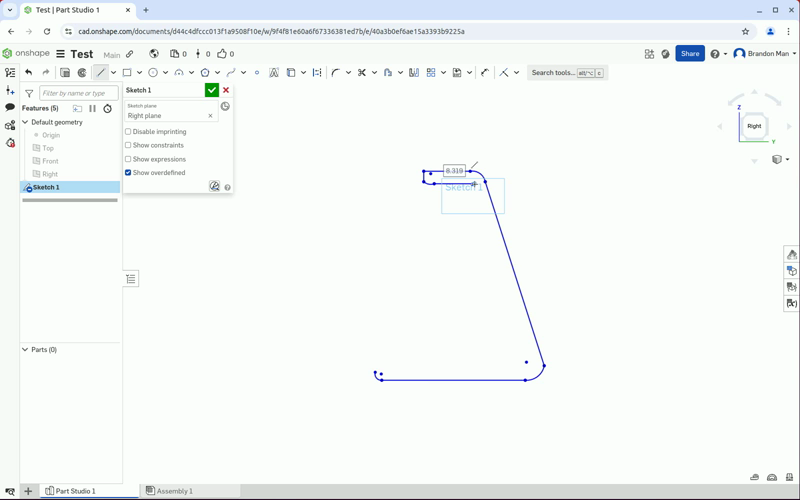
key_down(shift)
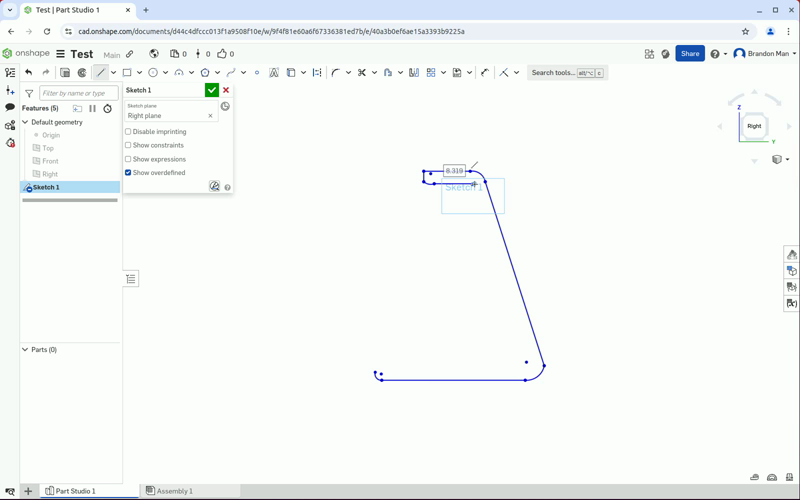
mouse_move(525, 348)
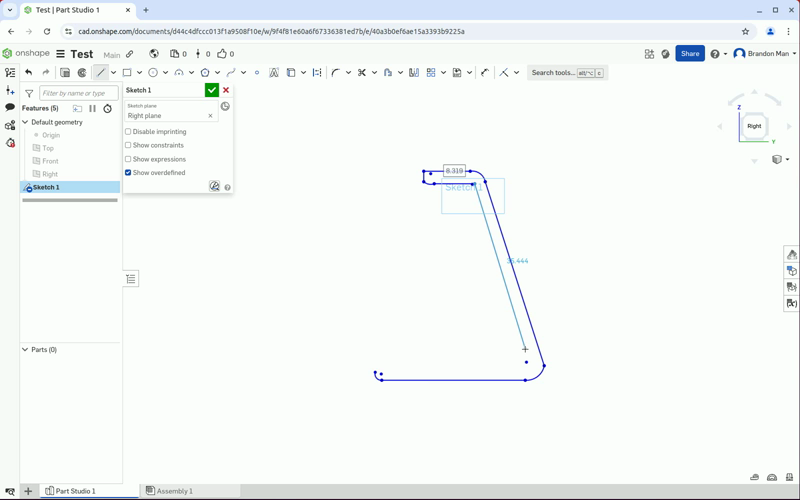
click(525, 348)
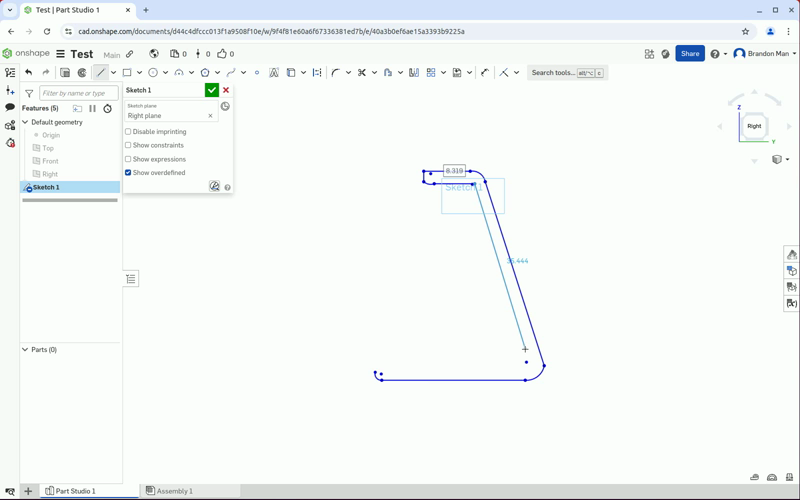
key_up(shift)
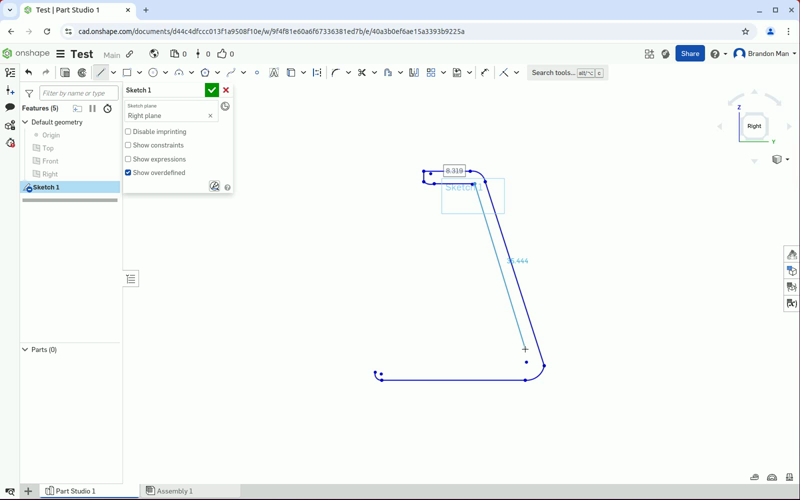
key(esc)
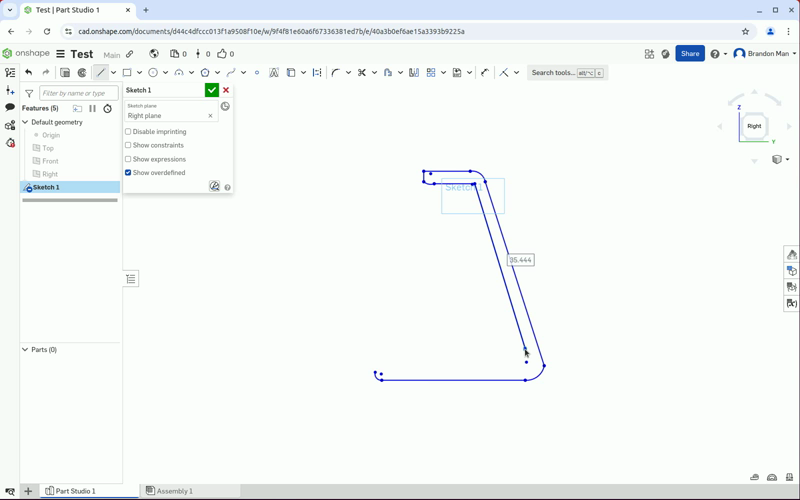
key(a)
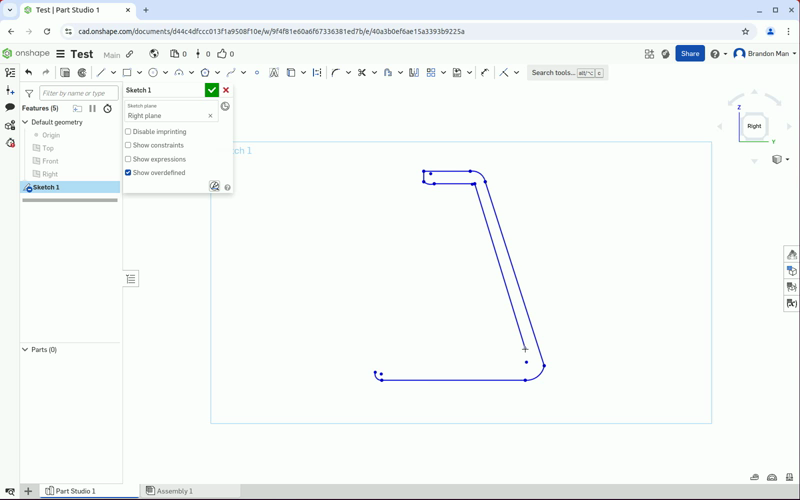
mouse_move(525, 348)
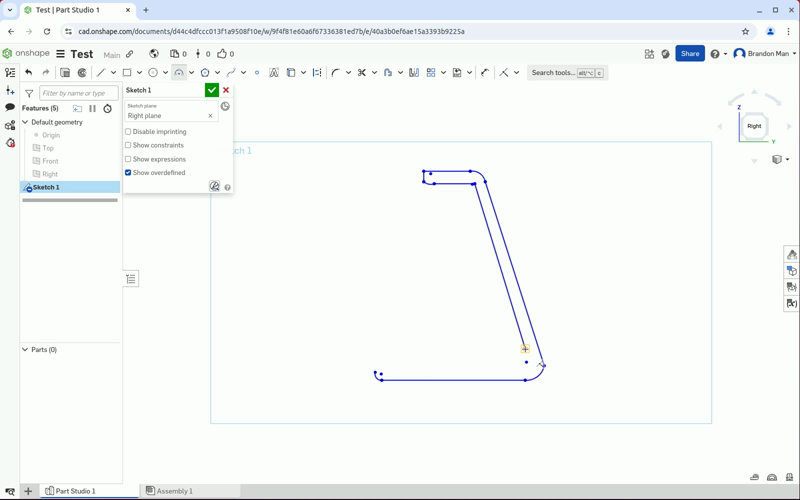
click(525, 348)
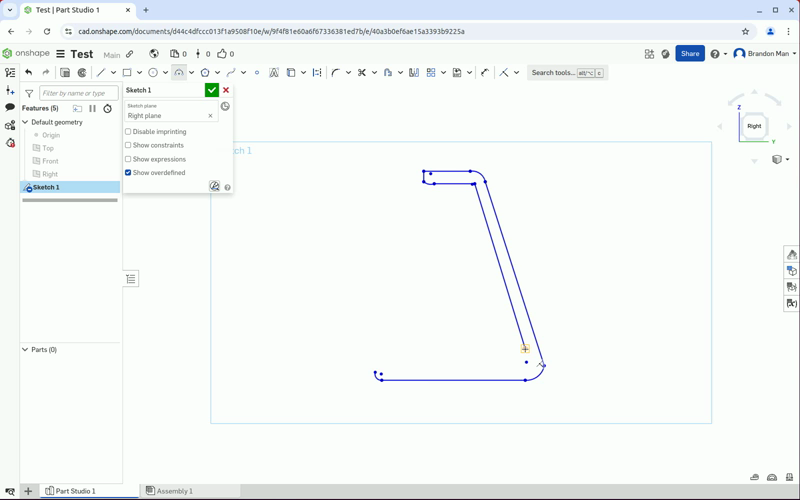
key_down(shift)
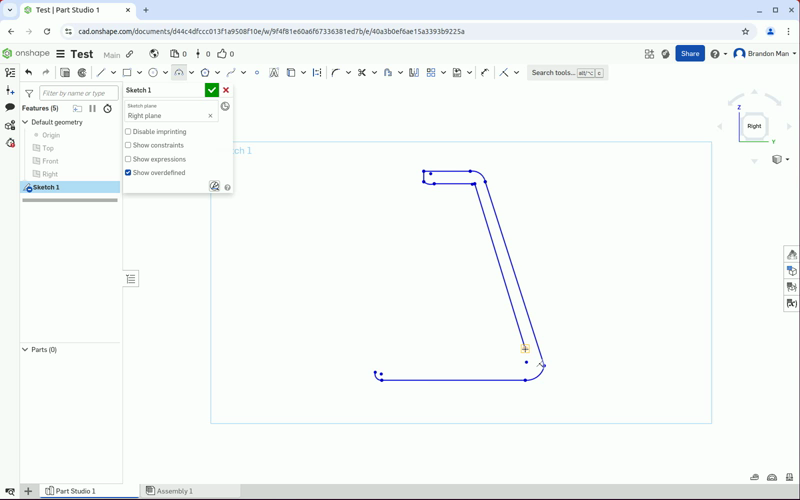
mouse_move(516, 361)
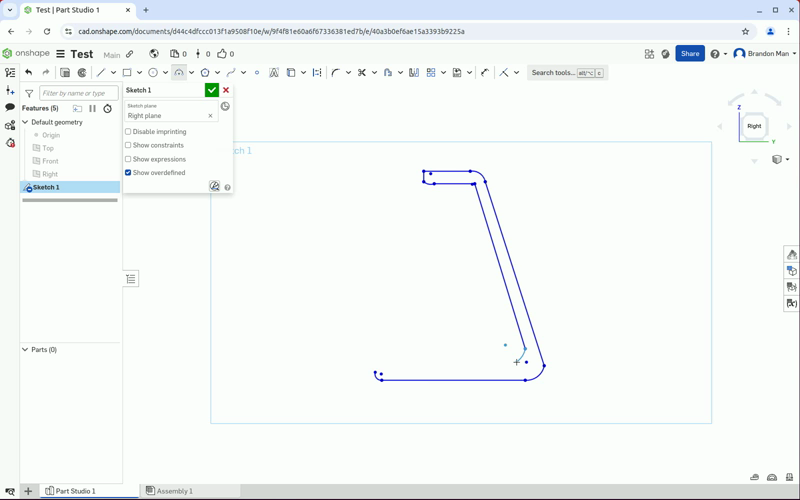
click(516, 361)
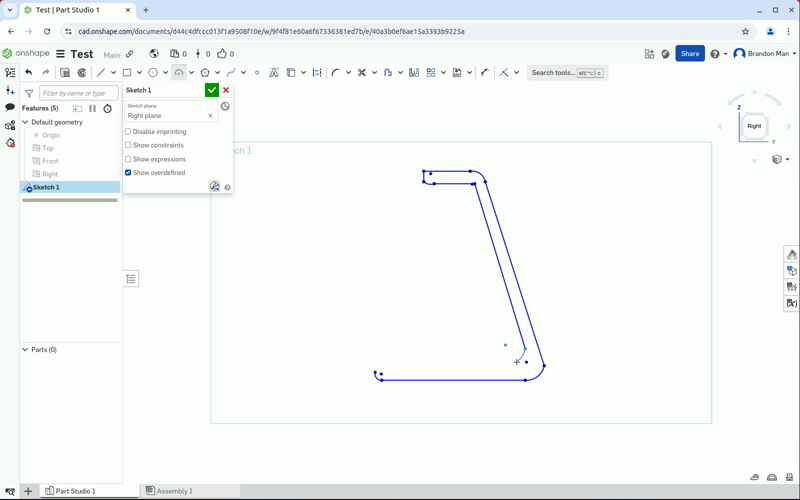
mouse_move(524, 357)
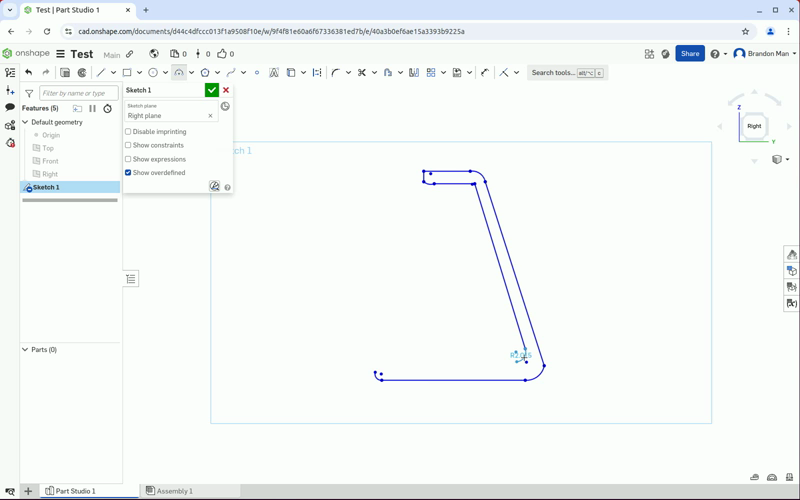
scroll(6)
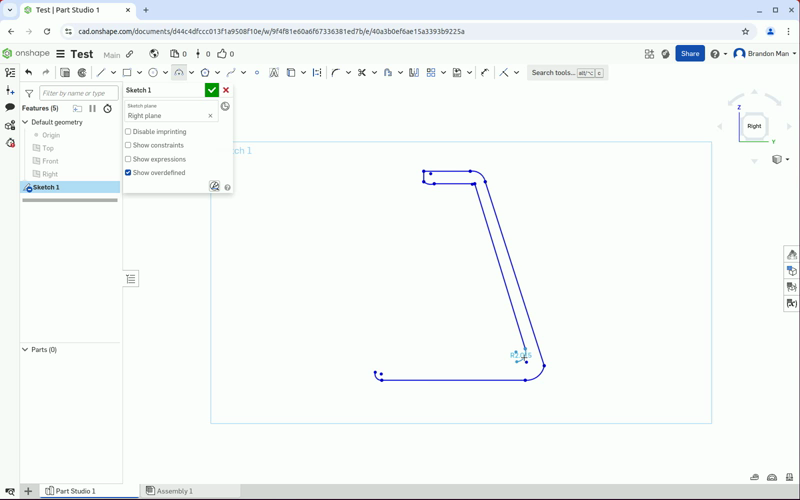
scroll(6)
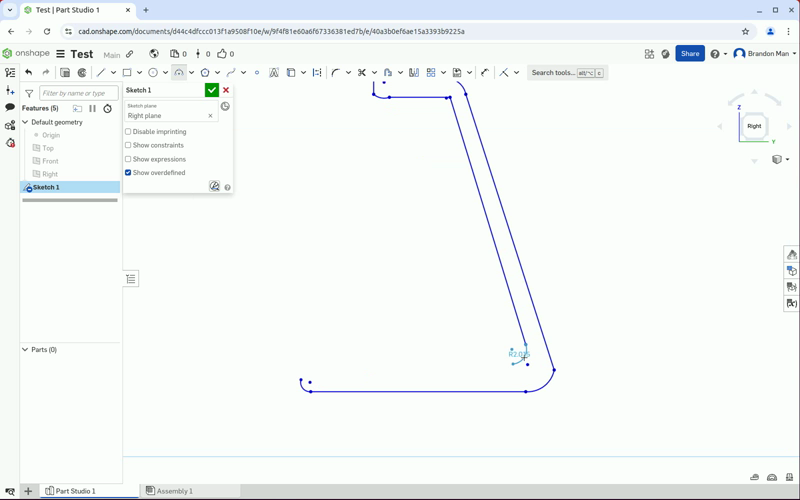
scroll(6)
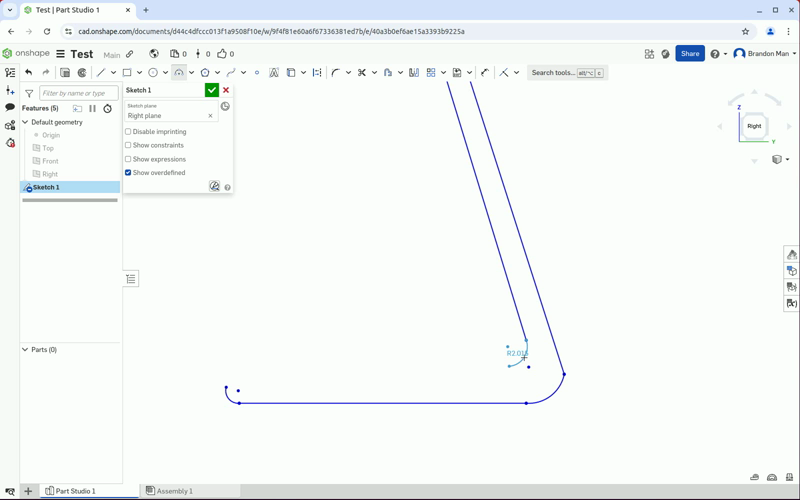
scroll(6)
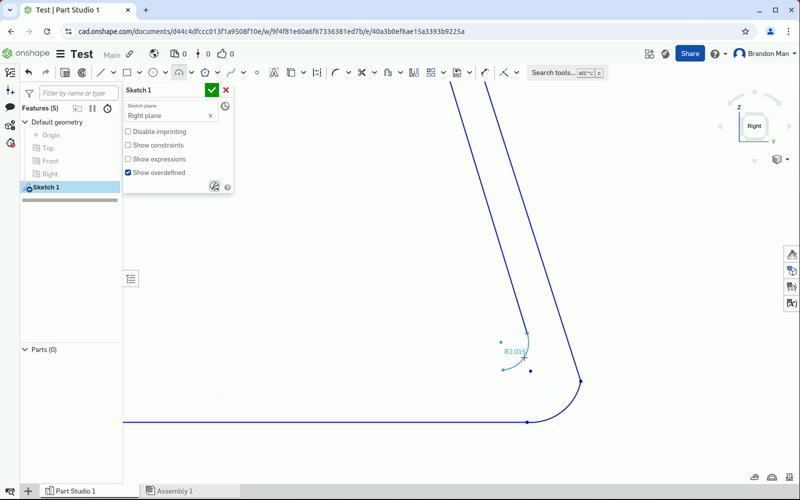
scroll(6)
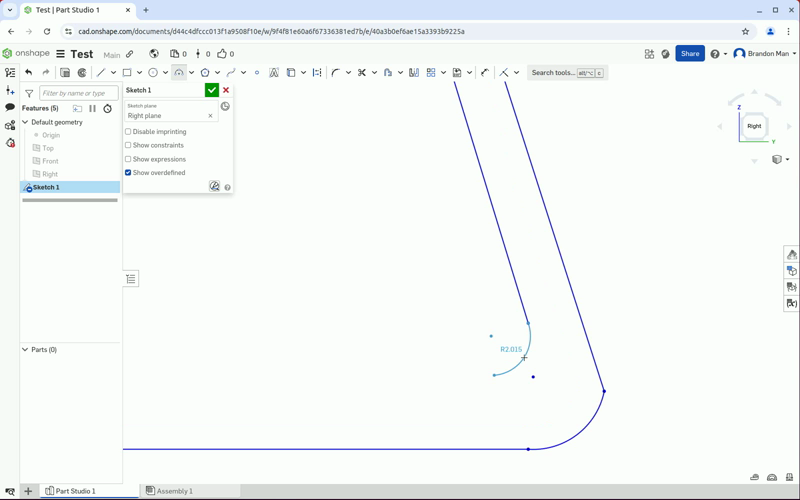
scroll(6)
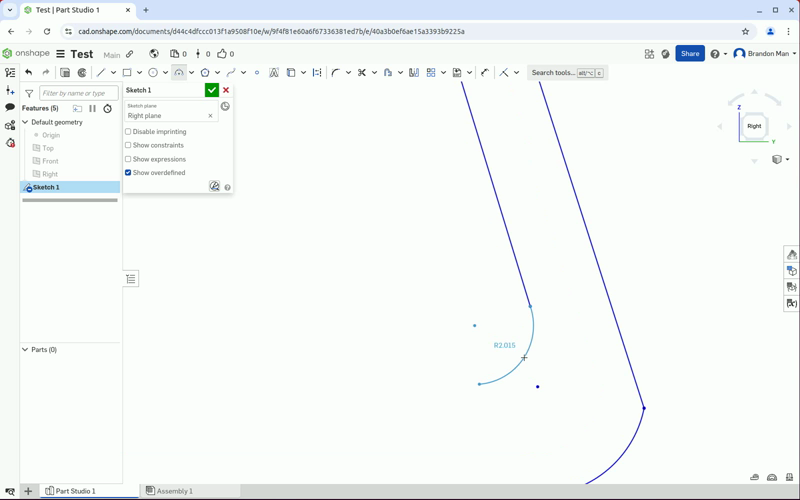
scroll(6)
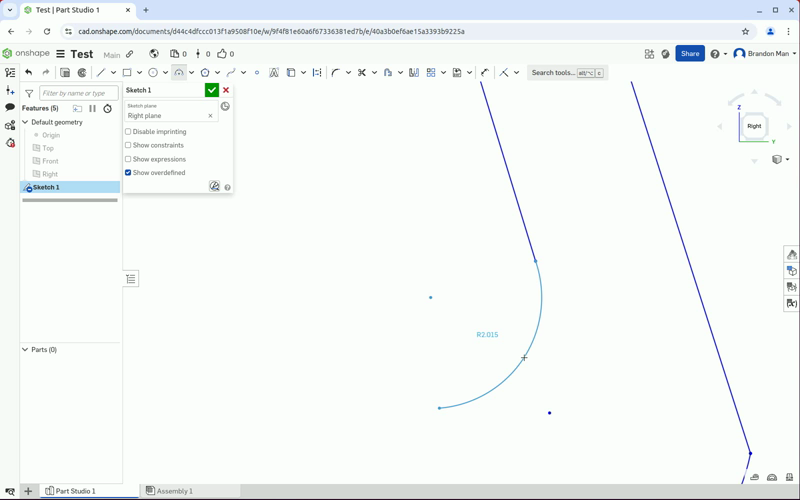
click(524, 357)
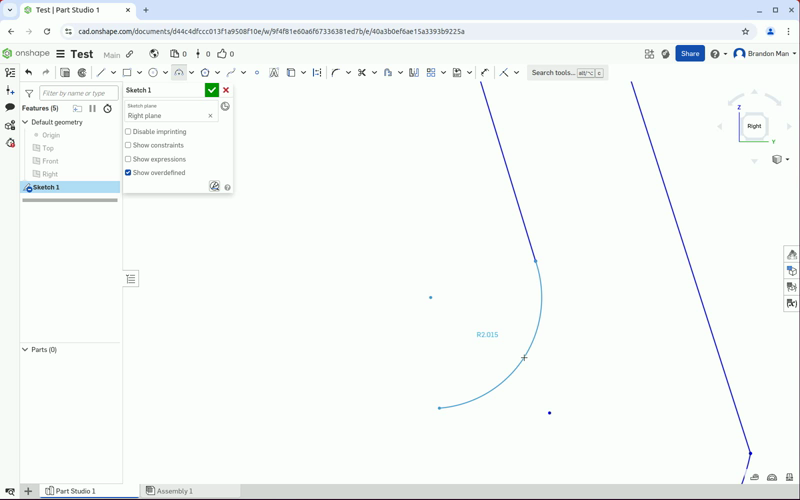
scroll(-6)
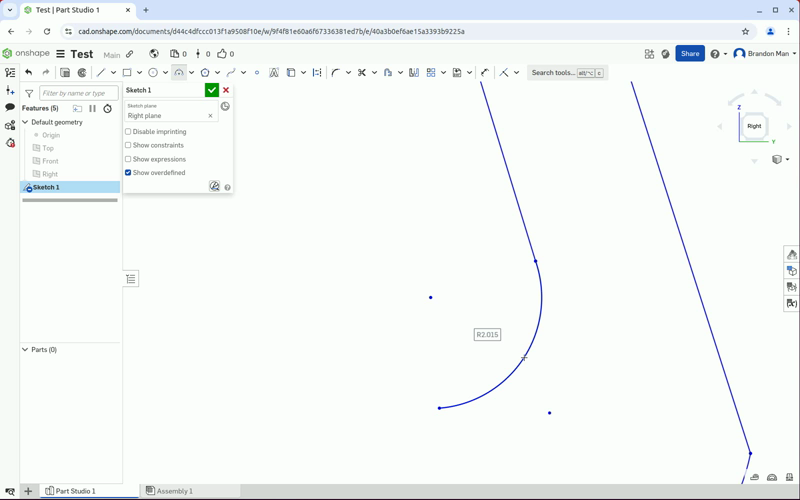
scroll(-6)
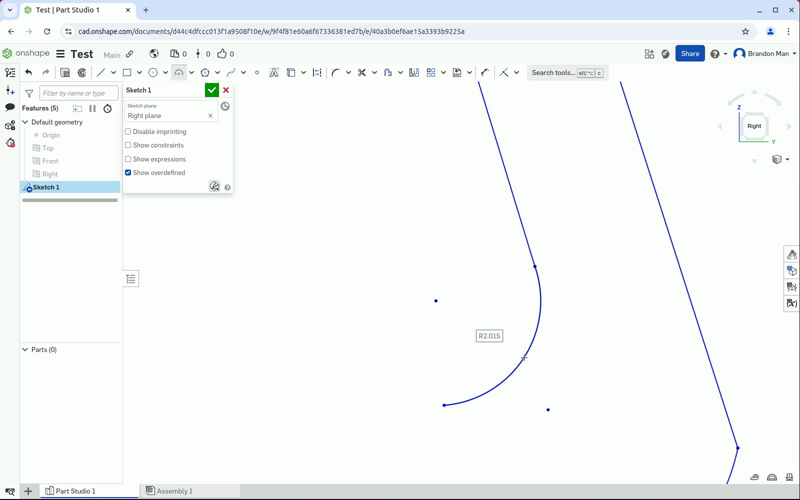
scroll(-6)
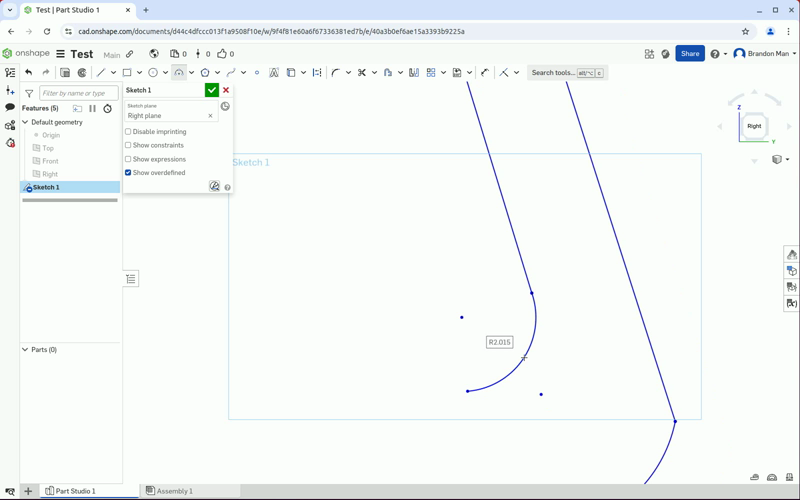
scroll(-6)
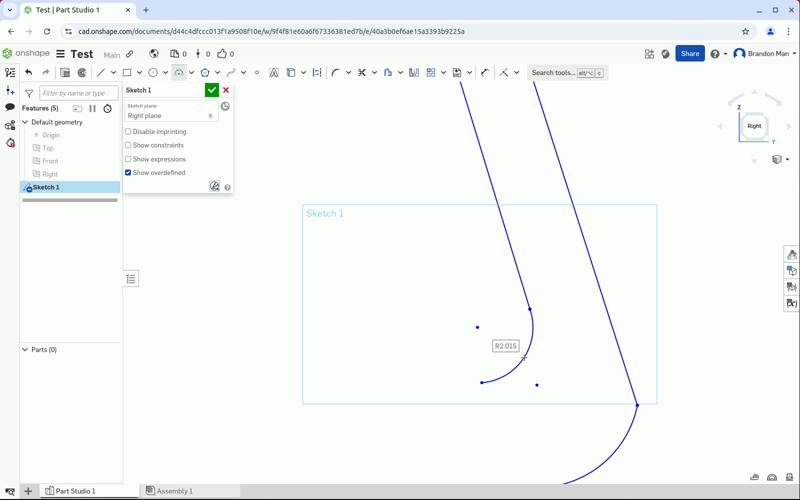
scroll(-6)
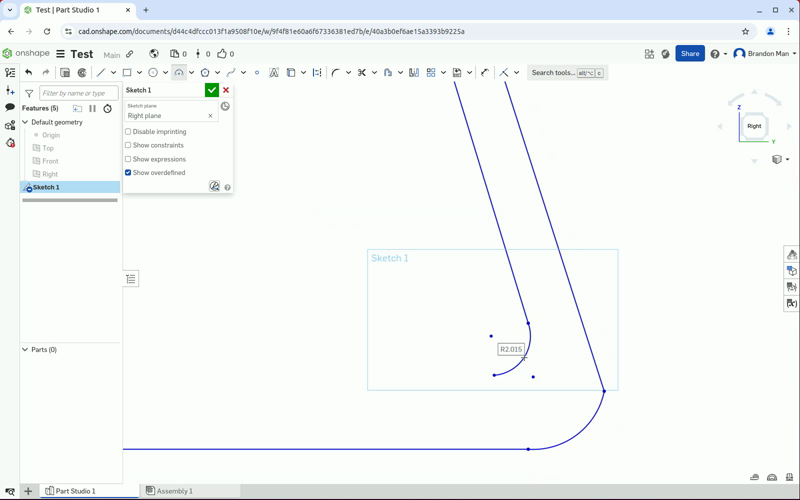
scroll(-6)
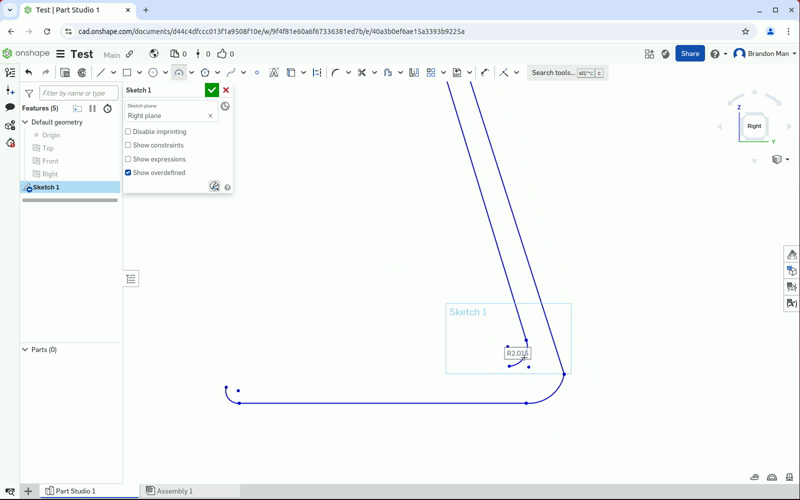
scroll(-6)
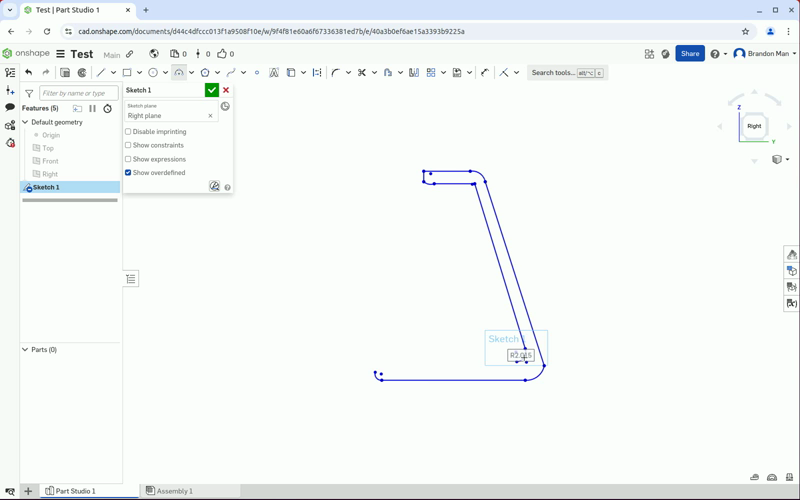
key_up(shift)
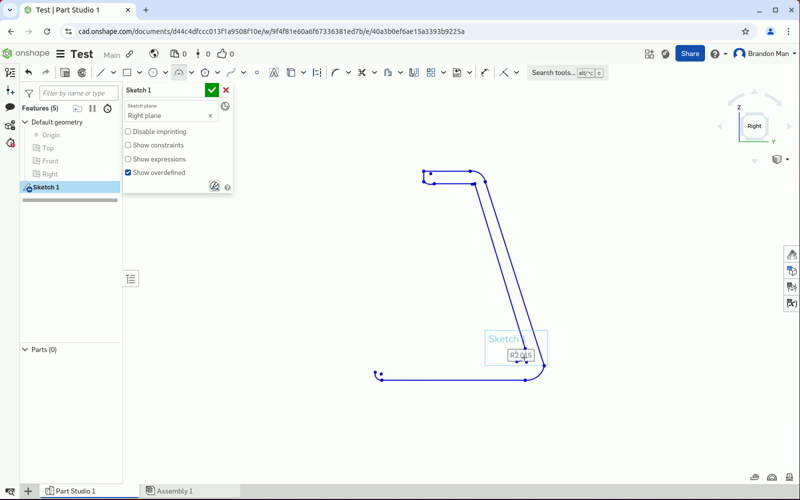
key(esc)
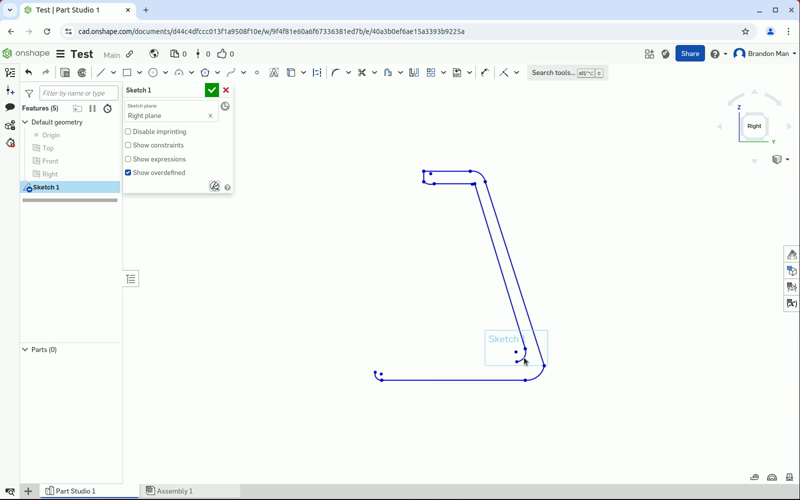
key(l)
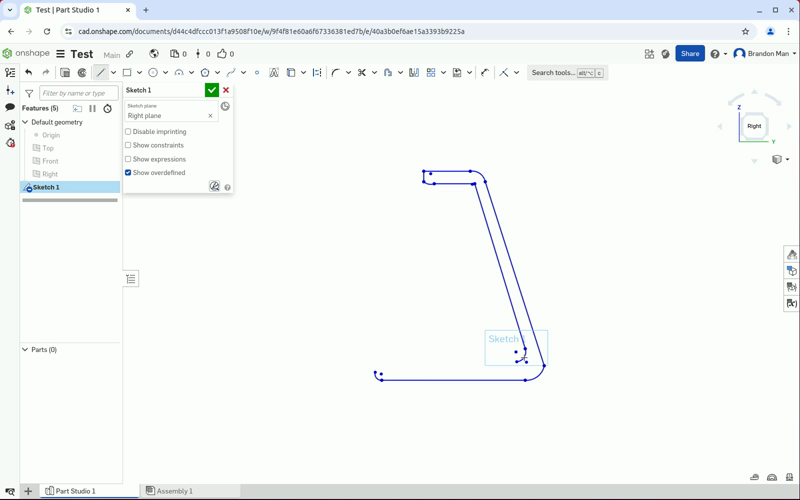
mouse_move(516, 361)
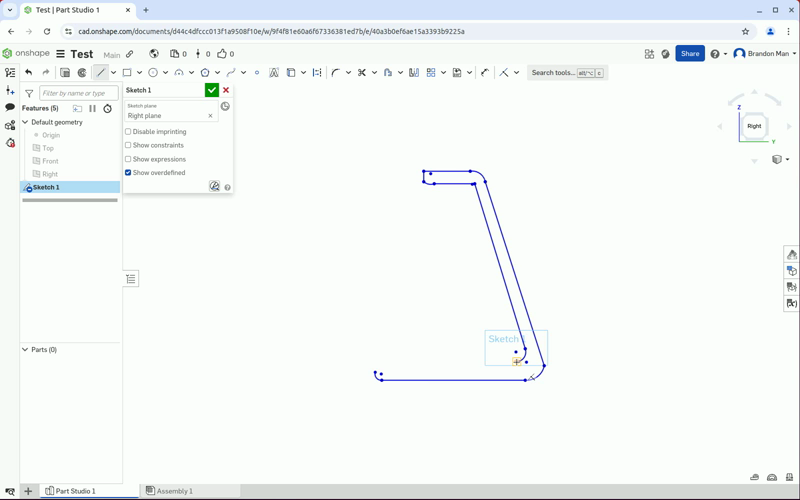
click(516, 361)
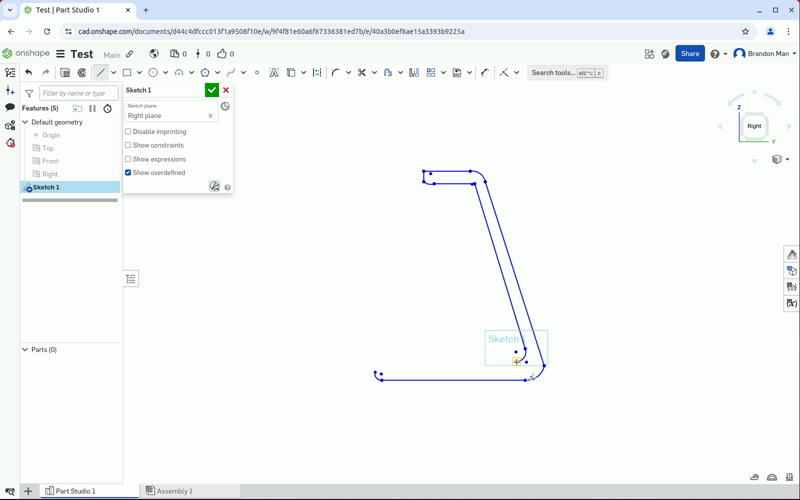
key_down(shift)
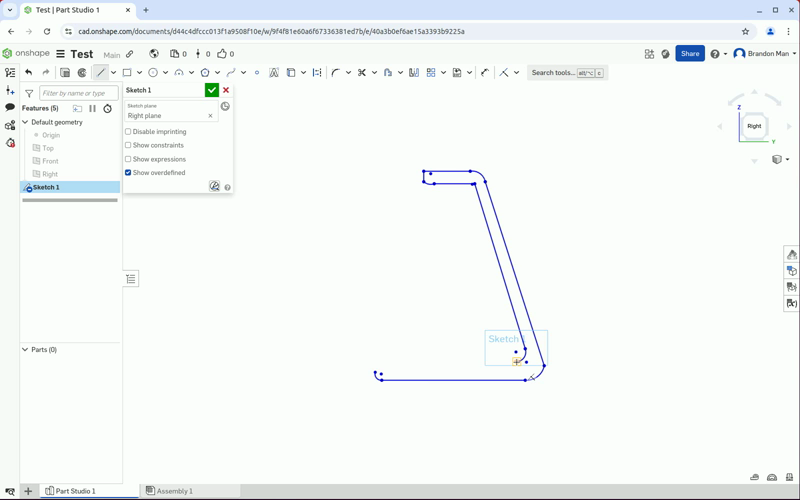
mouse_move(375, 372)
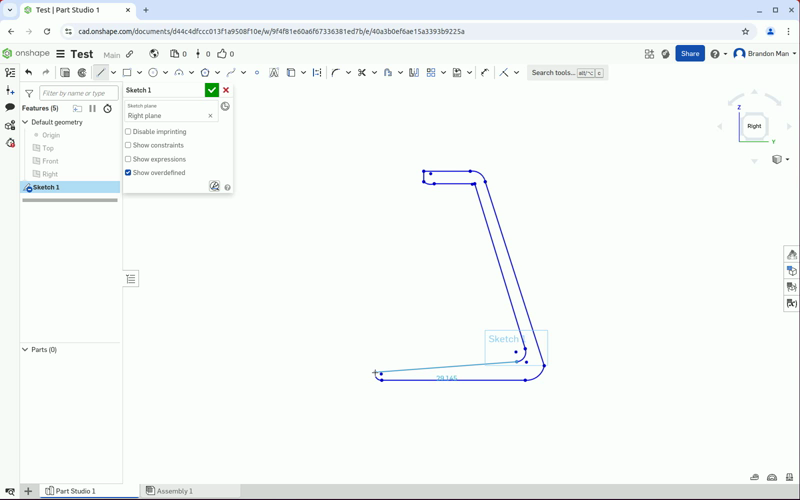
key_up(shift)
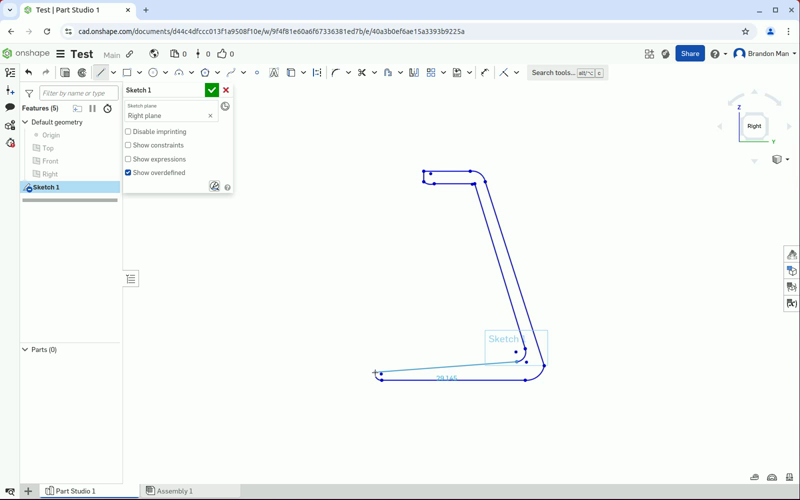
click(375, 372)
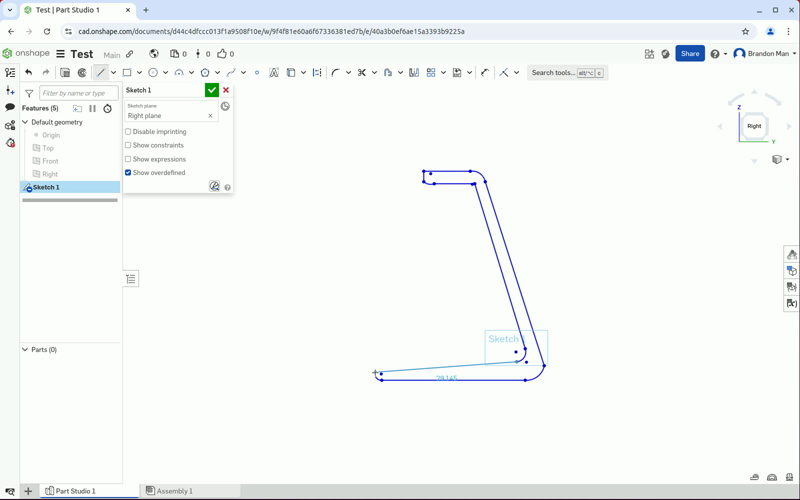
key(esc)
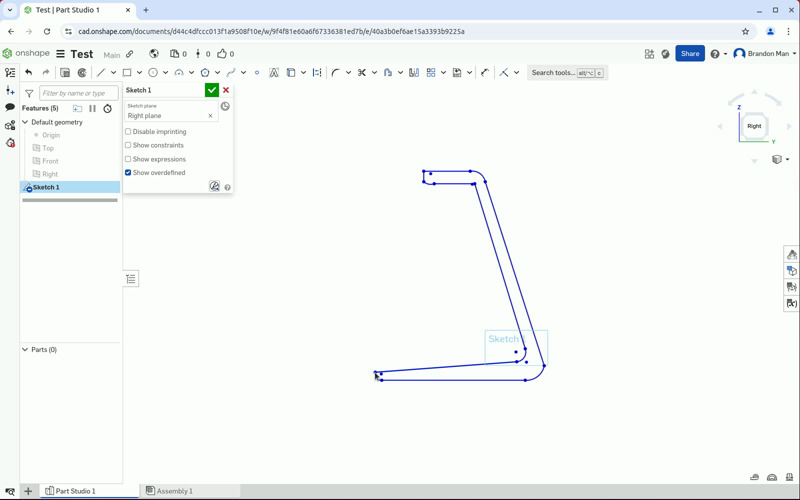
mouse_move(529, 351)
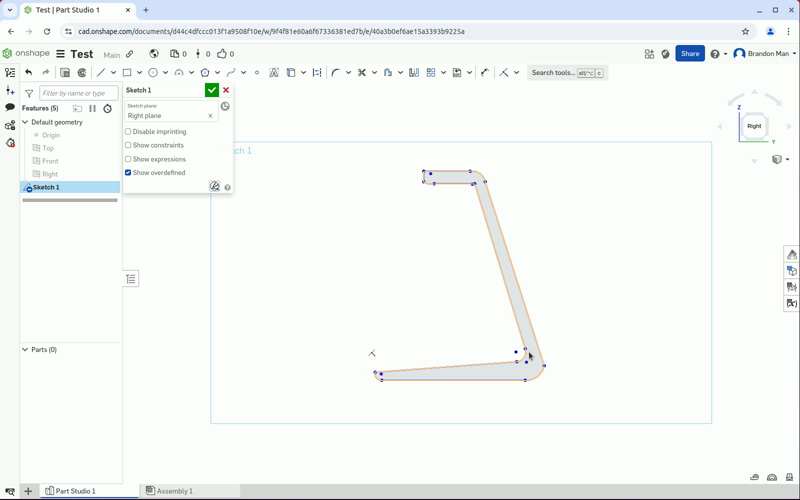
click(529, 351)
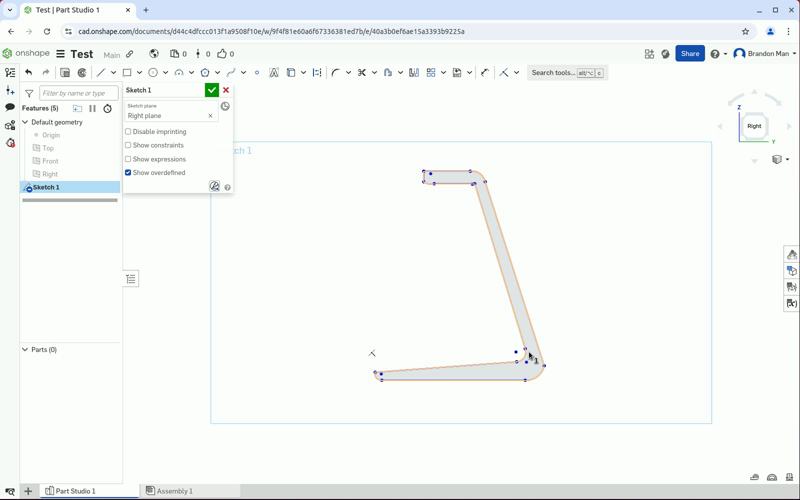
mouse_move(73, 352)
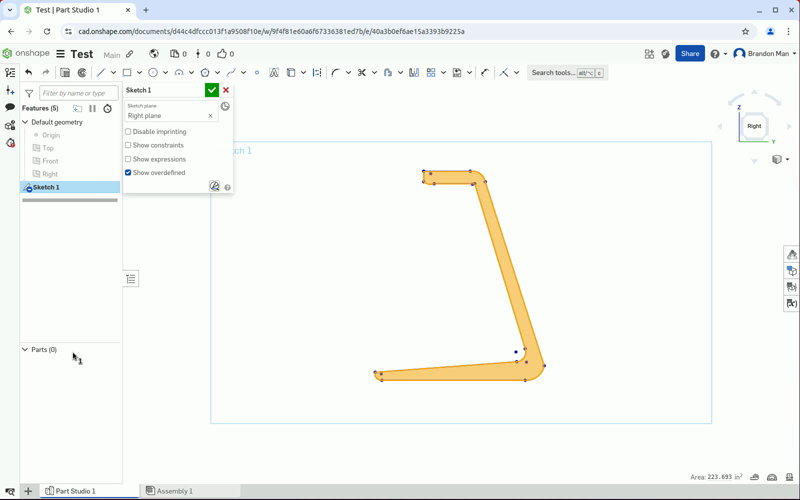
key(shift+y)
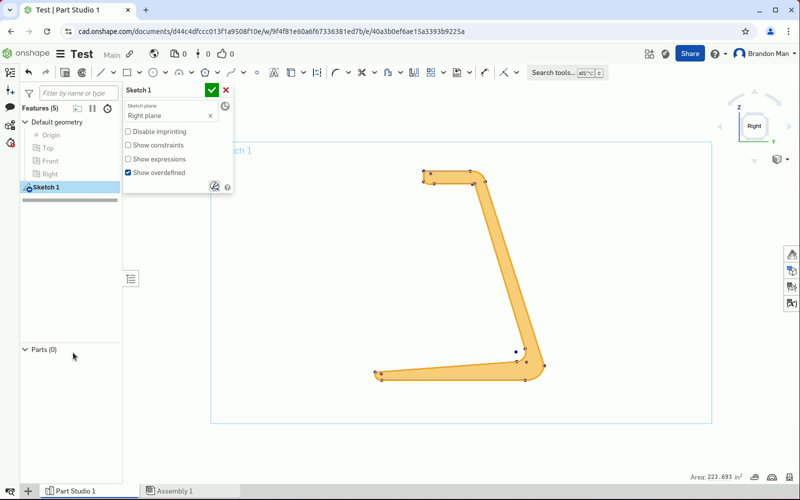
key(shift+e)
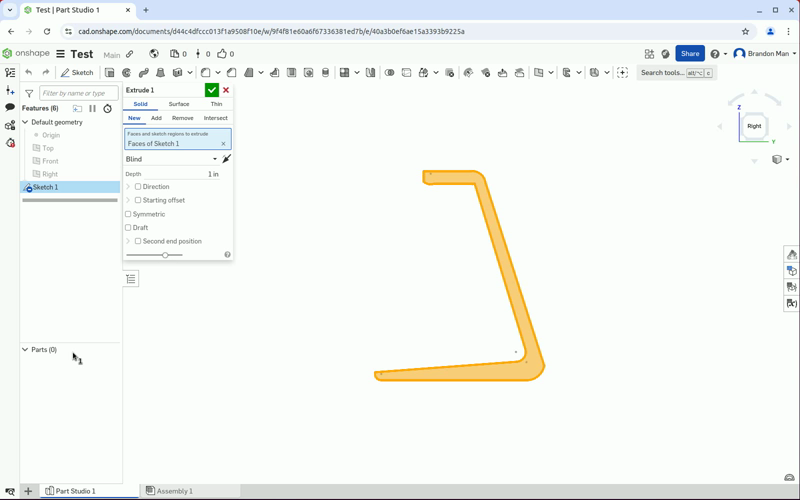
mouse_move(143, 106)
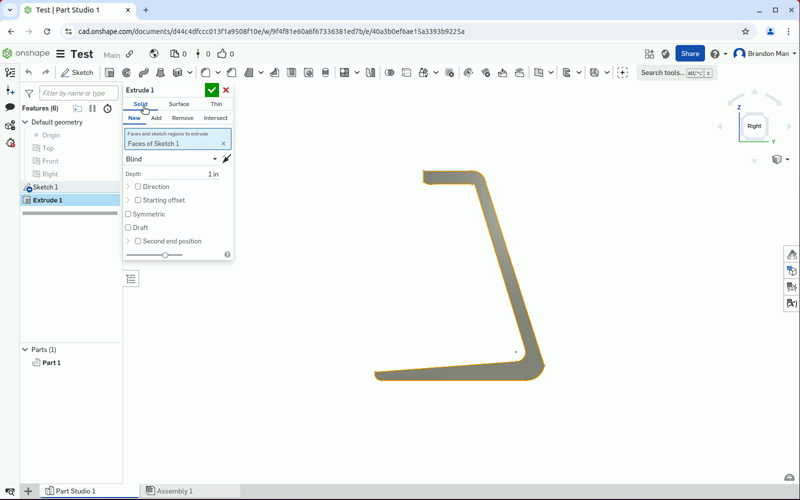
click(143, 106)
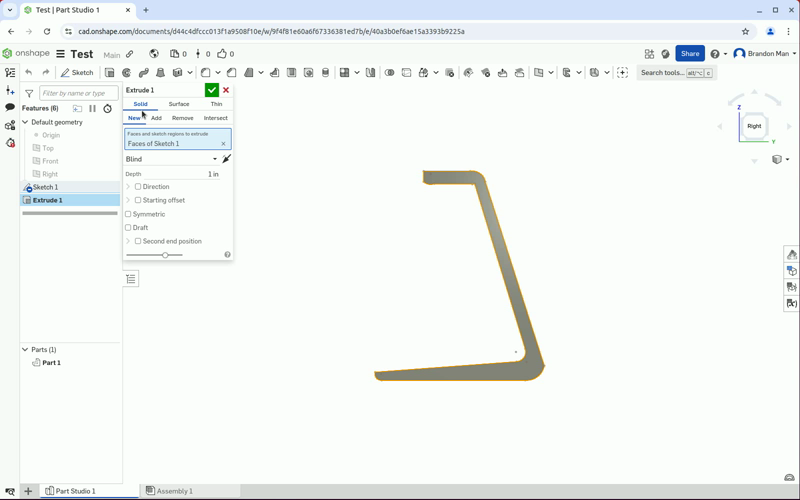
mouse_move(137, 120)
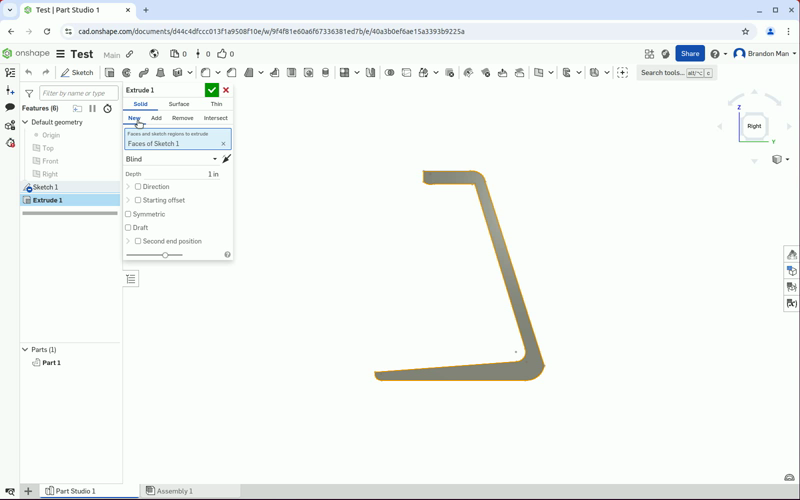
click(137, 120)
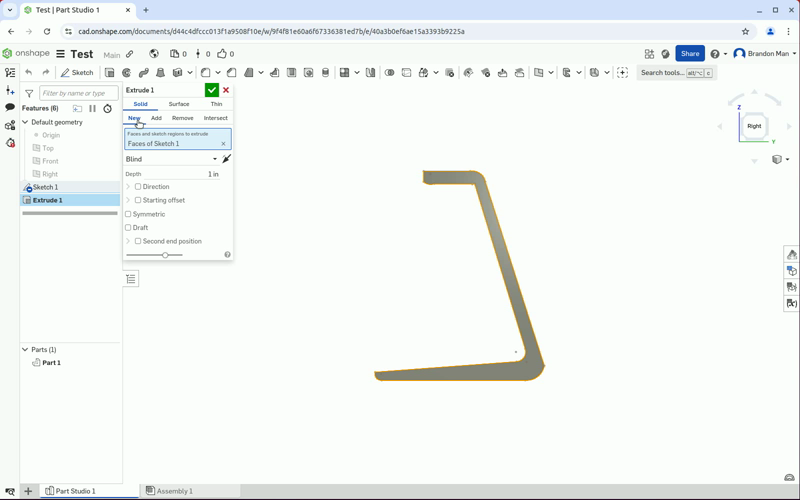
key(tab, 4)
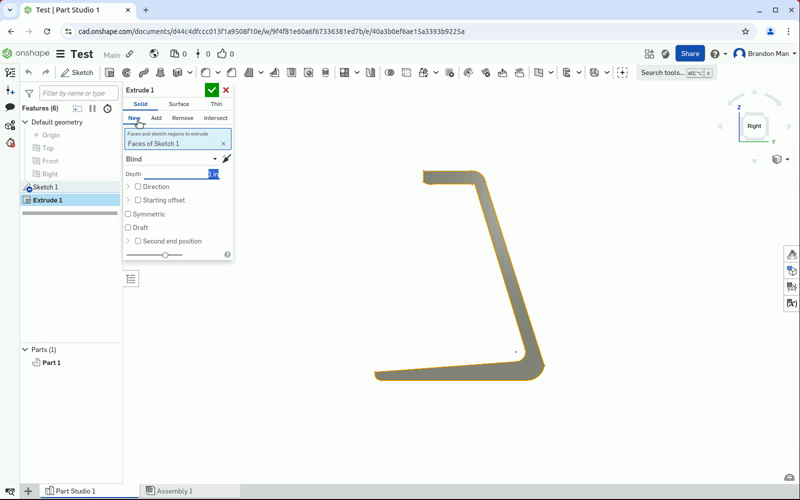
text(25.034)
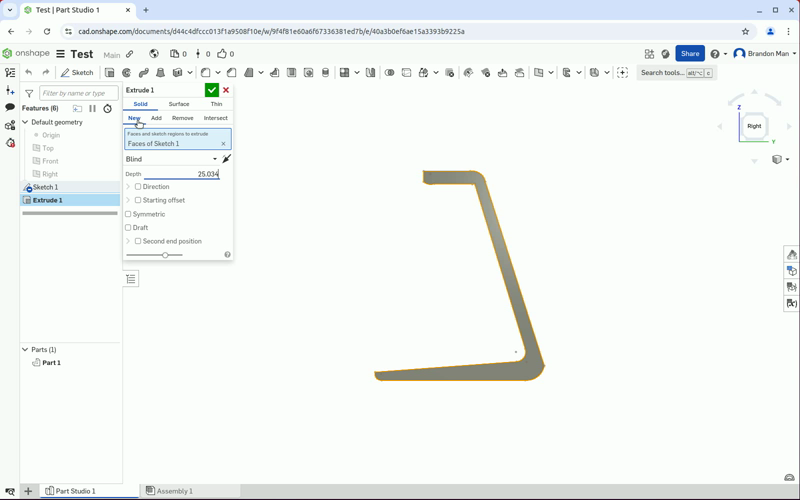
key(tab, 3)
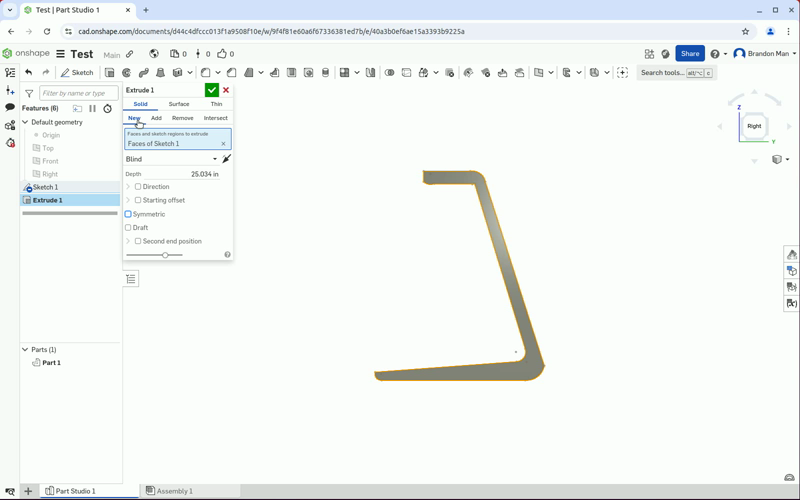
key(space)
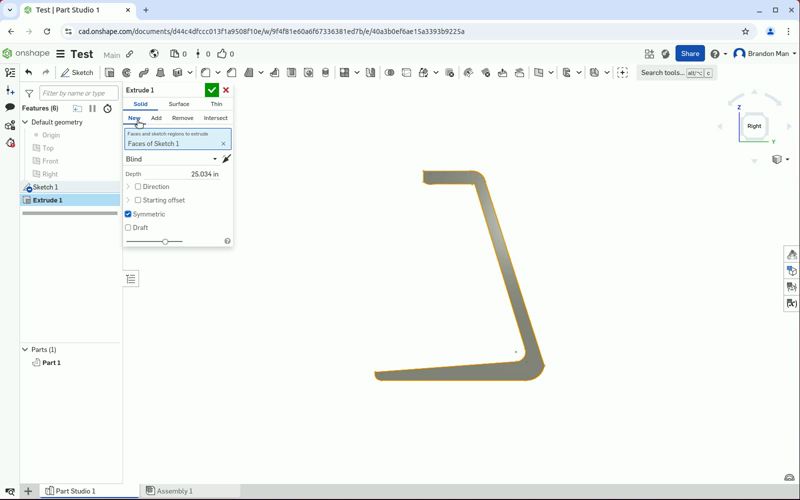
key(enter)
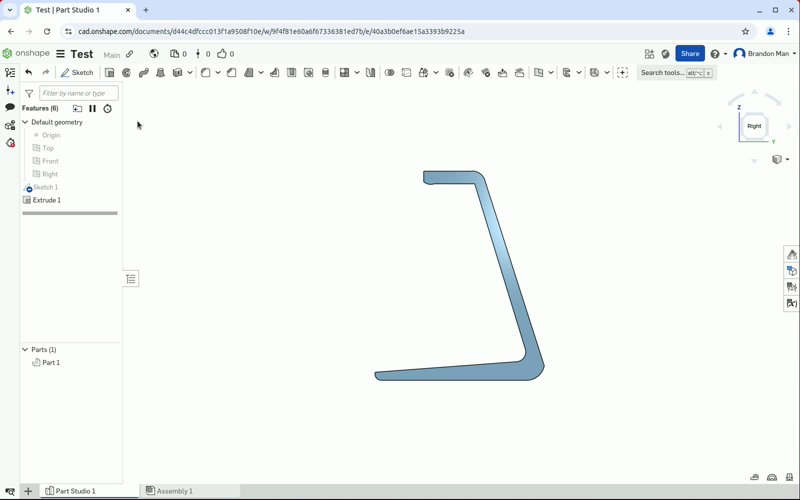
key(shift+h)
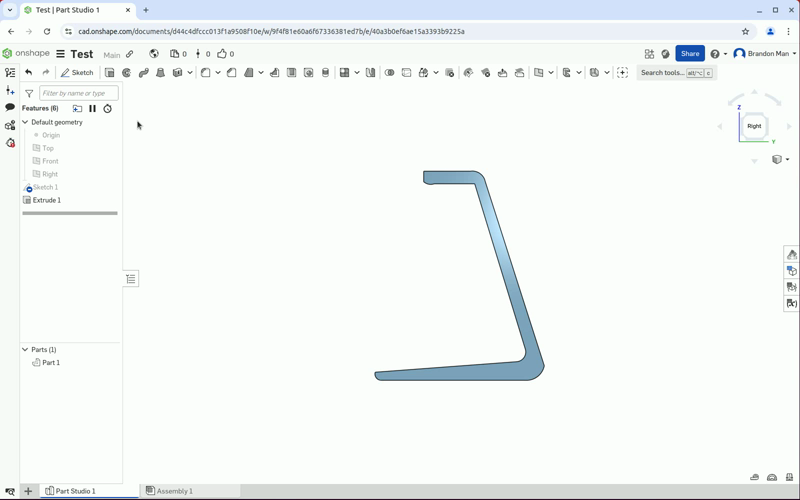
key(shift+h)
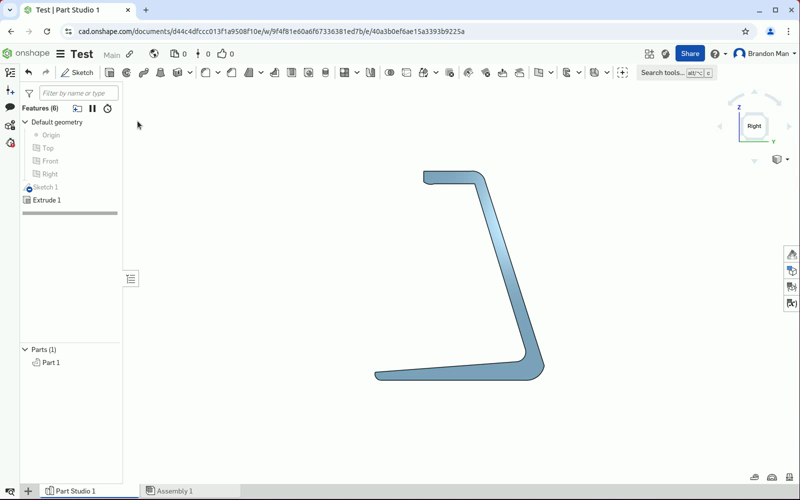
mouse_move(73, 189)
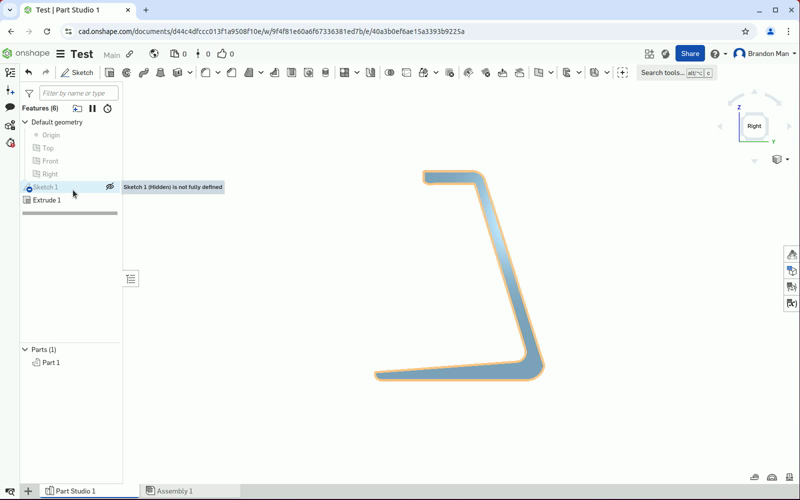
click(73, 189)
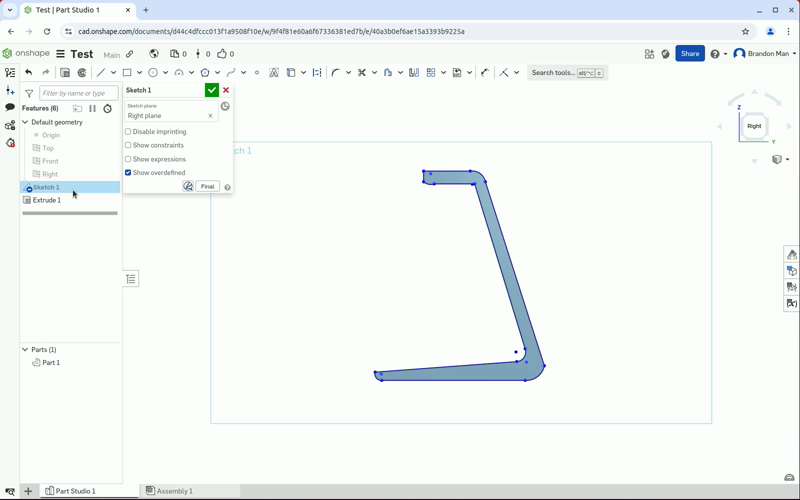
mouse_move(229, 92)
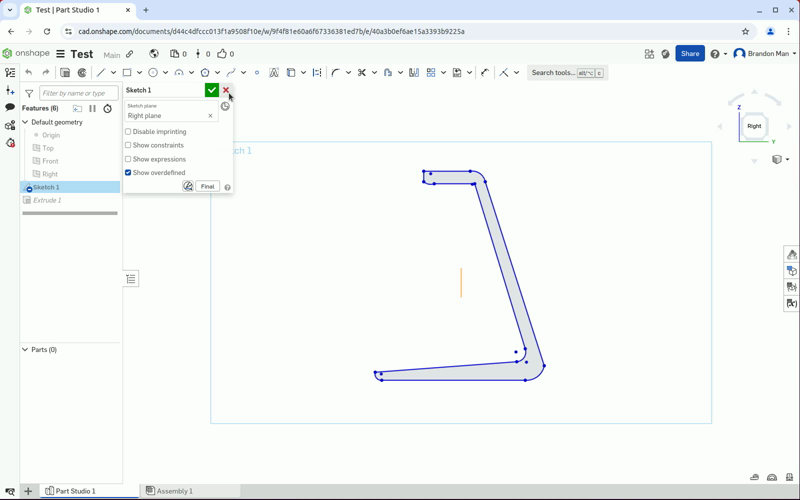
click(229, 92)
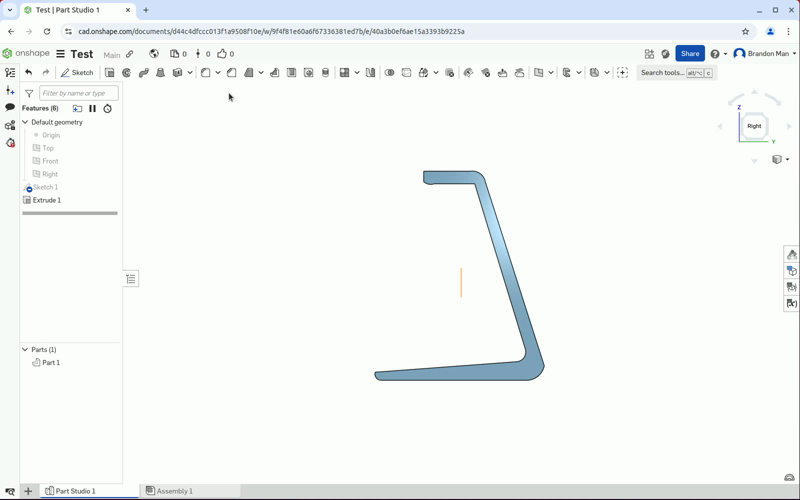
mouse_move(73, 352)
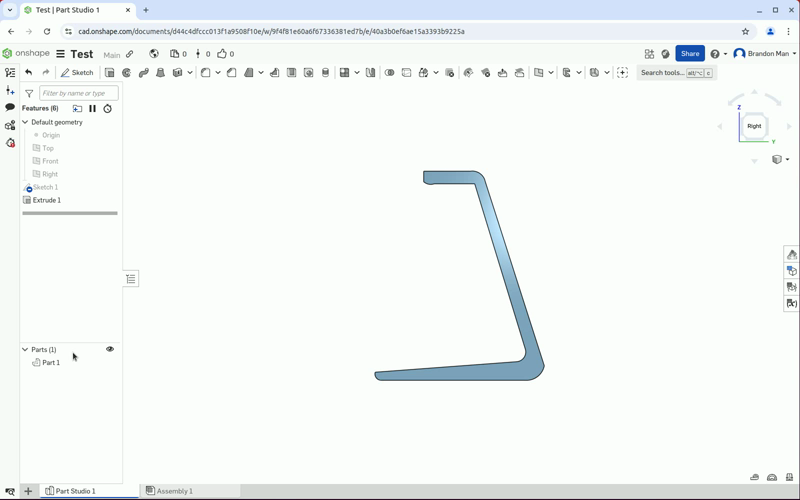
key(y)
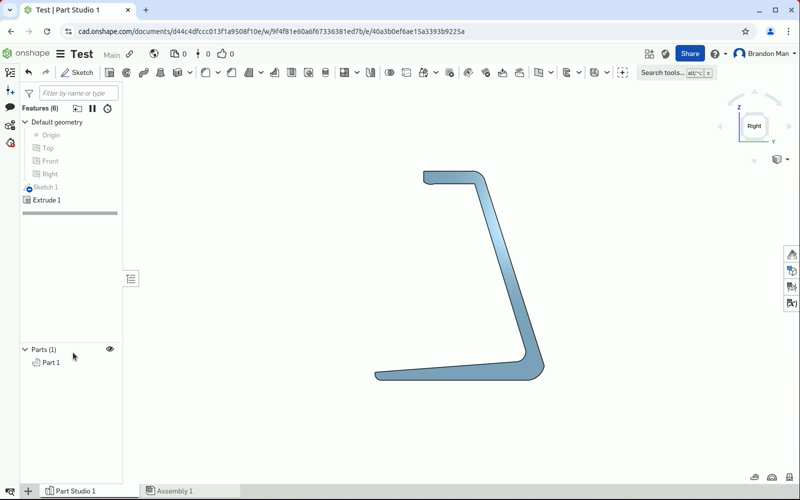
key(shift+p)
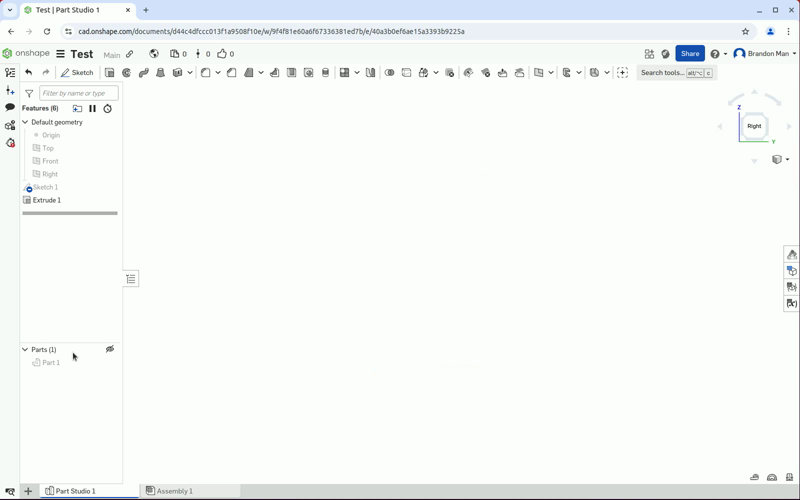
key(space)
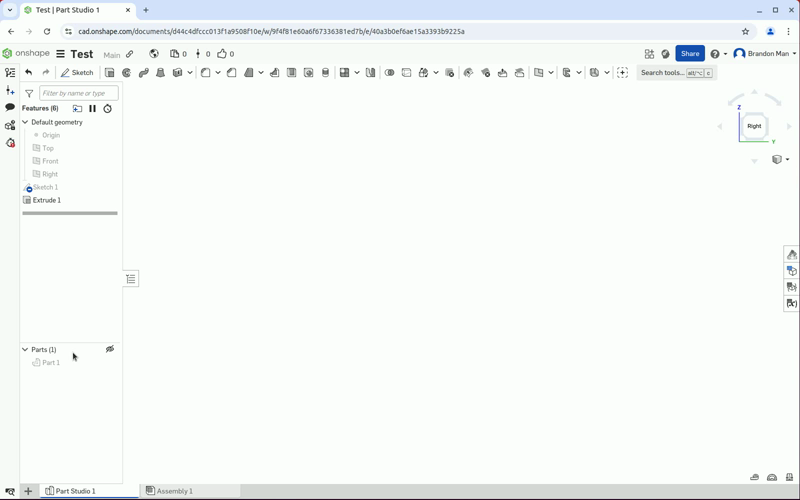
key_down(shift)
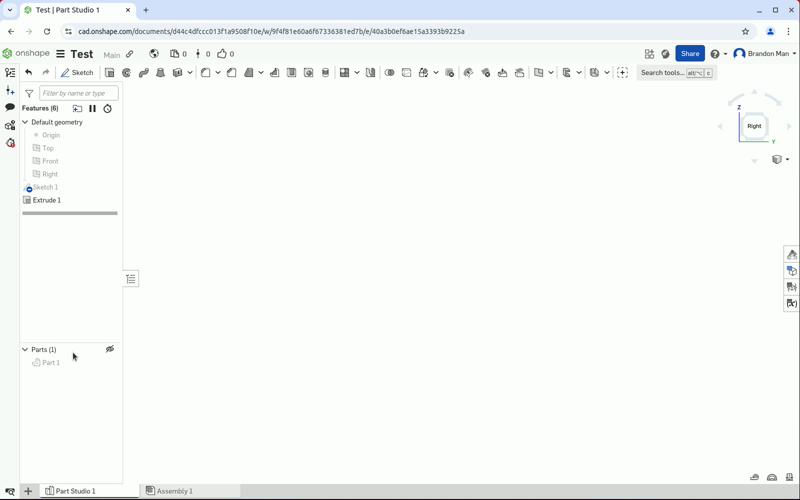
key(right)
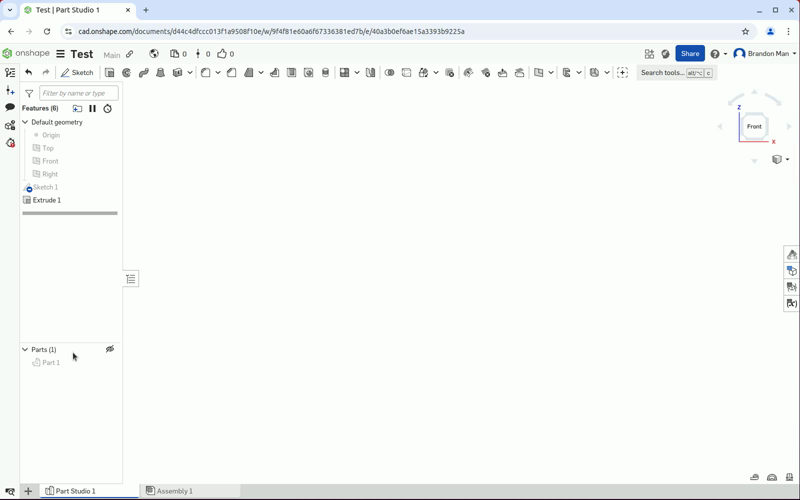
key_up(shift)
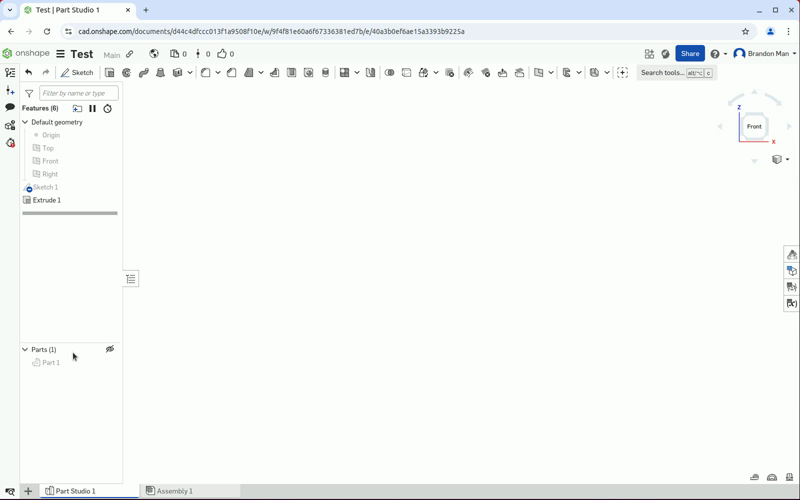
mouse_move(73, 352)
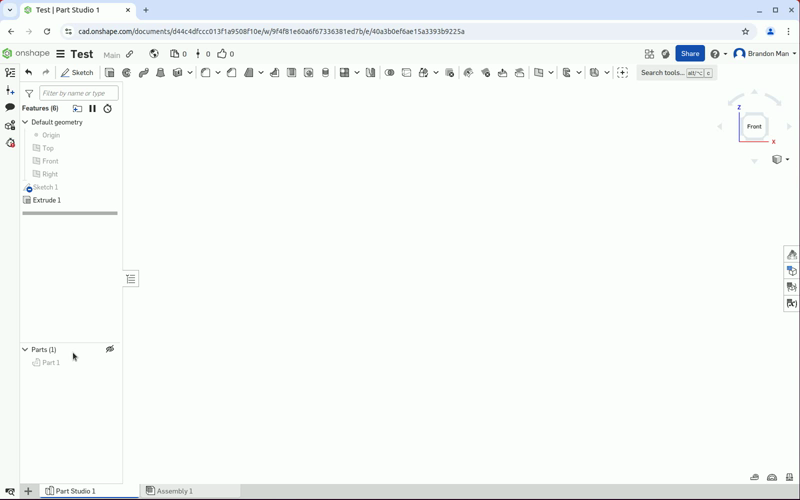
key(shift+y)
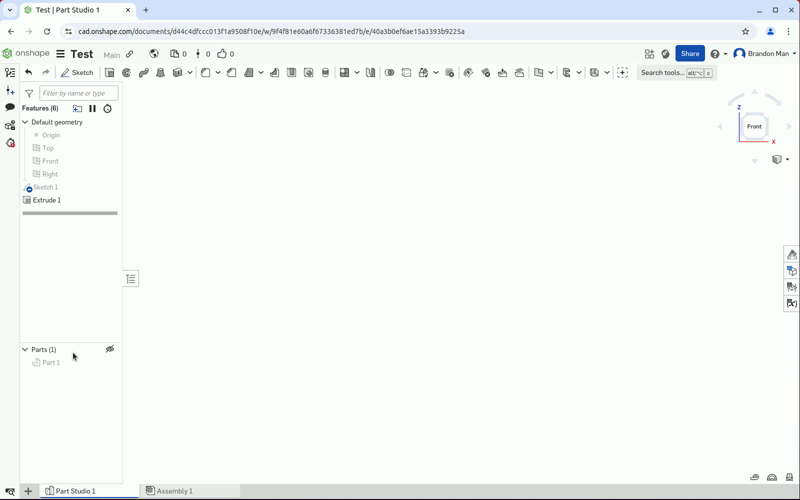
key(shift+s)
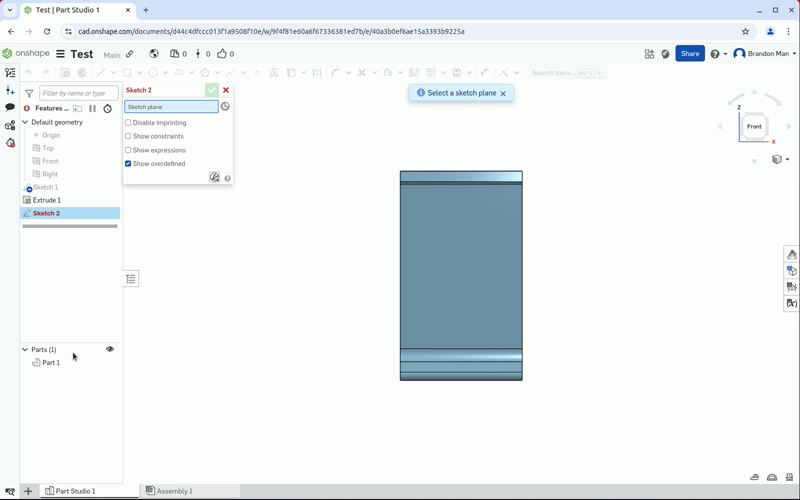
mouse_move(73, 163)
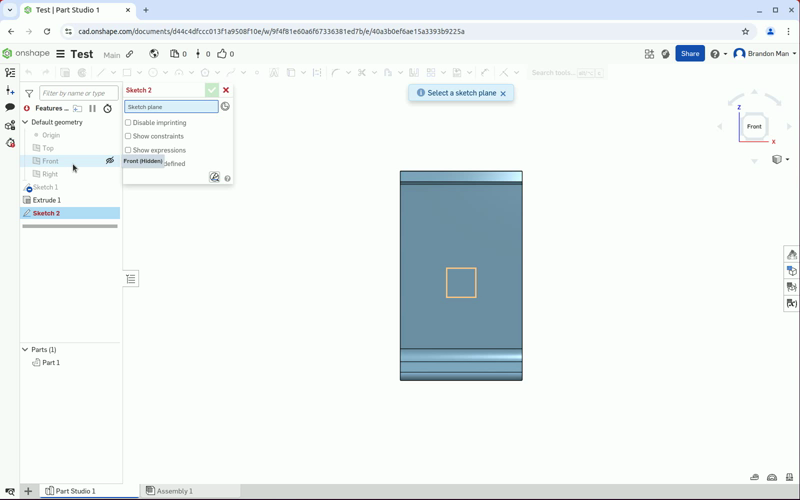
click(73, 163)
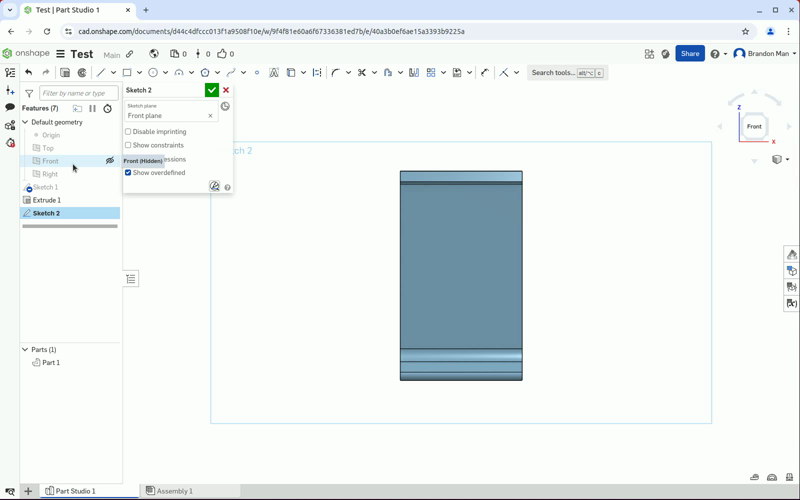
mouse_move(73, 352)
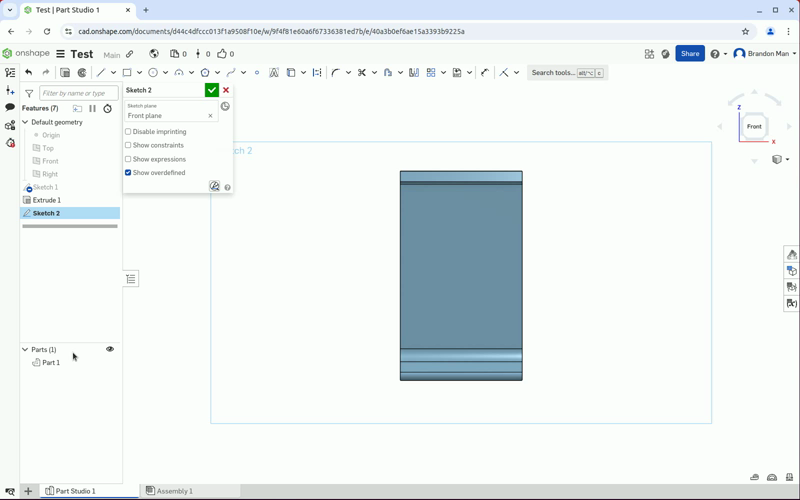
key(y)
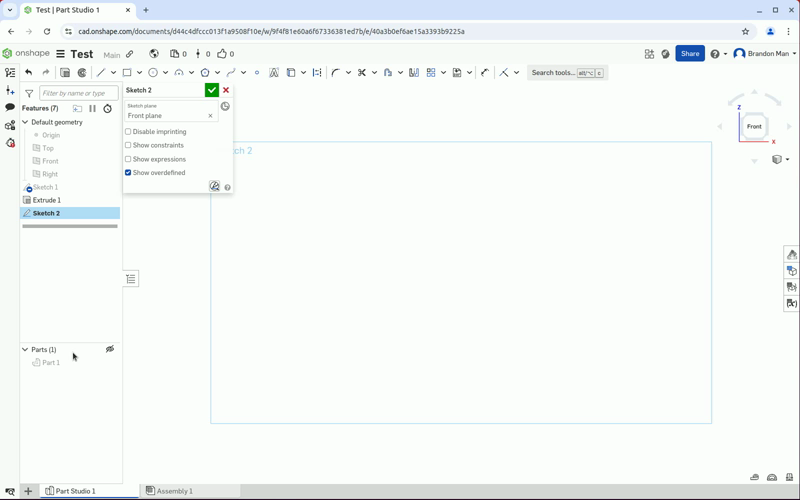
key(l)
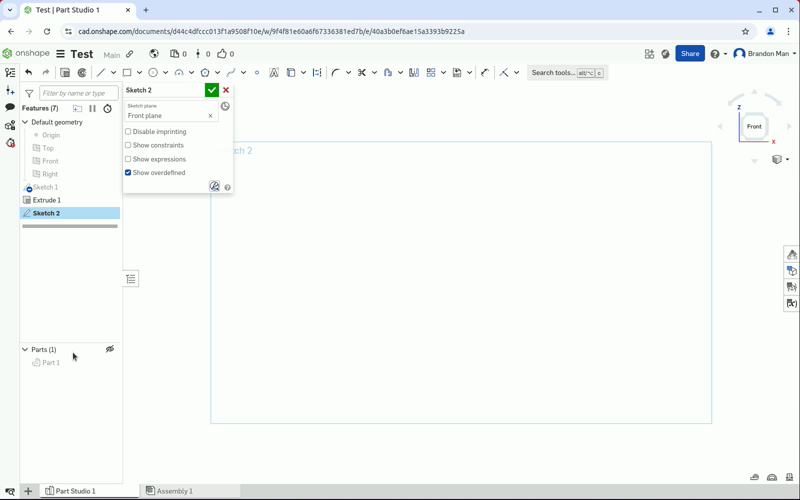
key_down(shift)
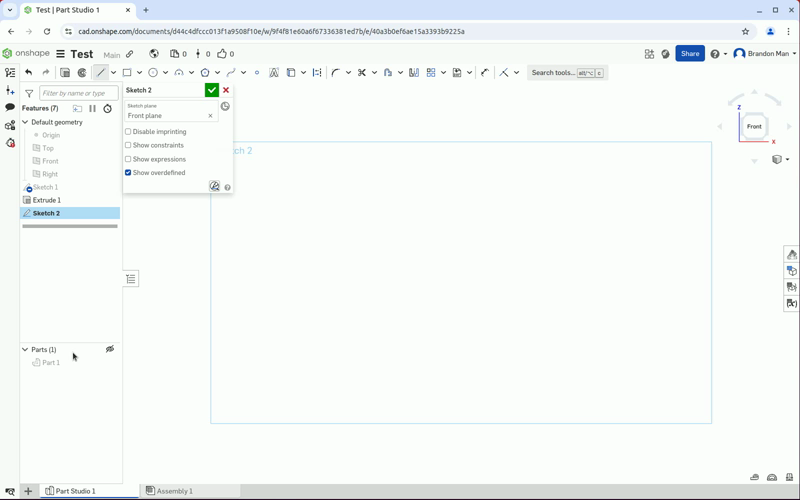
mouse_move(399, 343)
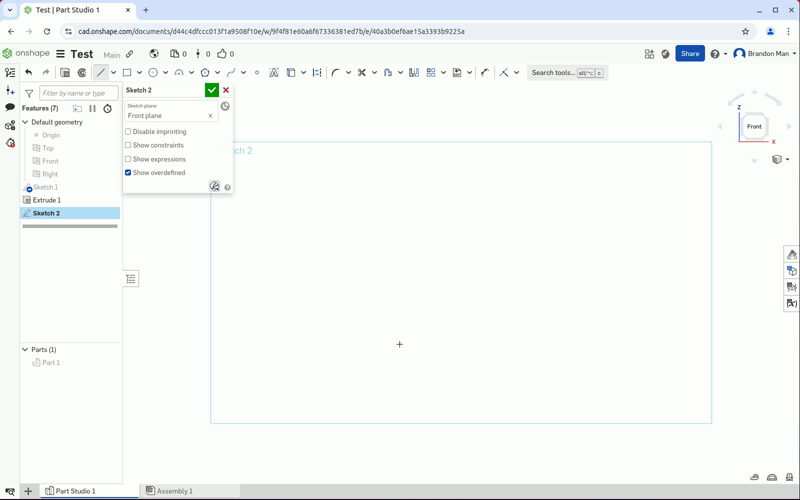
click(399, 343)
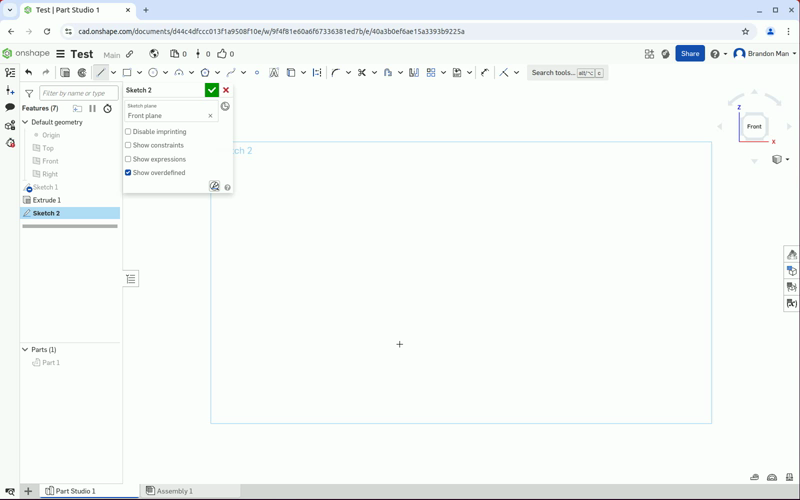
key_up(shift)
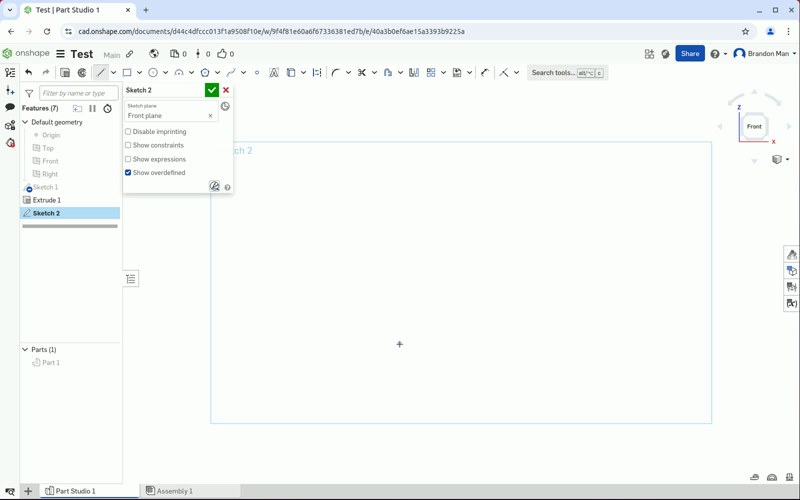
key_down(shift)
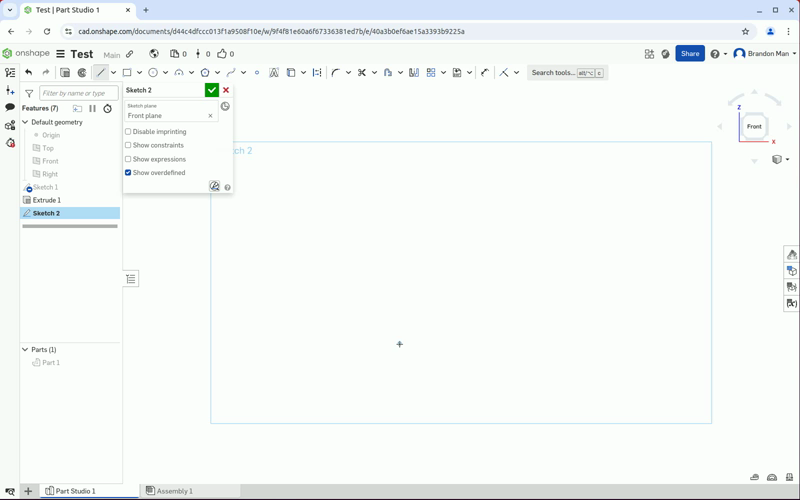
mouse_move(429, 343)
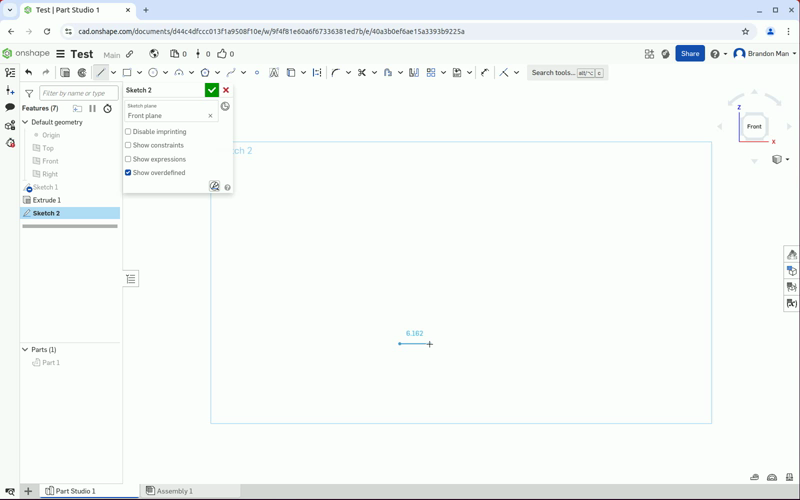
mouse_move(430, 343)
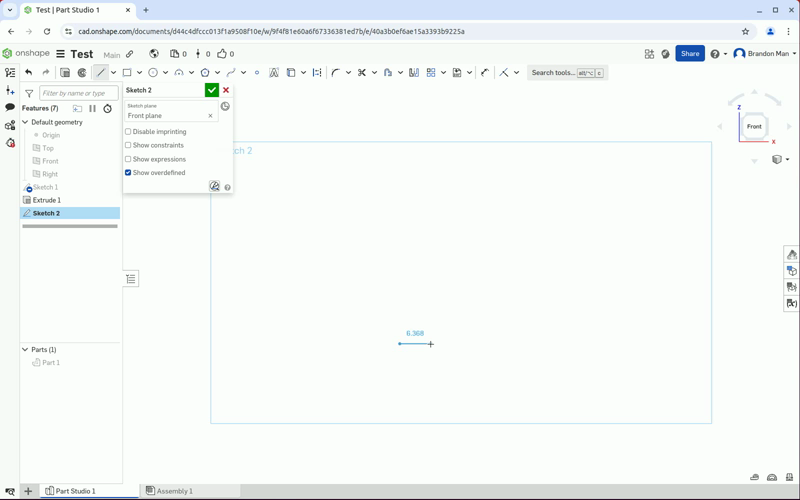
click(430, 343)
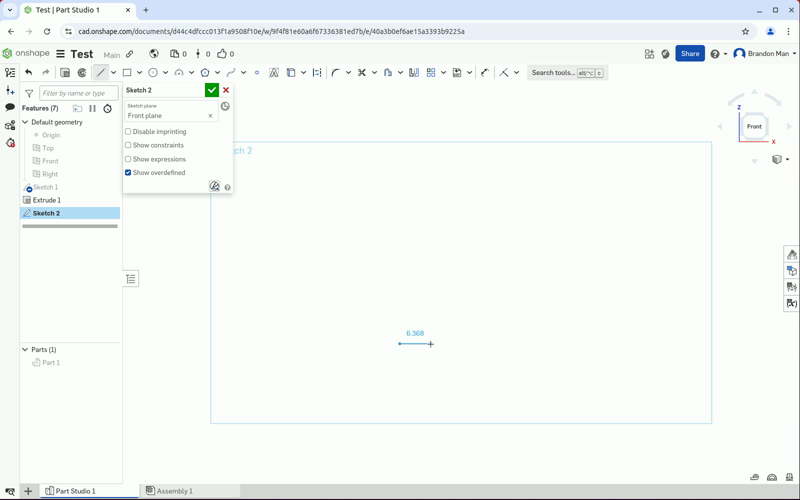
key_up(shift)
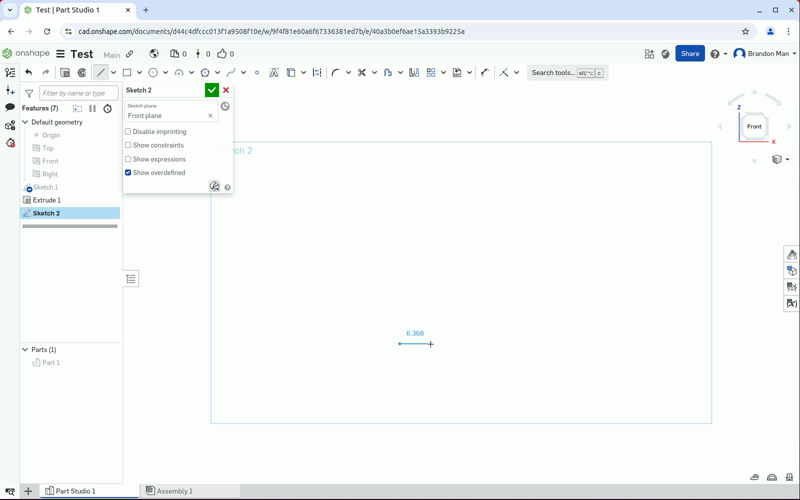
key_down(shift)
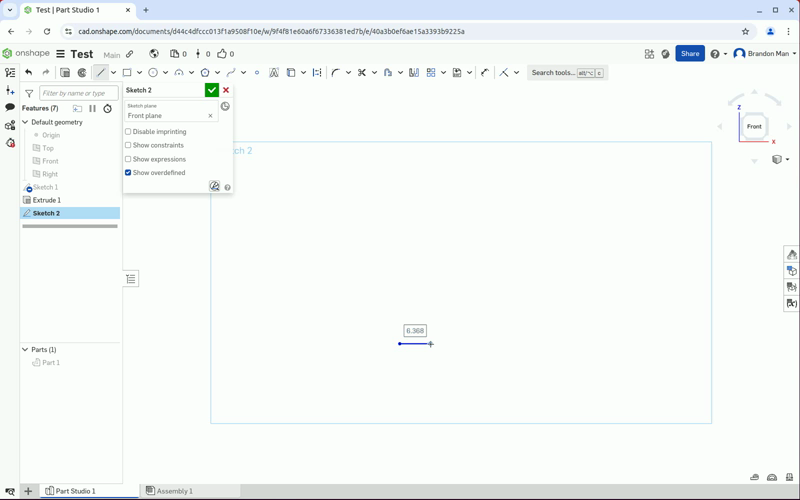
mouse_move(430, 170)
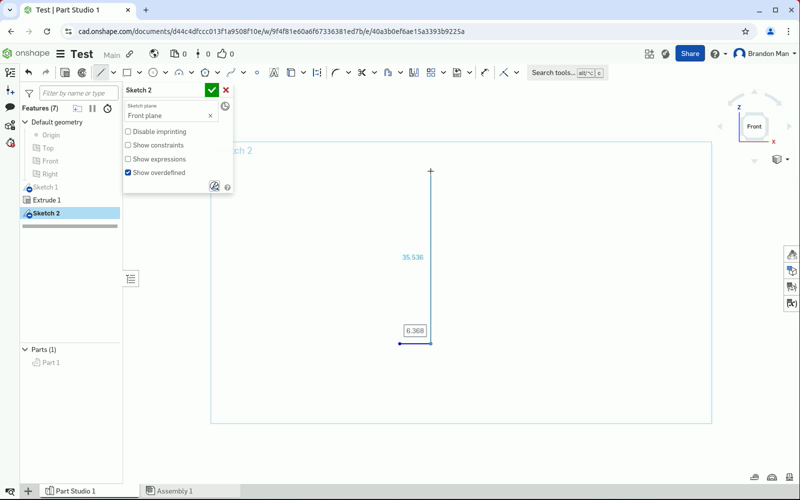
click(430, 170)
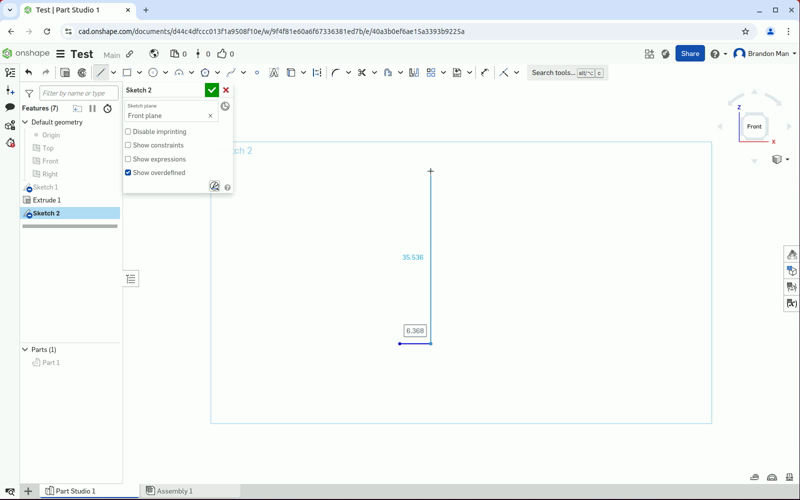
key_up(shift)
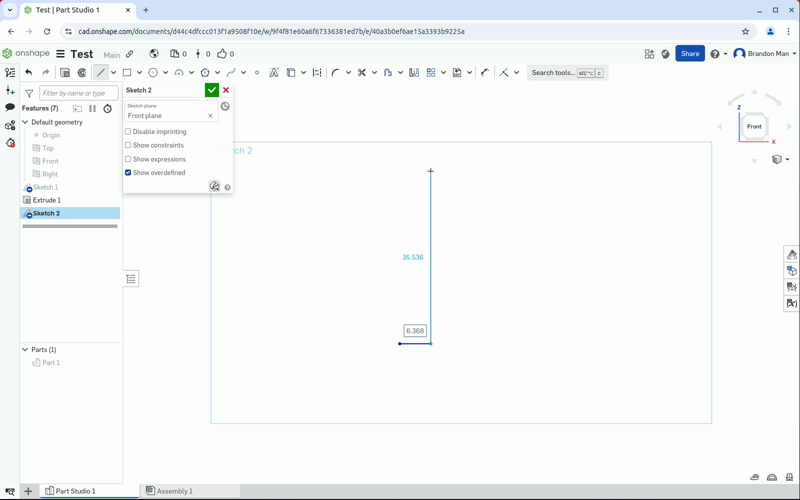
key_down(shift)
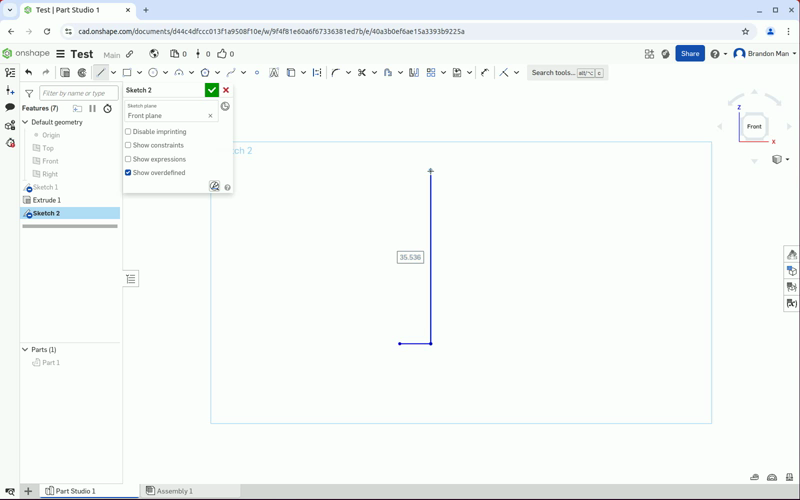
mouse_move(460, 170)
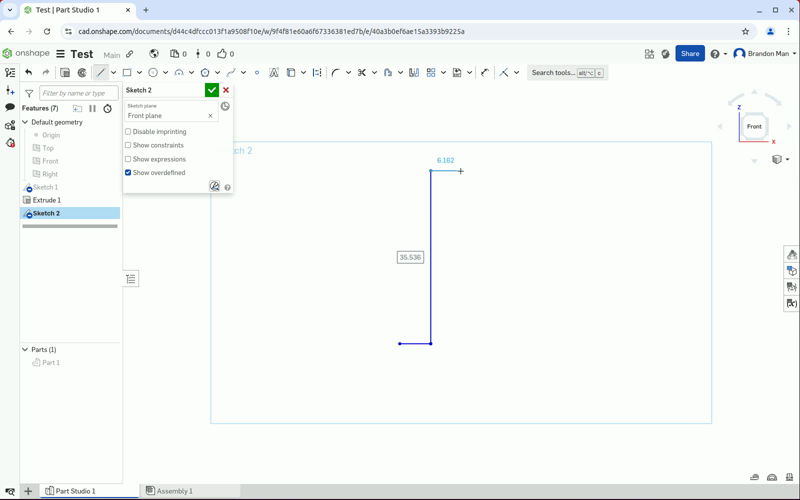
mouse_move(399, 170)
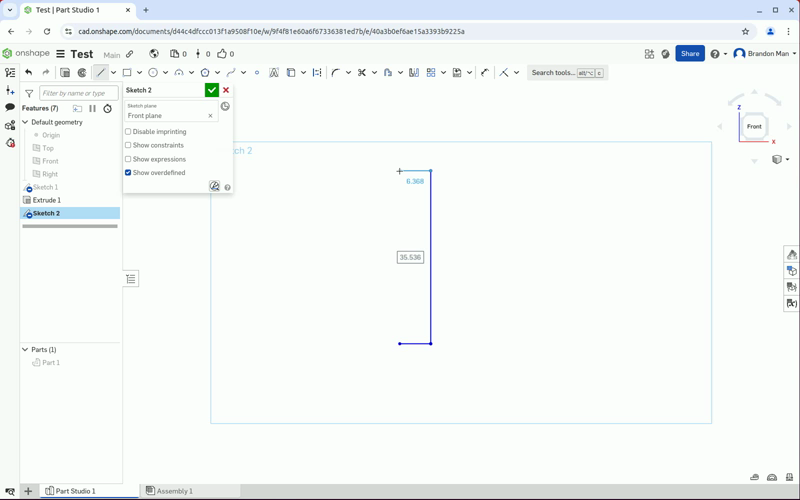
click(399, 170)
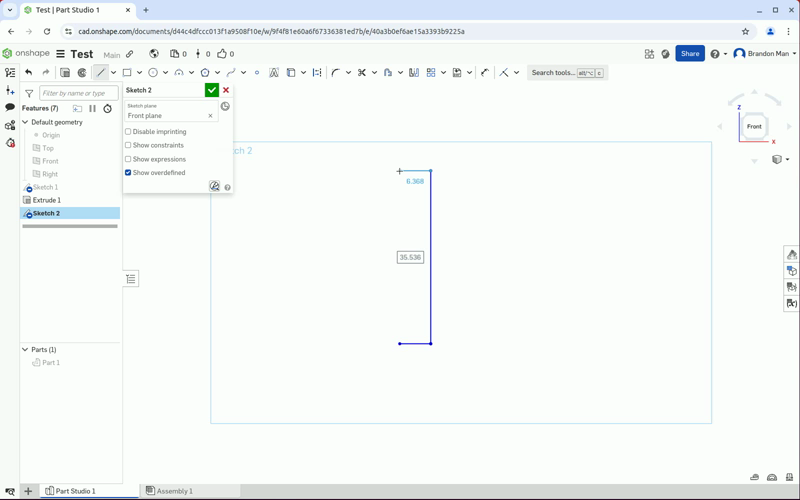
key_up(shift)
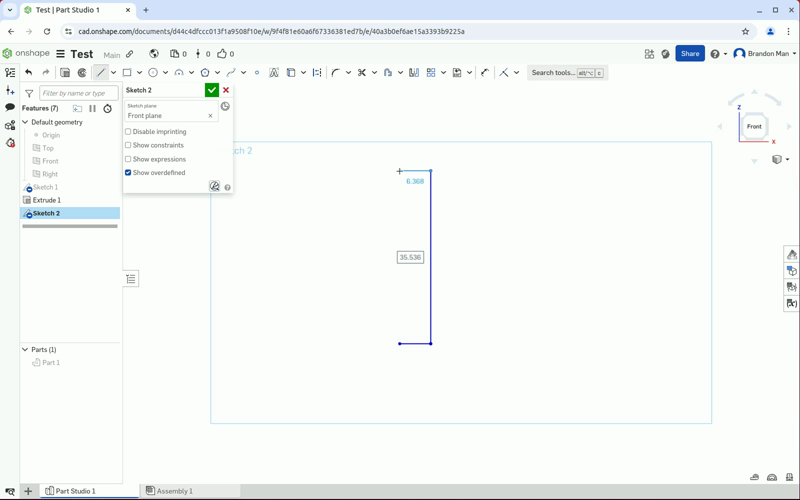
key_down(shift)
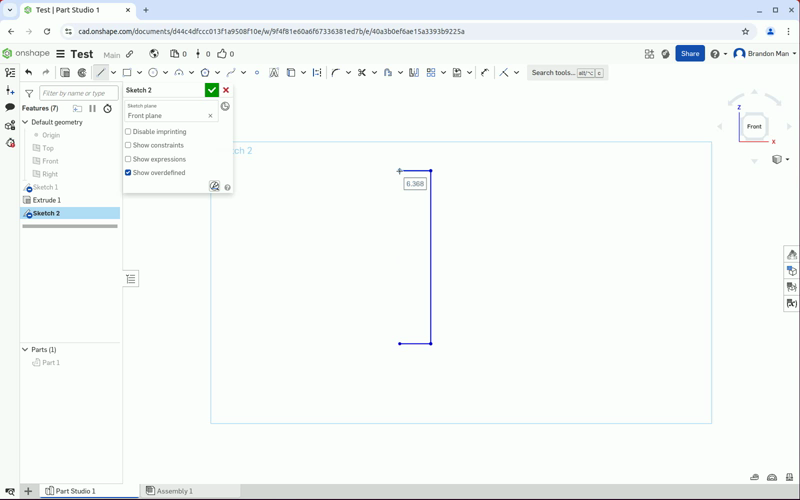
mouse_move(399, 343)
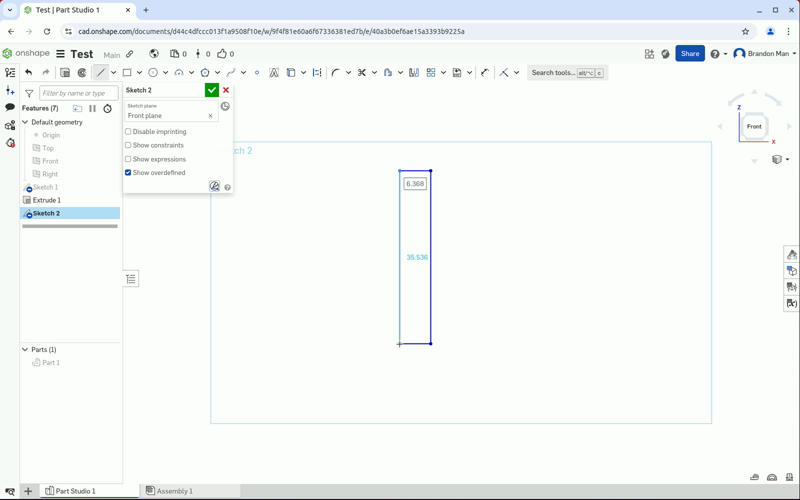
key_up(shift)
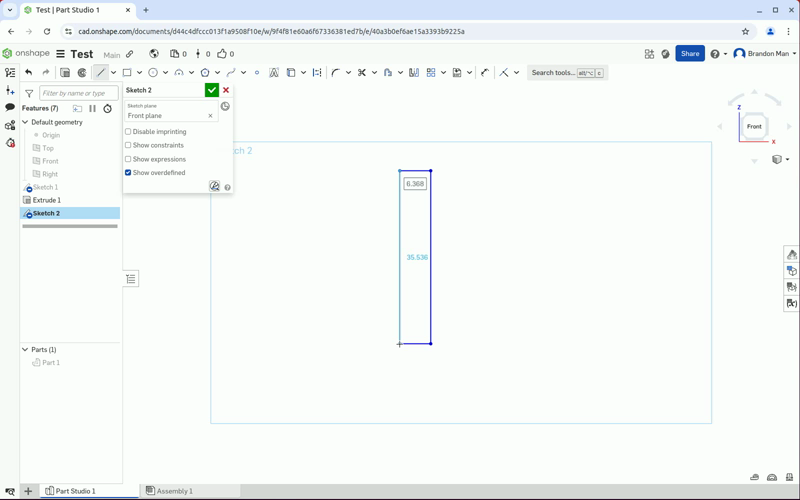
click(399, 343)
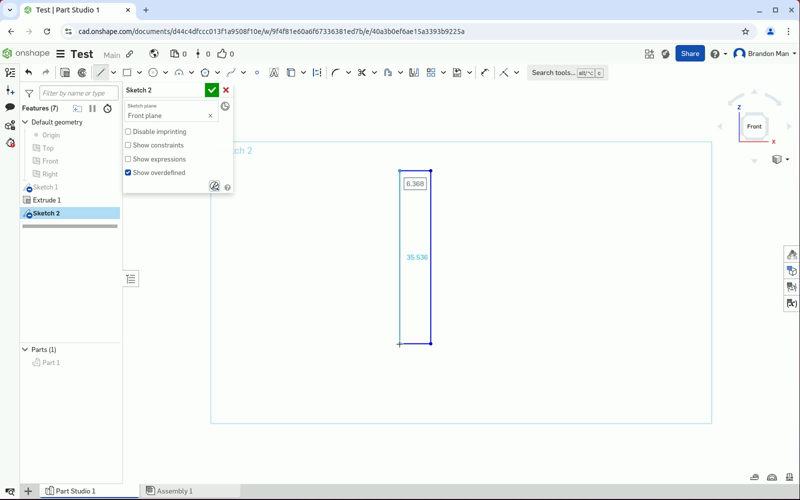
key(esc)
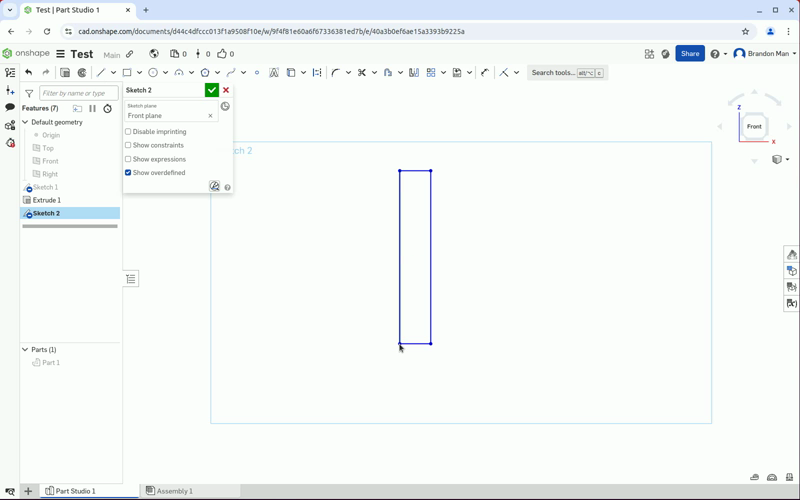
mouse_move(410, 219)
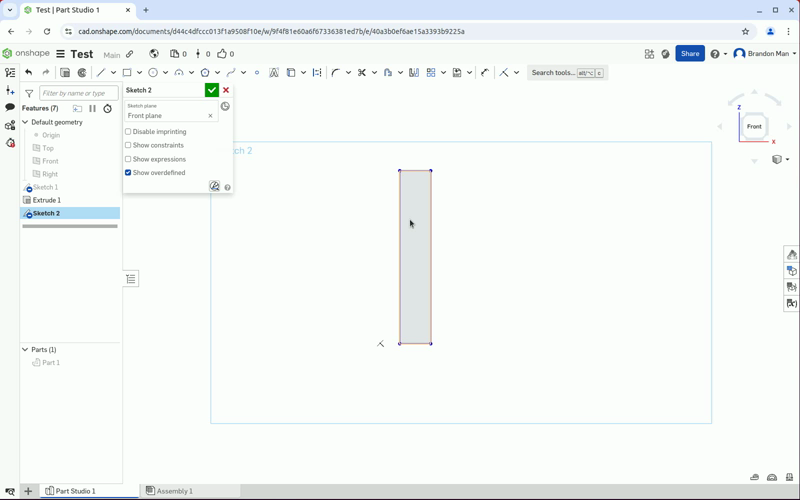
click(410, 219)
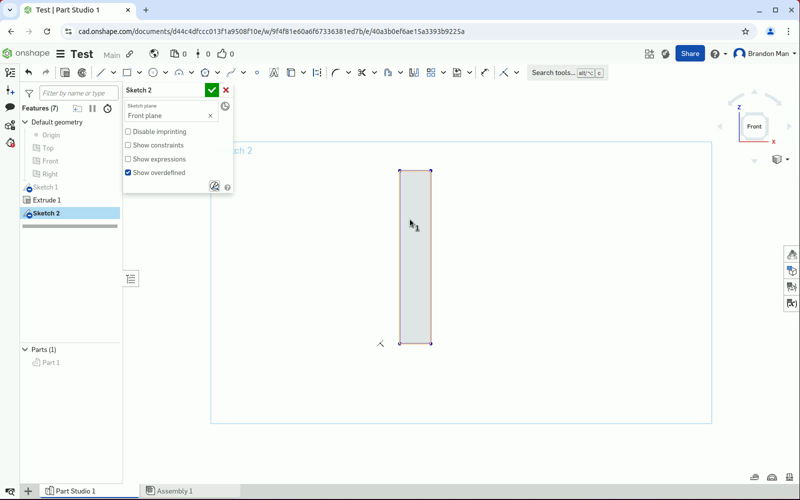
mouse_move(73, 352)
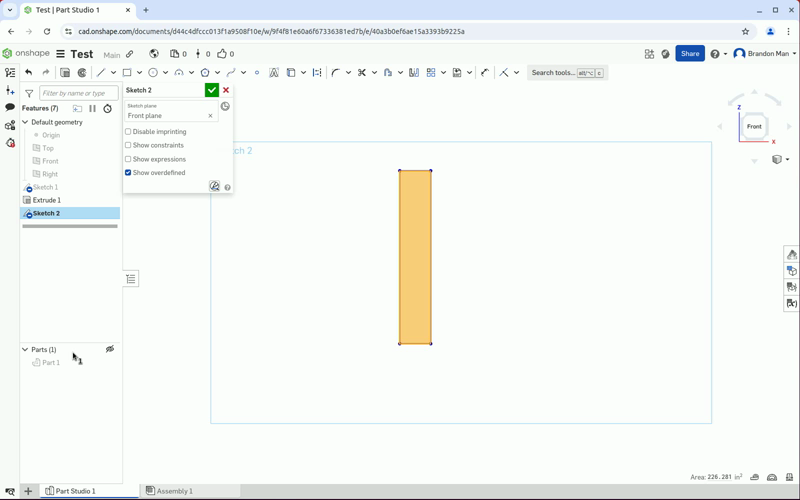
key(shift+y)
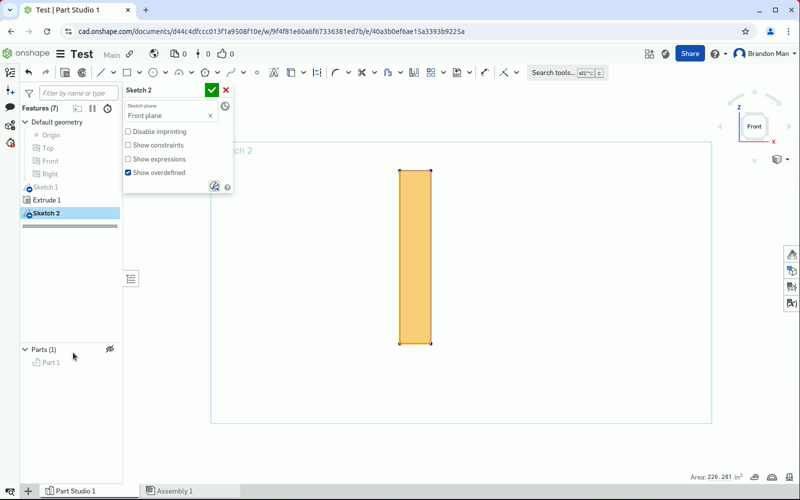
key(shift+e)
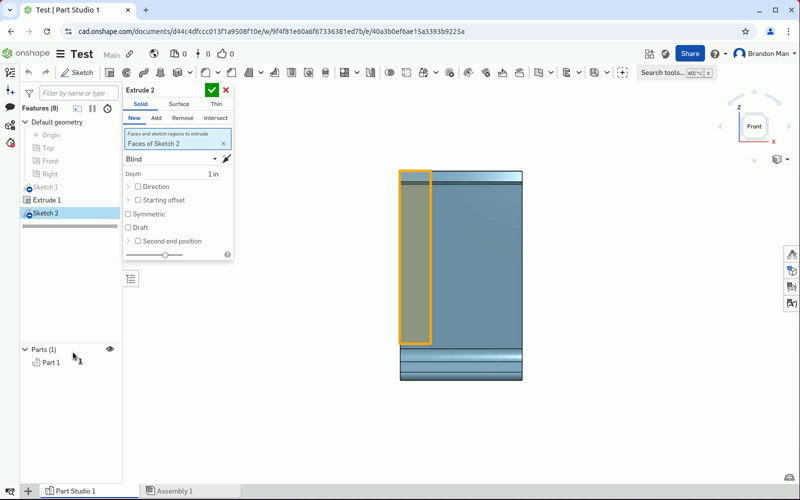
mouse_move(143, 106)
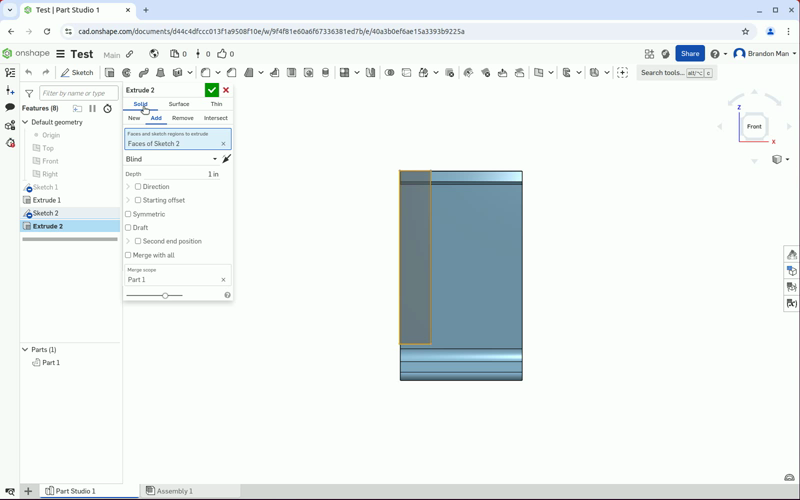
click(143, 106)
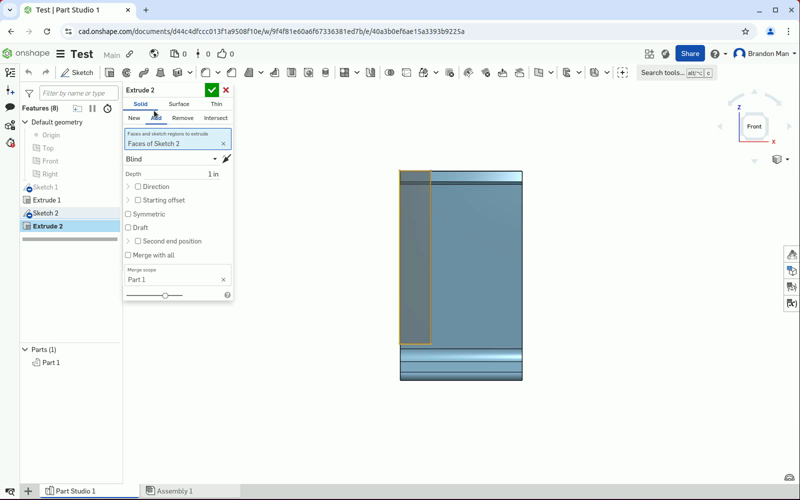
mouse_move(186, 120)
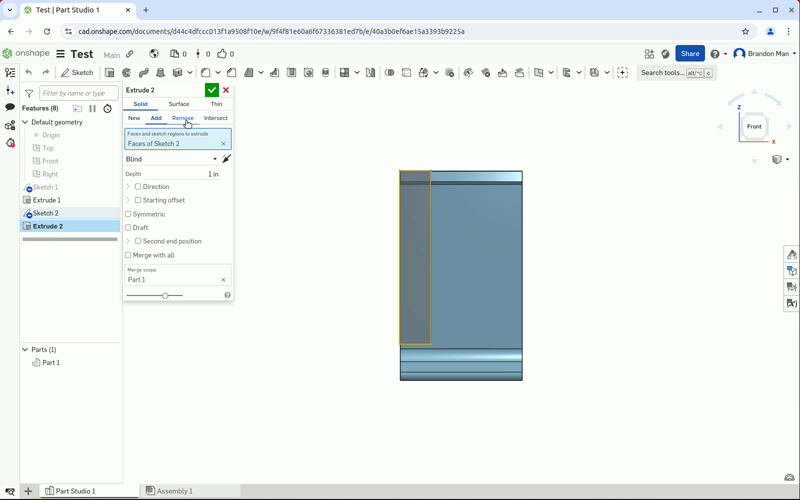
click(186, 120)
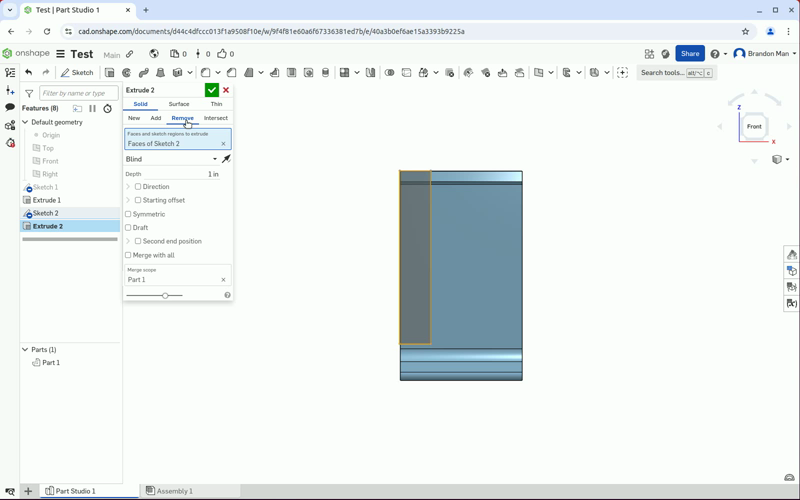
key(tab, 4)
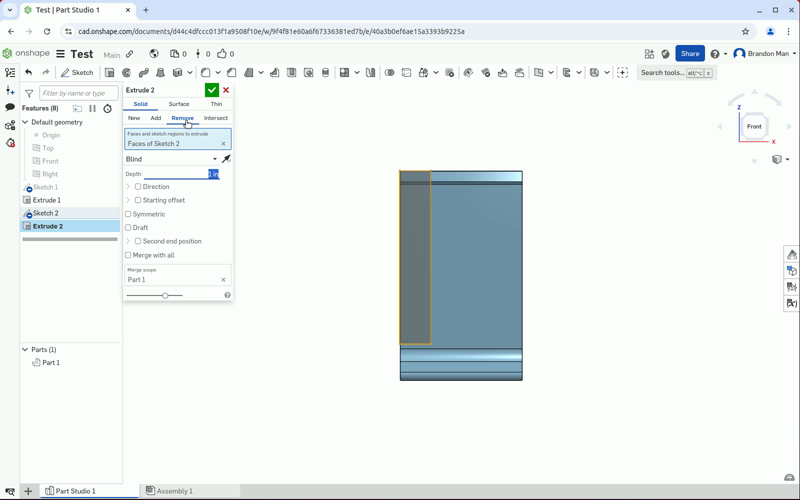
text(30.811)
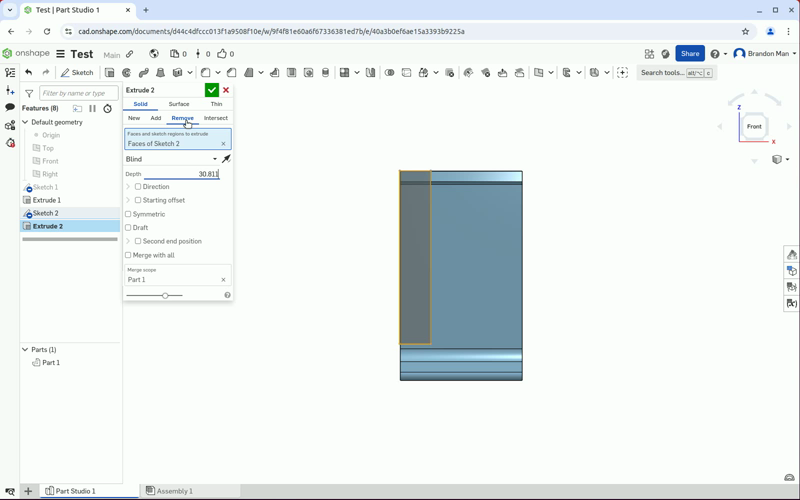
key(tab, 6)
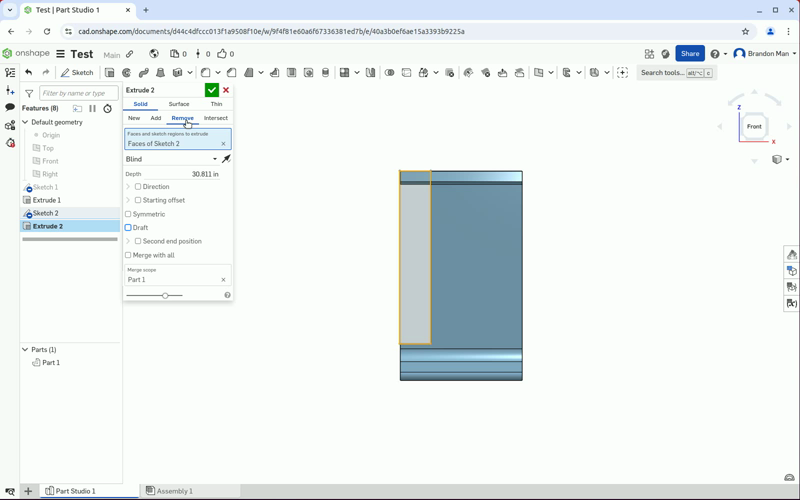
key(space)
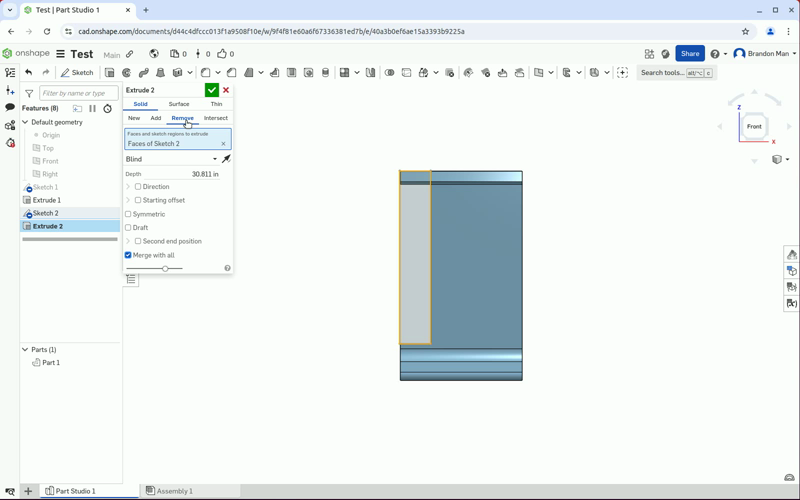
key(enter)
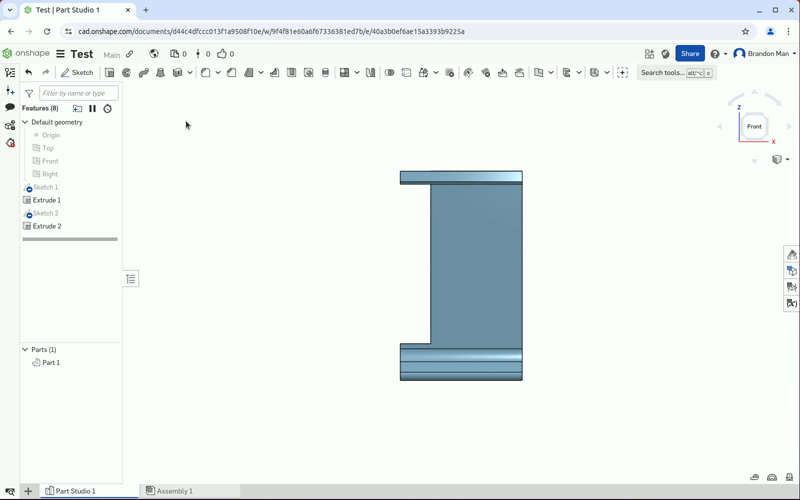
key(shift+h)
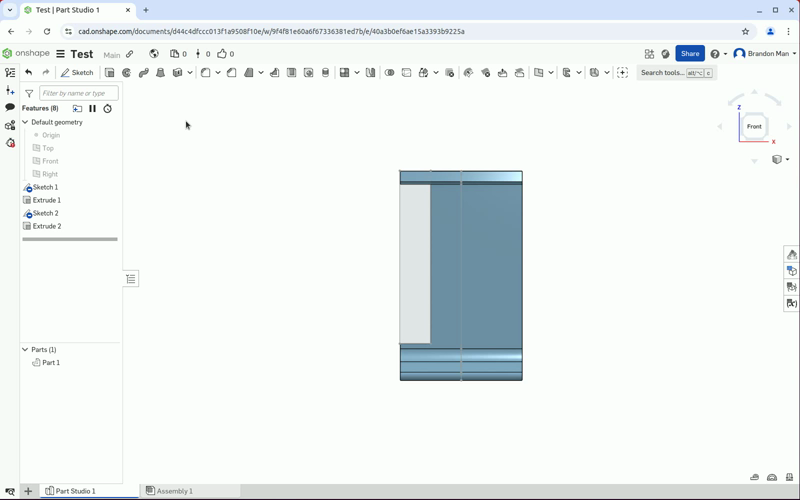
key(shift+h)
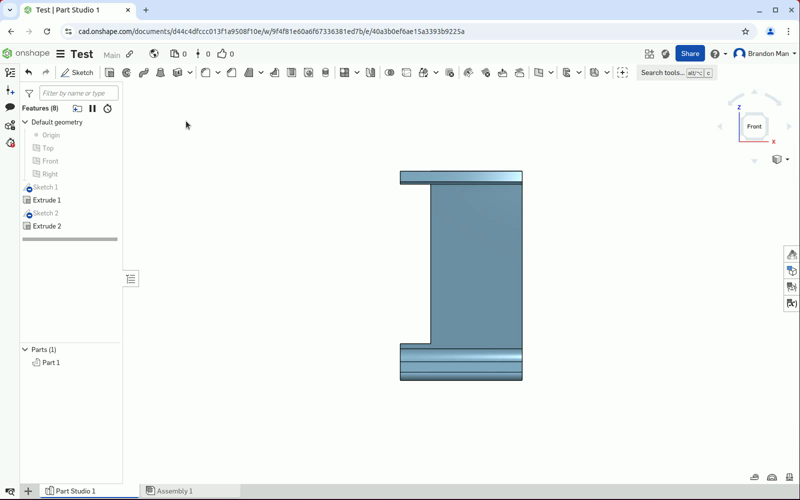
mouse_move(73, 189)
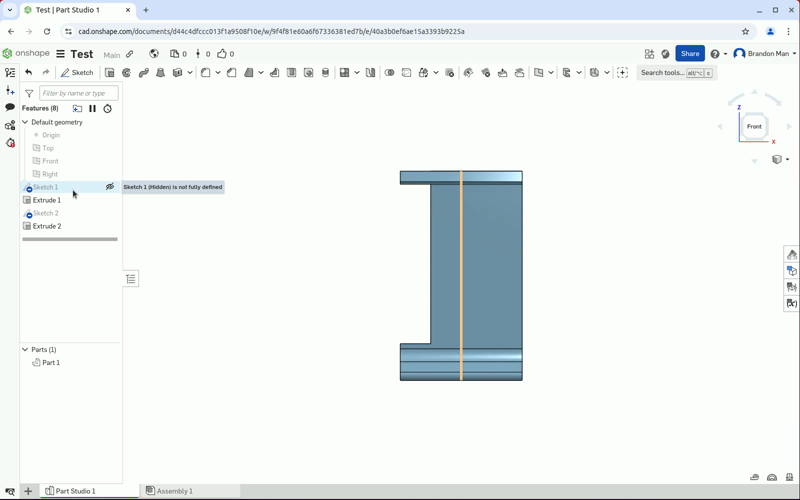
click(73, 189)
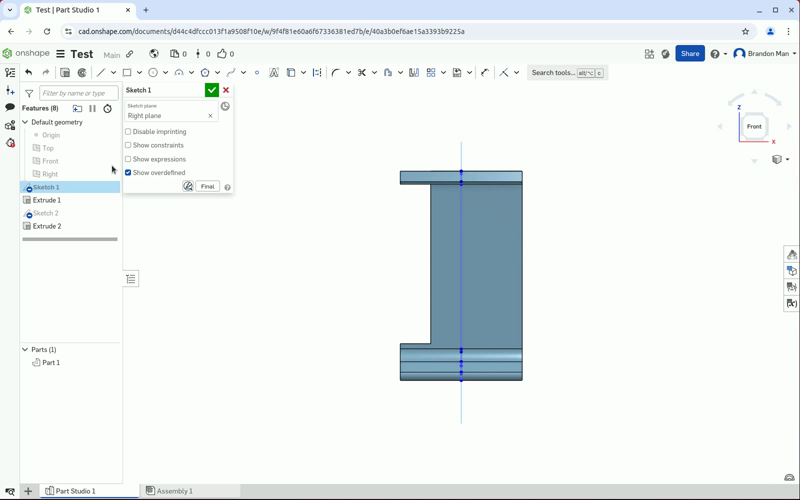
mouse_move(229, 92)
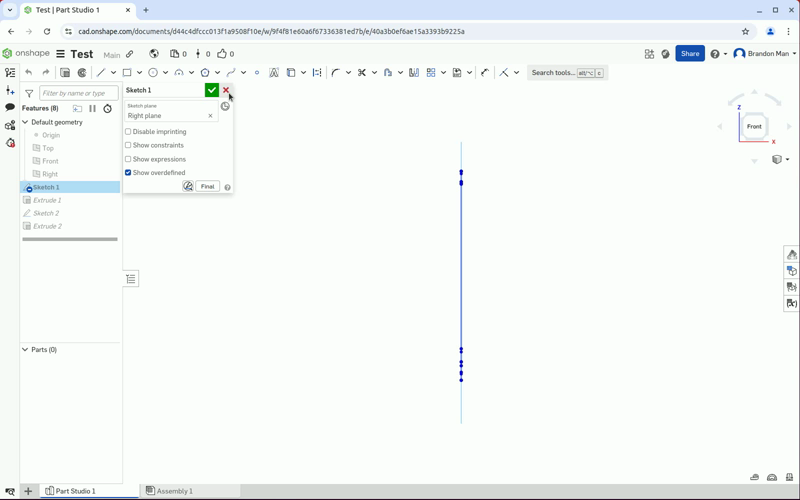
click(229, 92)
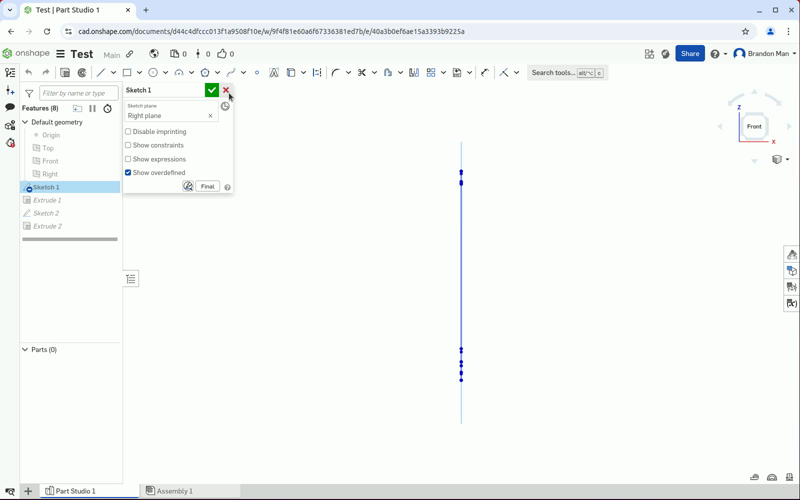
key(shift+s)
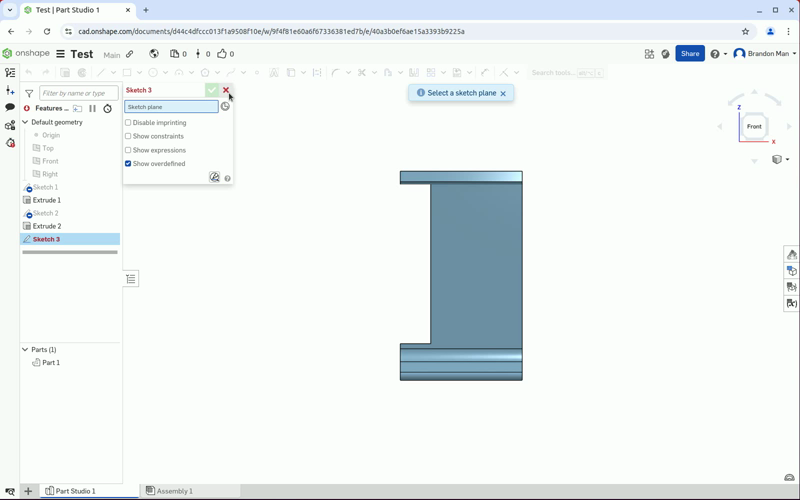
mouse_move(73, 163)
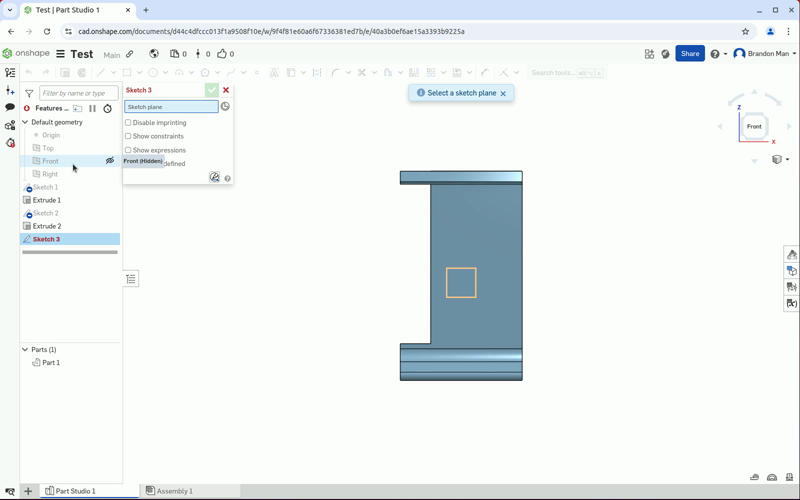
click(73, 163)
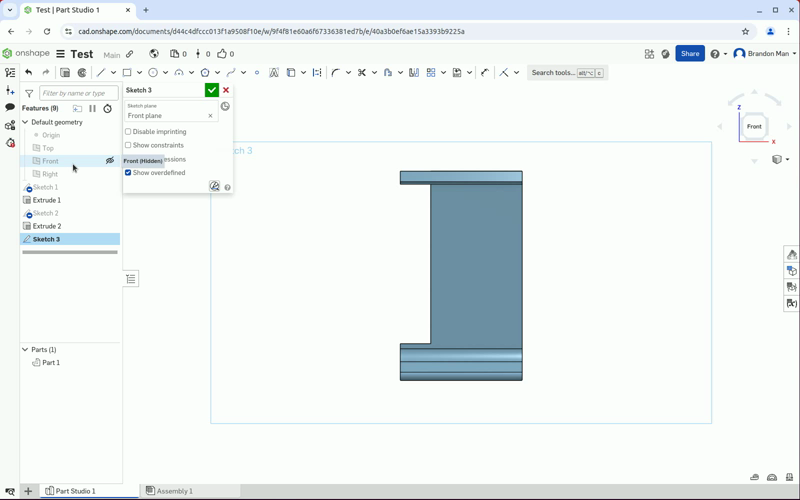
mouse_move(73, 352)
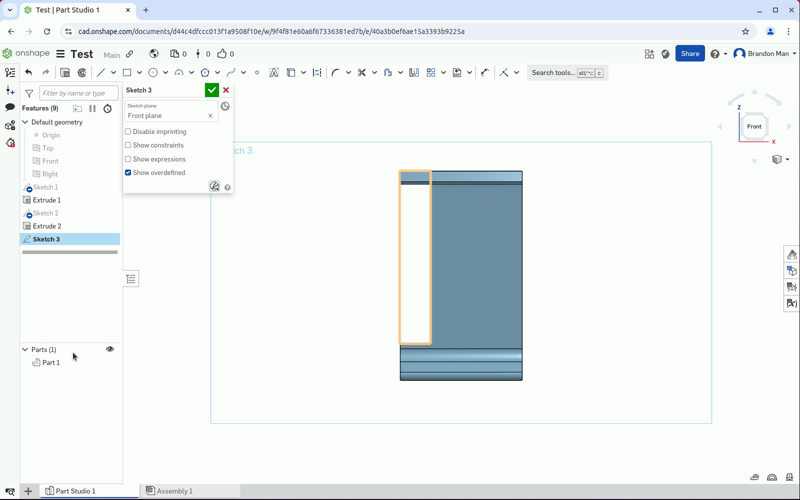
key(y)
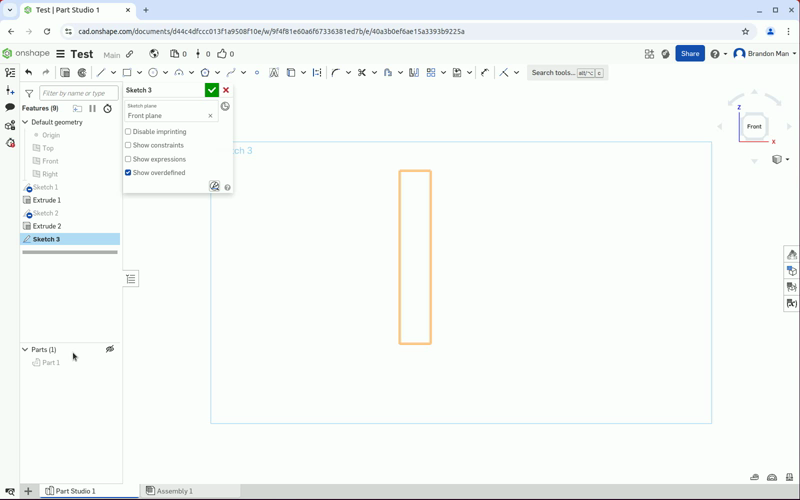
key(l)
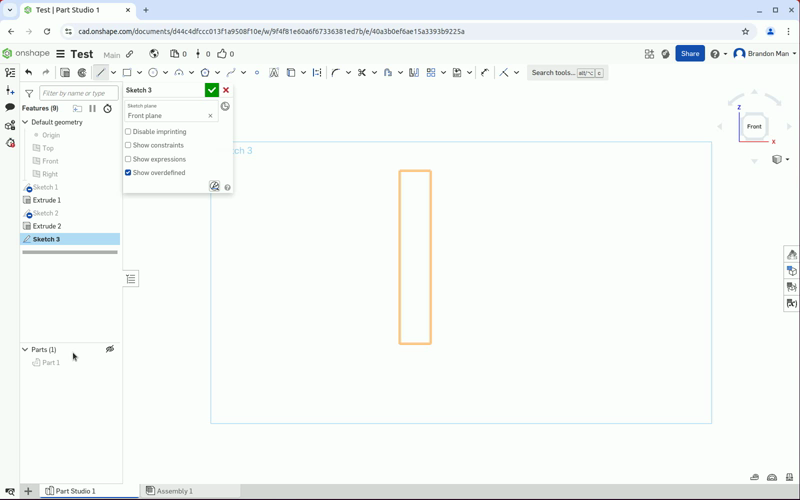
key_down(shift)
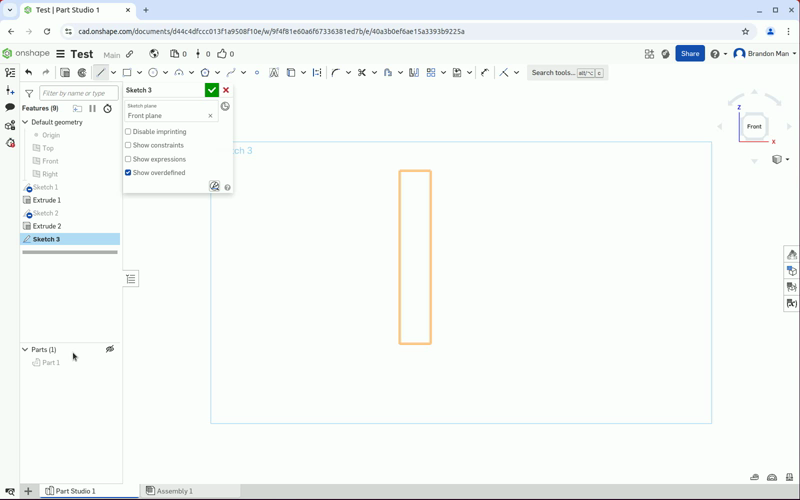
mouse_move(491, 345)
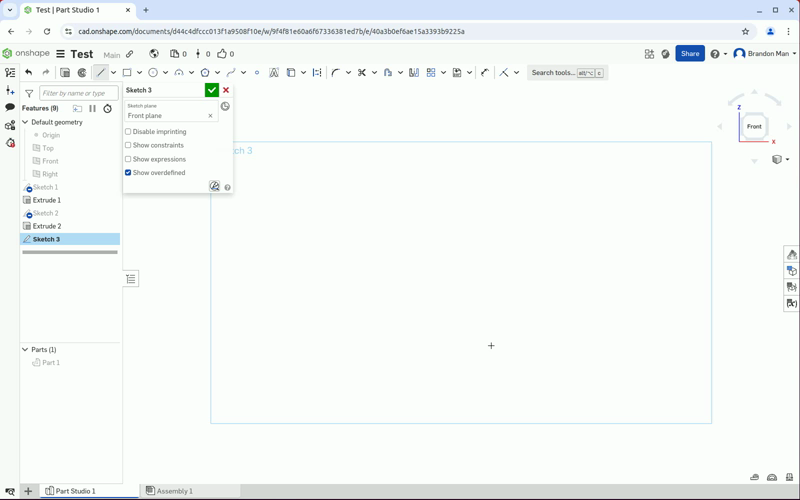
click(491, 345)
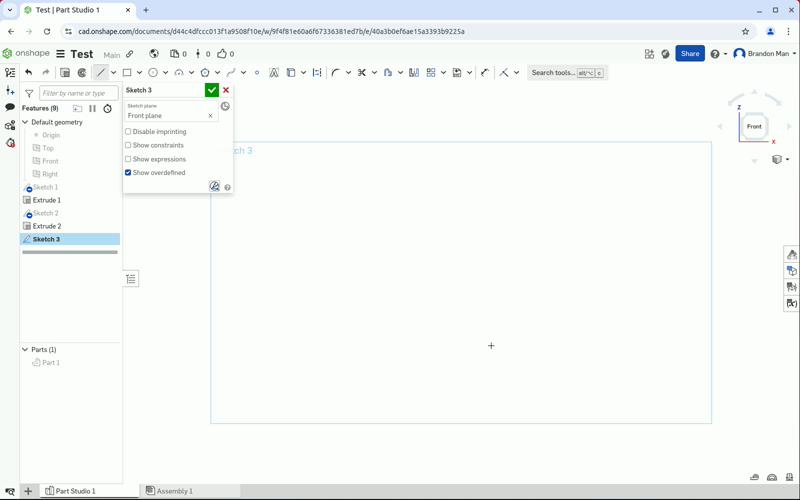
key_up(shift)
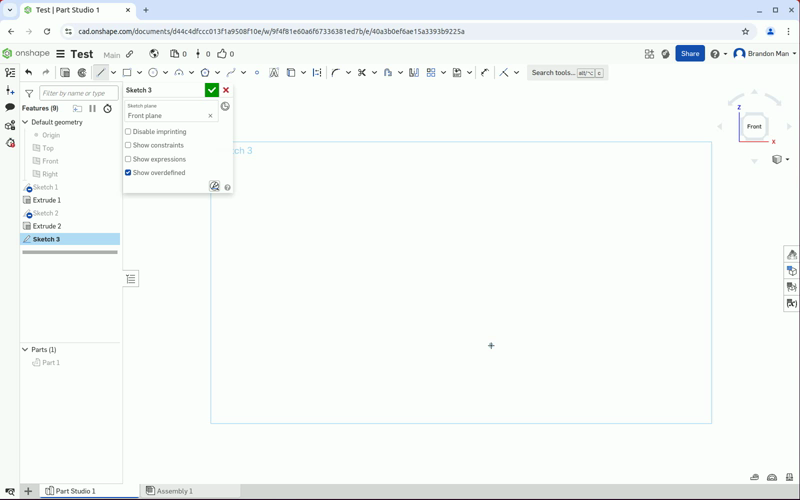
key_down(shift)
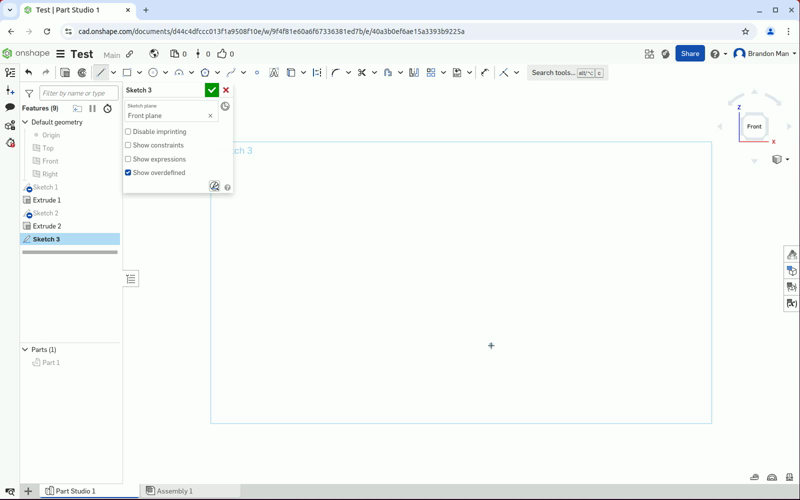
mouse_move(521, 345)
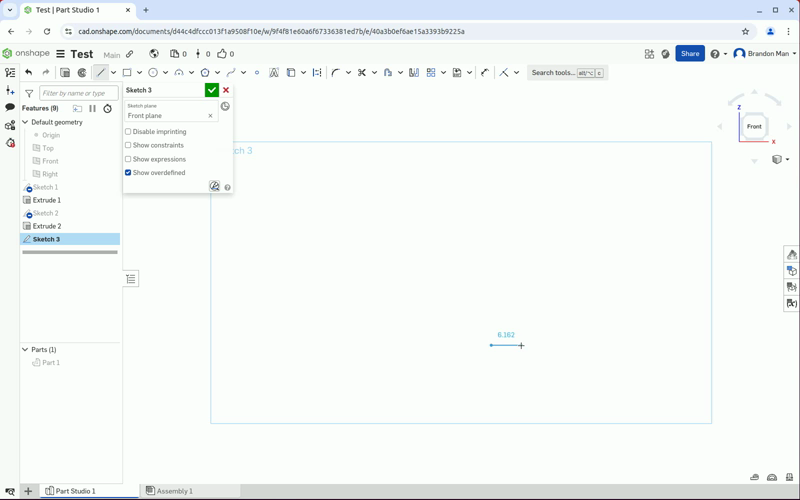
mouse_move(522, 345)
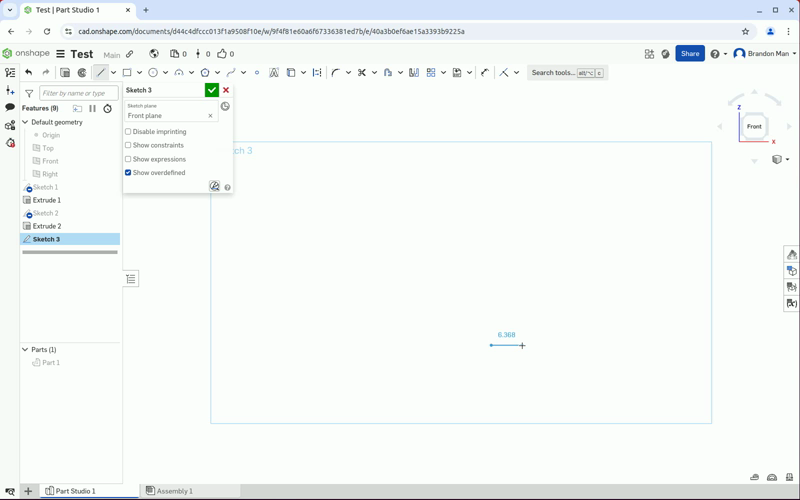
click(522, 345)
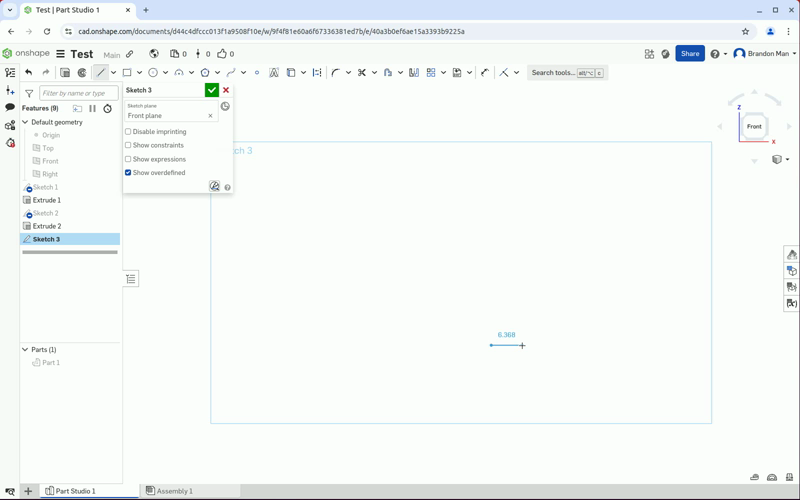
key_up(shift)
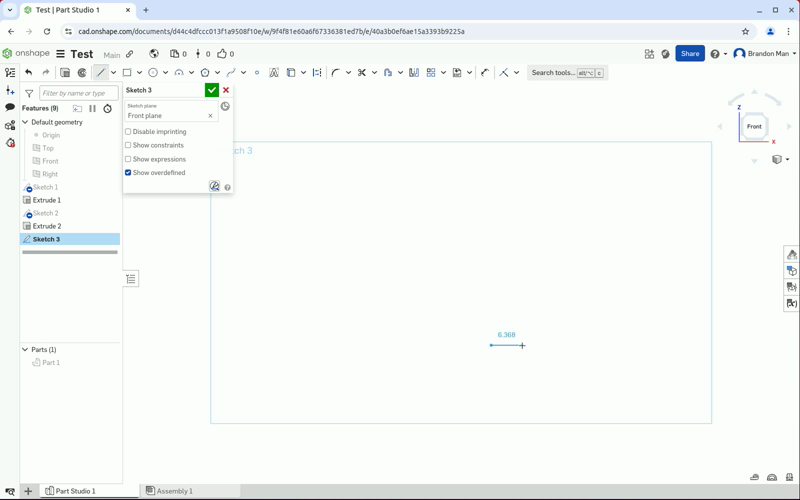
key_down(shift)
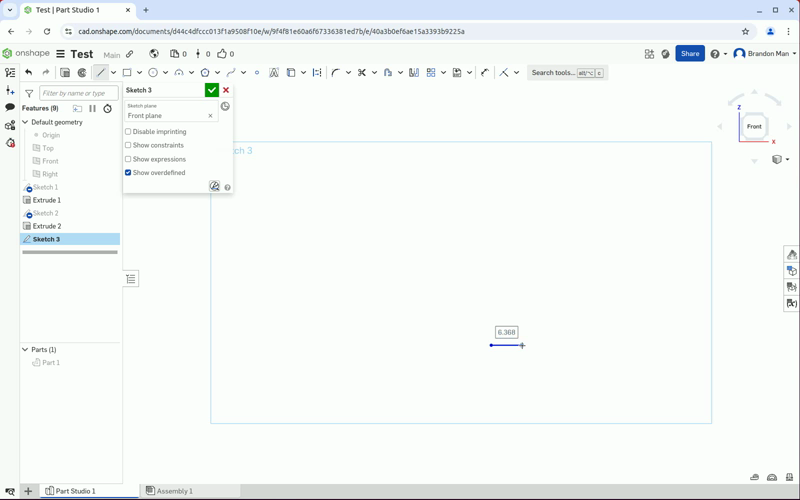
mouse_move(522, 170)
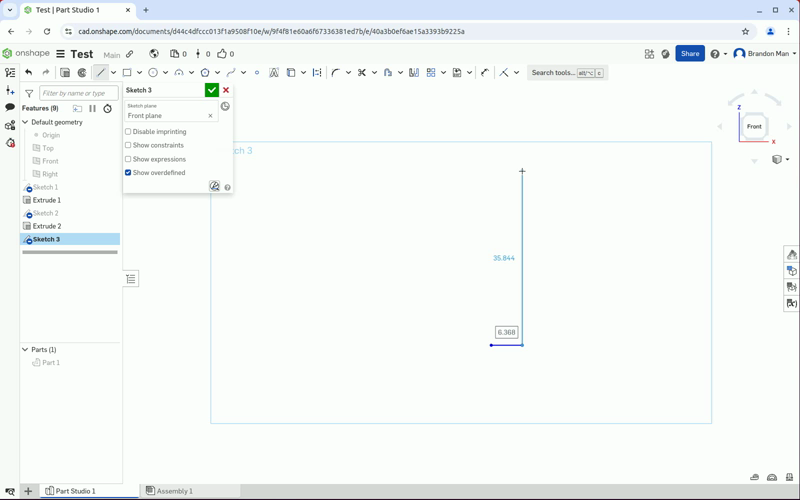
click(522, 170)
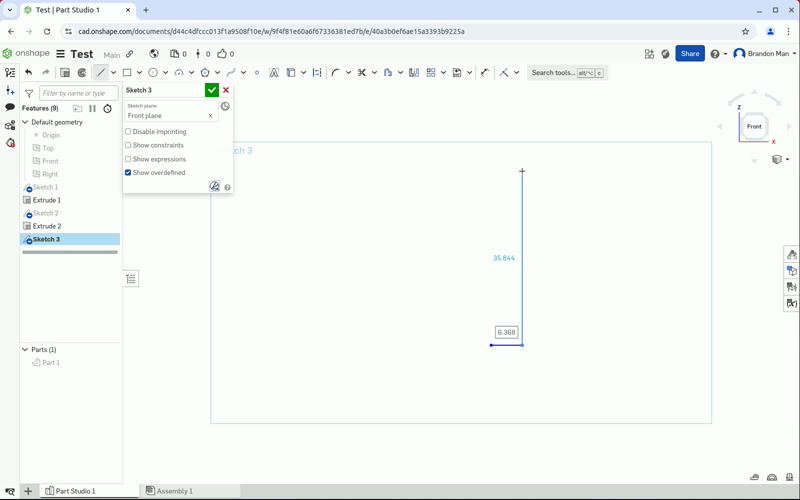
key_up(shift)
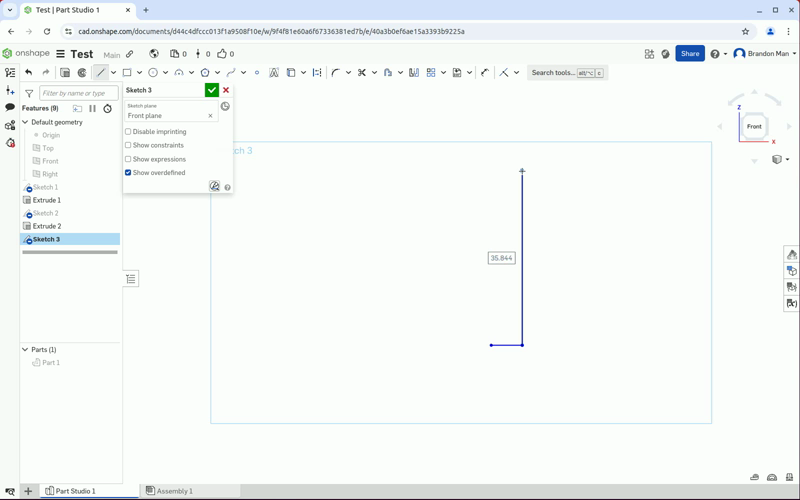
key_down(shift)
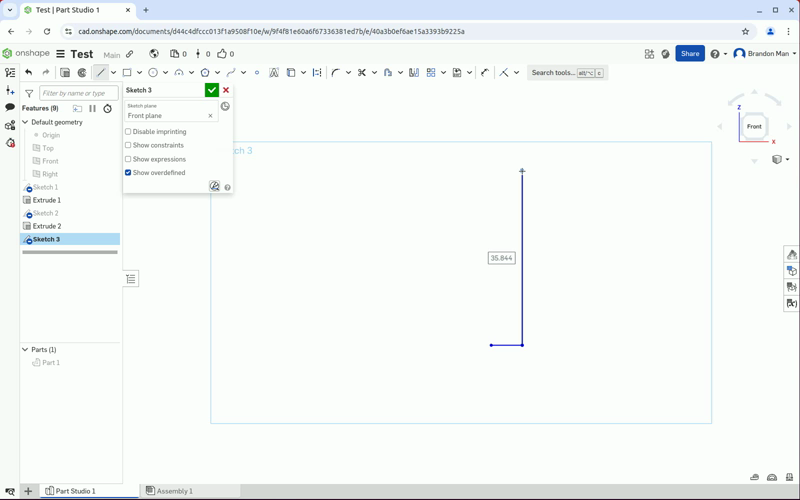
mouse_move(552, 170)
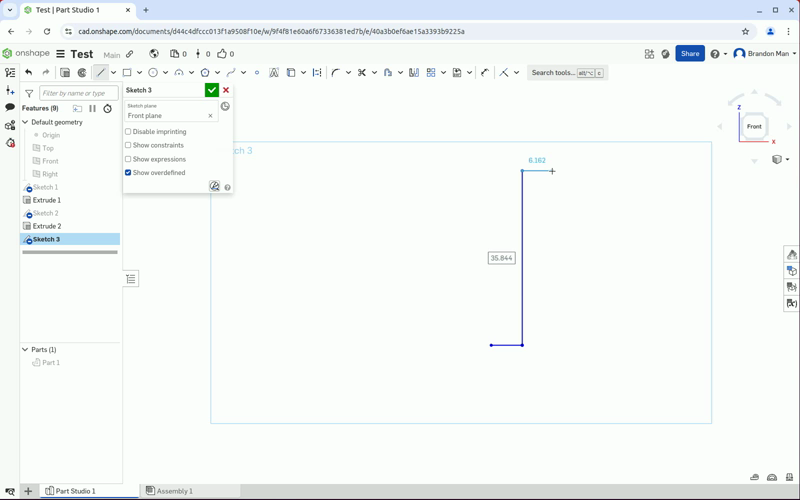
mouse_move(491, 170)
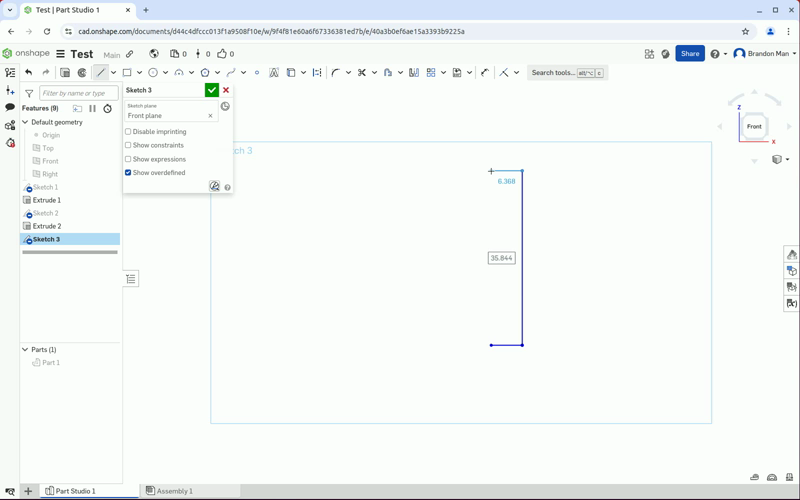
click(491, 170)
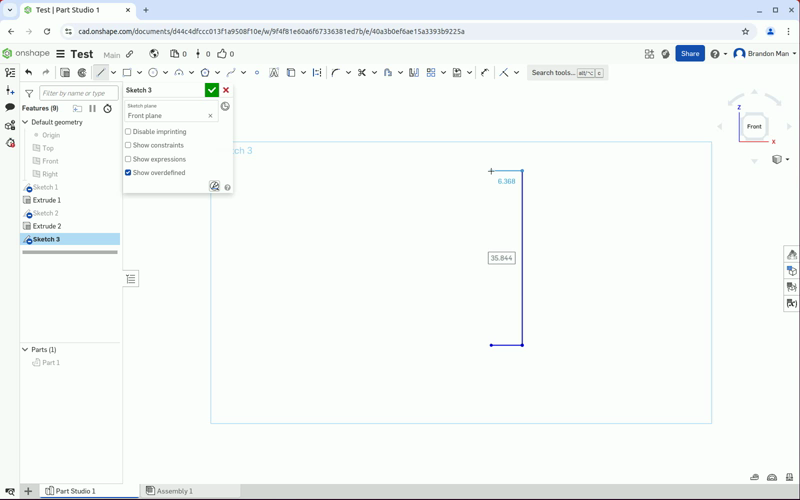
key_up(shift)
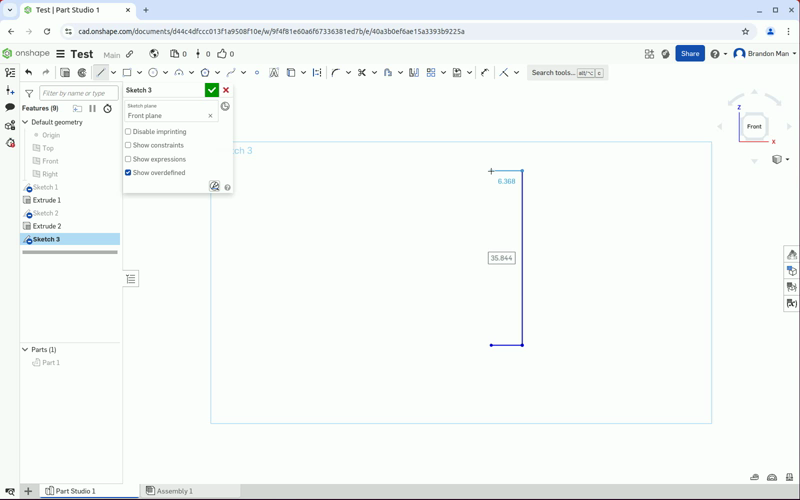
key_down(shift)
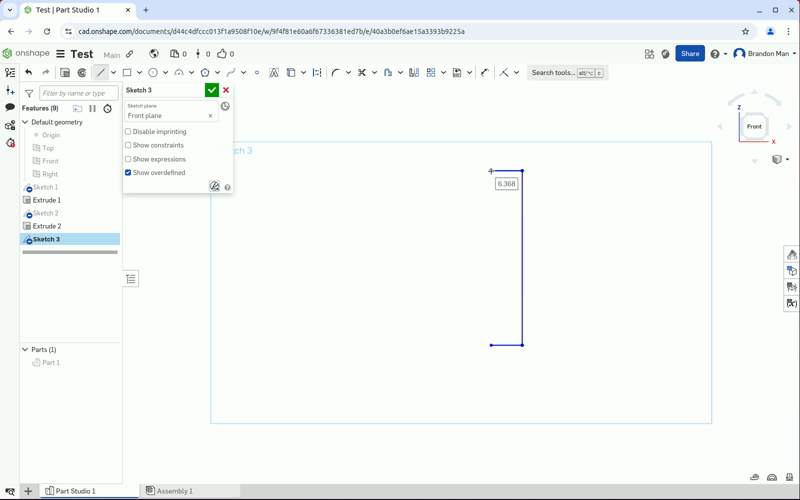
mouse_move(491, 345)
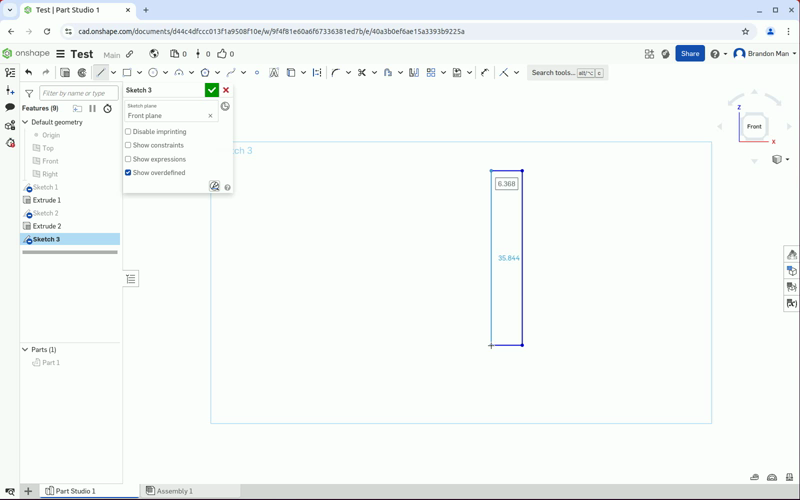
key_up(shift)
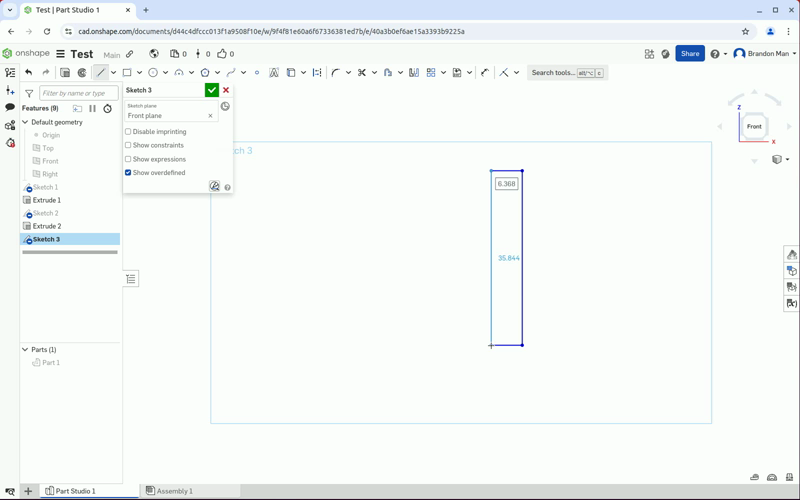
click(491, 345)
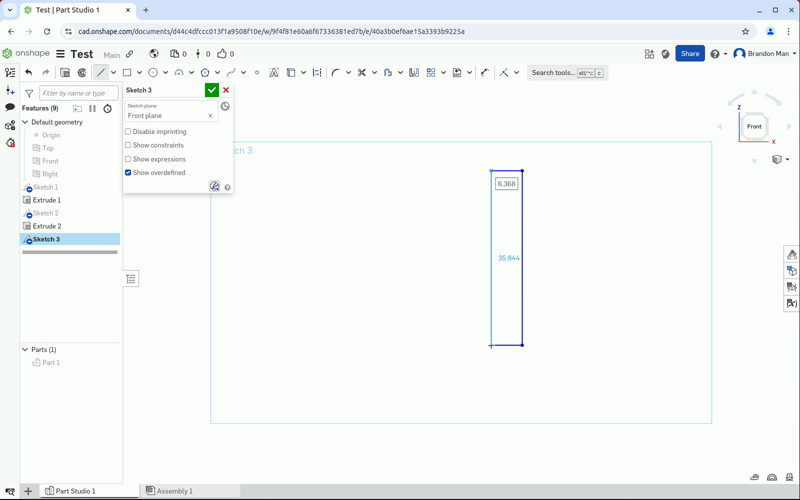
key(esc)
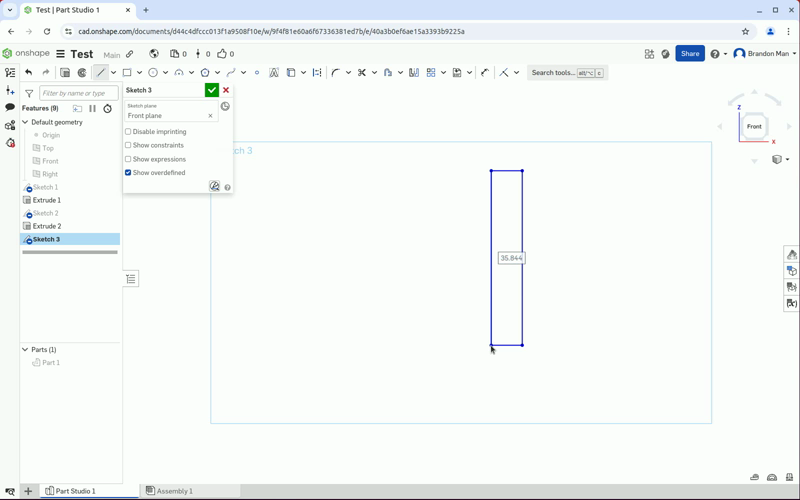
mouse_move(512, 217)
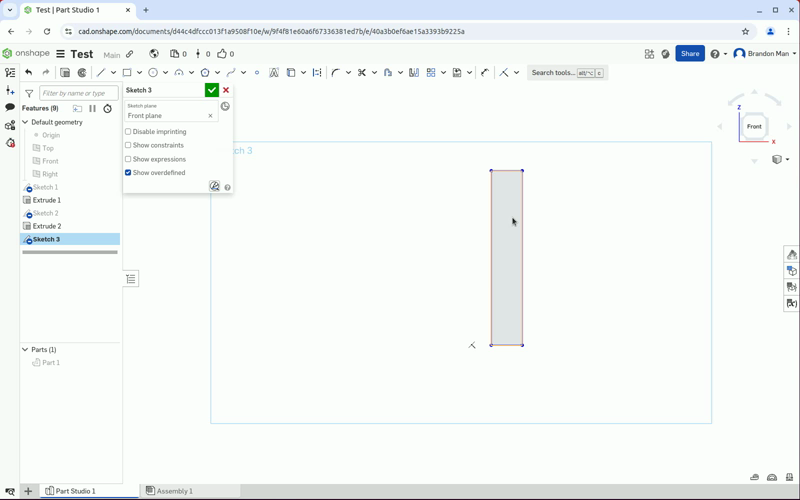
click(512, 217)
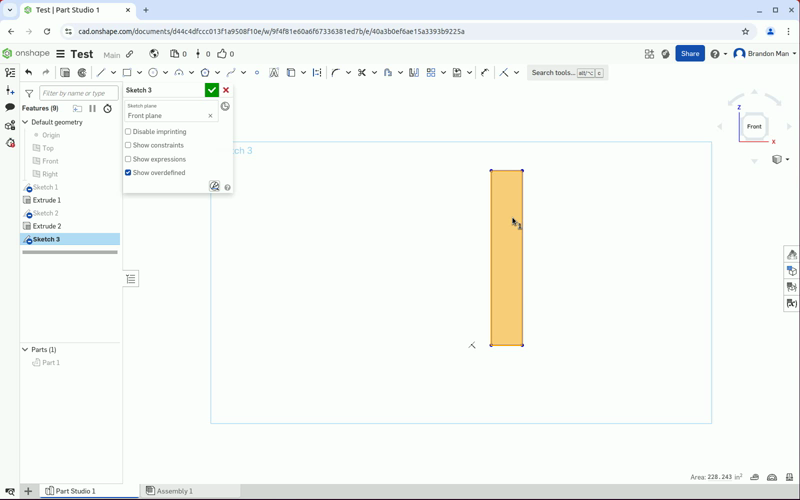
mouse_move(73, 352)
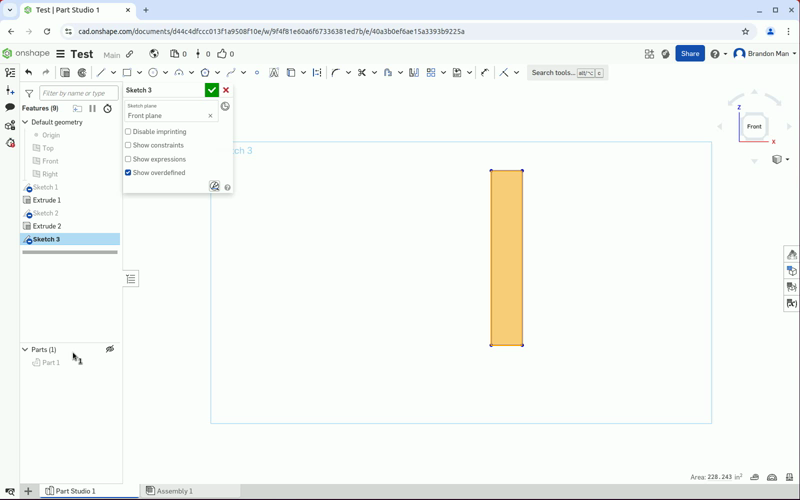
key(shift+y)
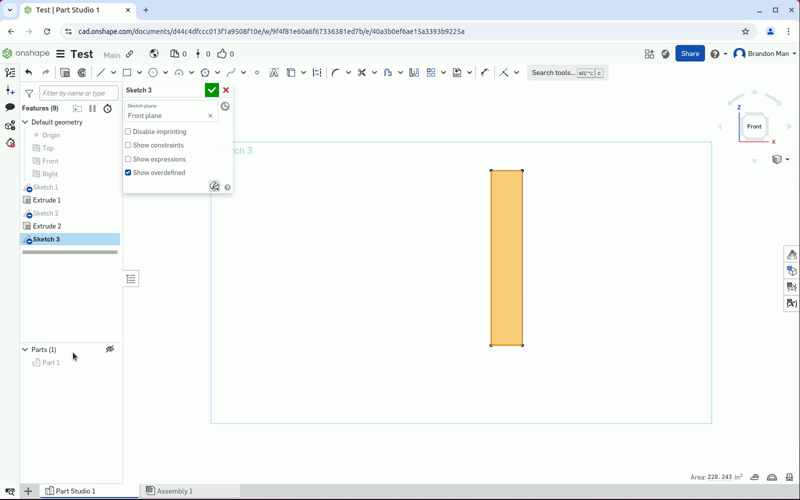
key(shift+e)
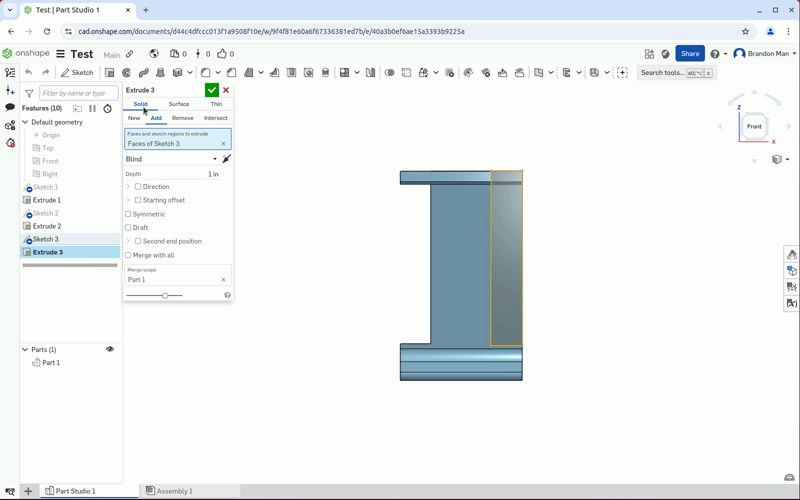
mouse_move(143, 106)
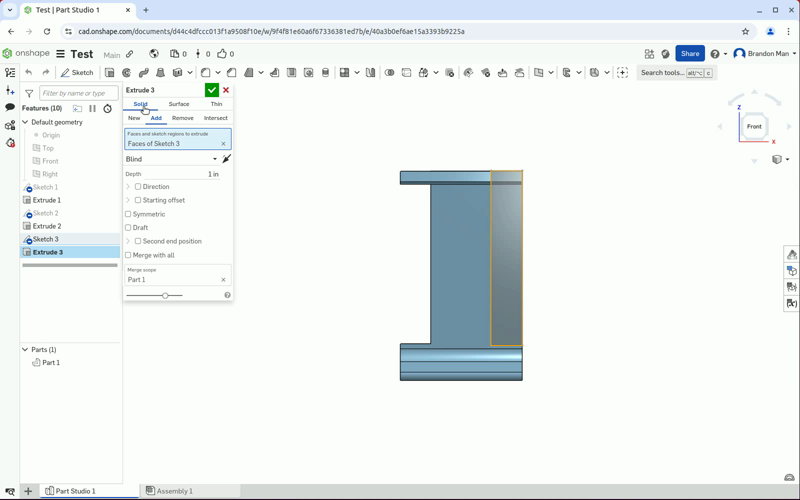
click(143, 106)
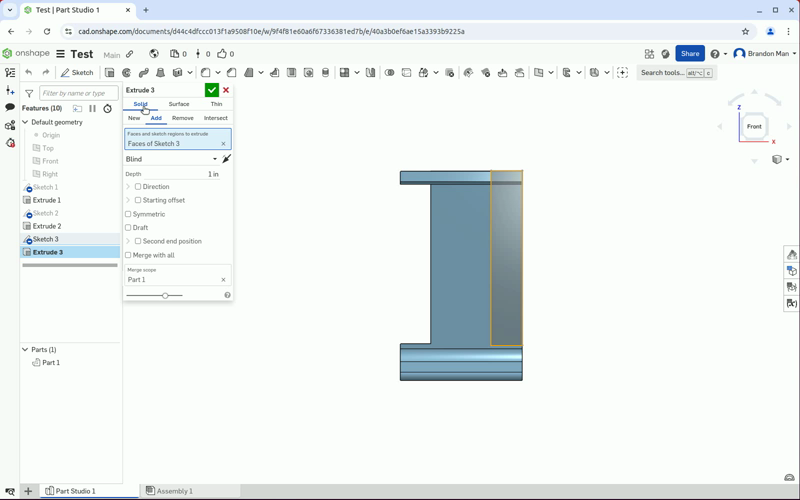
mouse_move(186, 120)
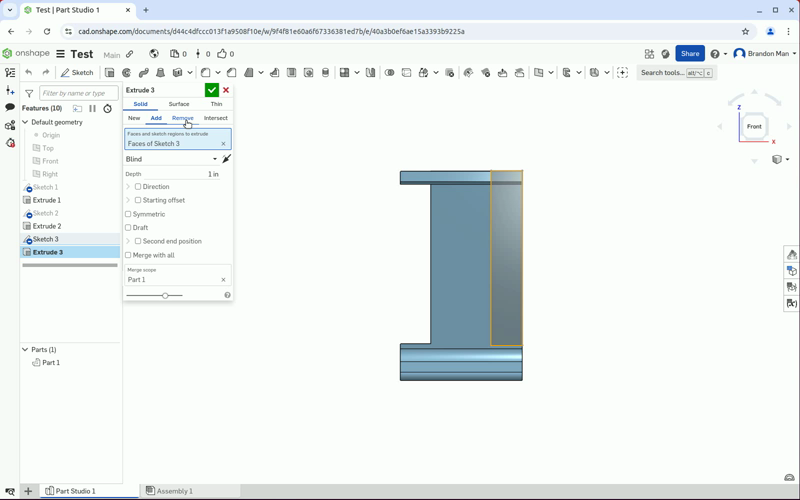
click(186, 120)
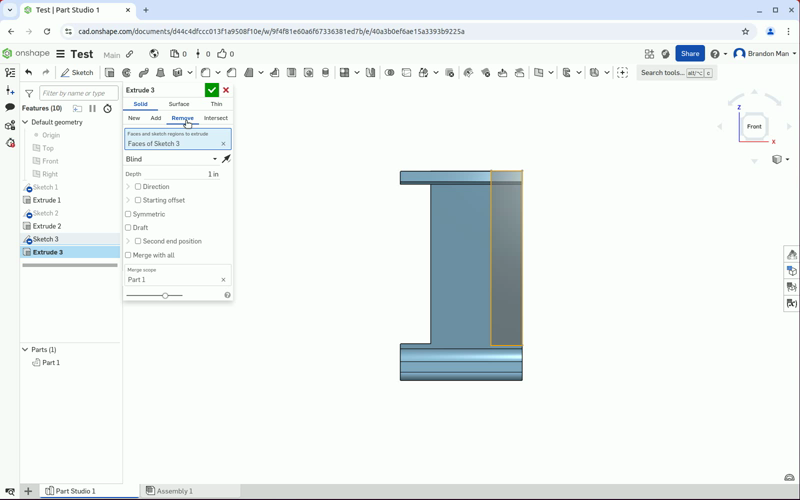
key(tab, 4)
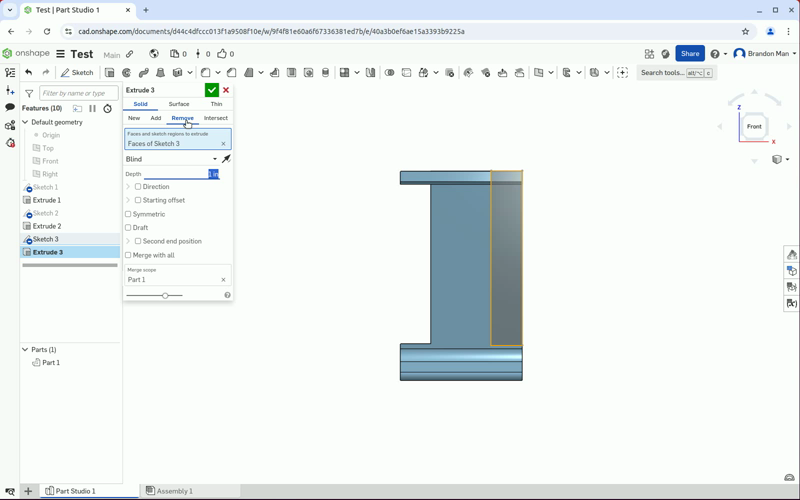
text(30.811)
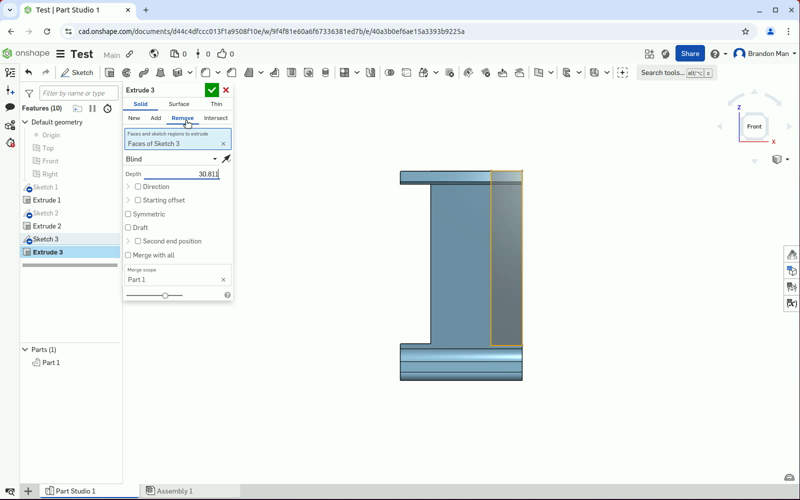
key(tab, 6)
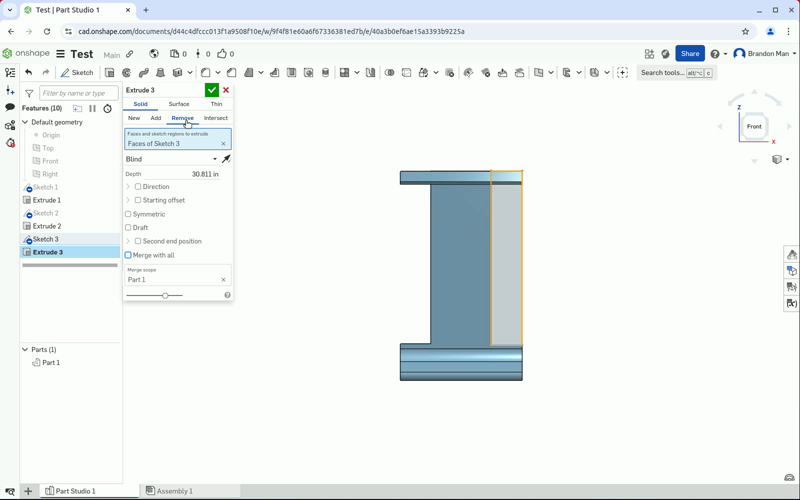
key(space)
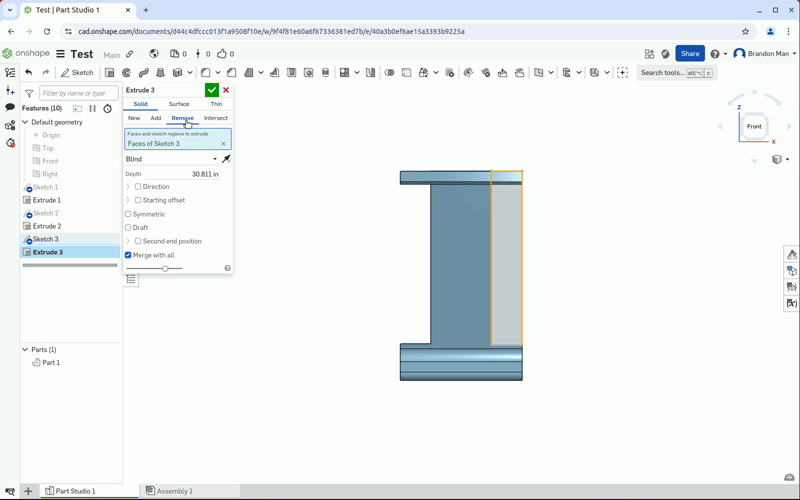
key(enter)
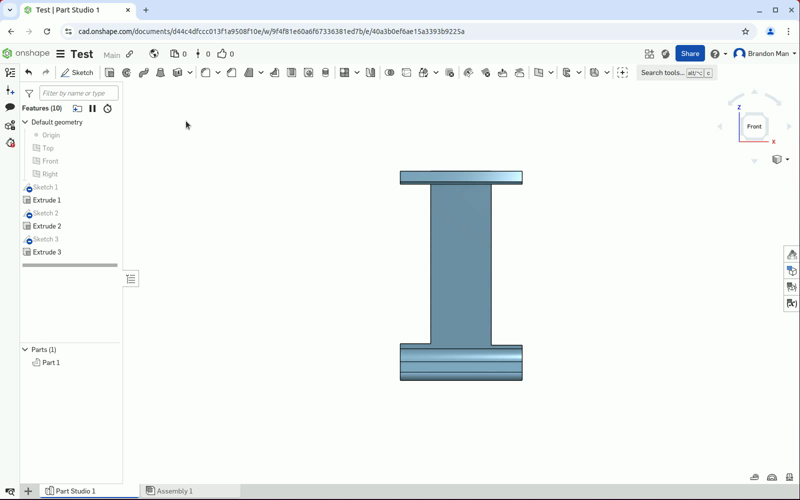
key(shift+h)
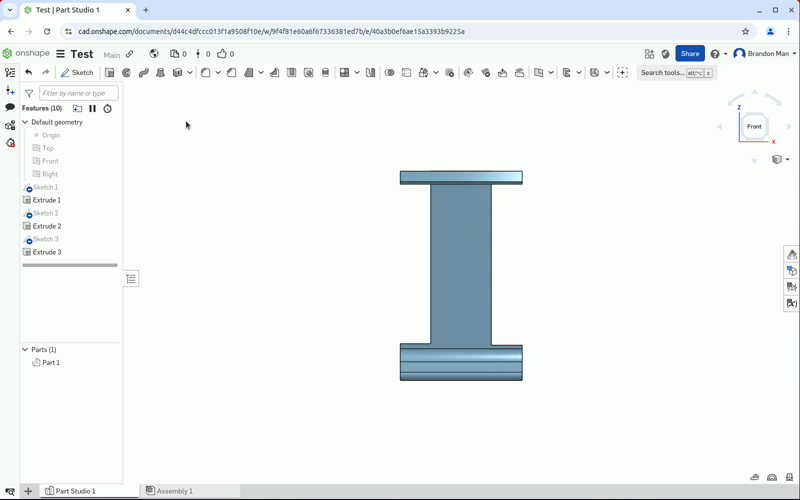
key(shift+h)
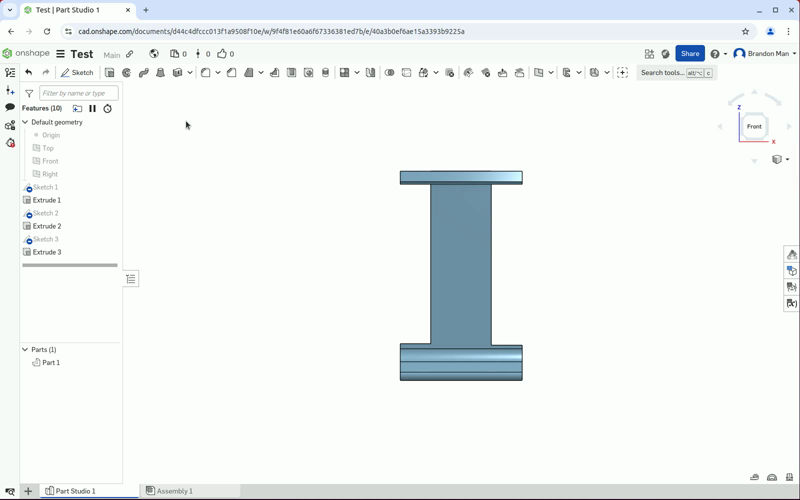
mouse_move(73, 189)
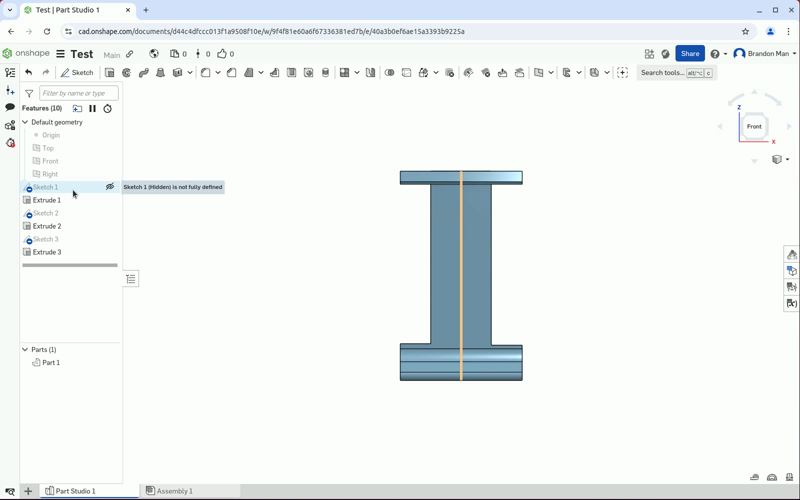
click(73, 189)
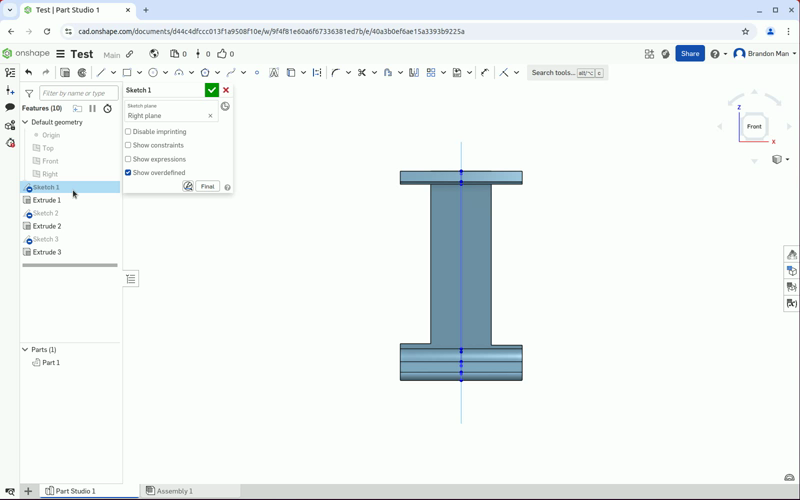
mouse_move(229, 92)
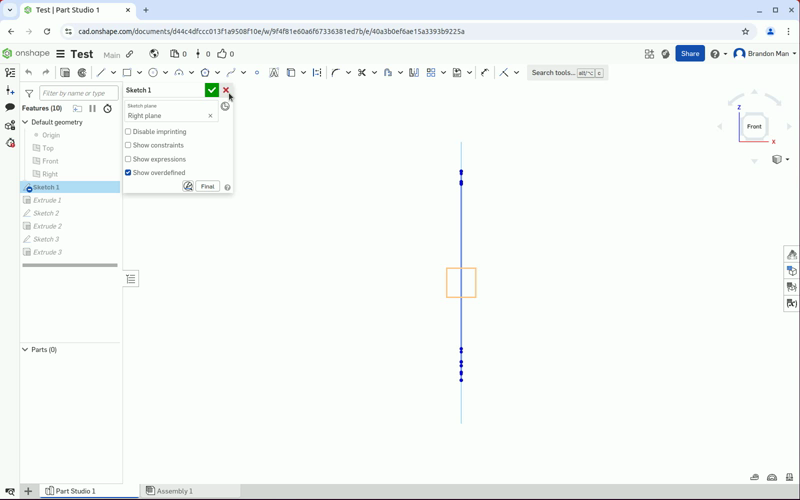
click(229, 92)
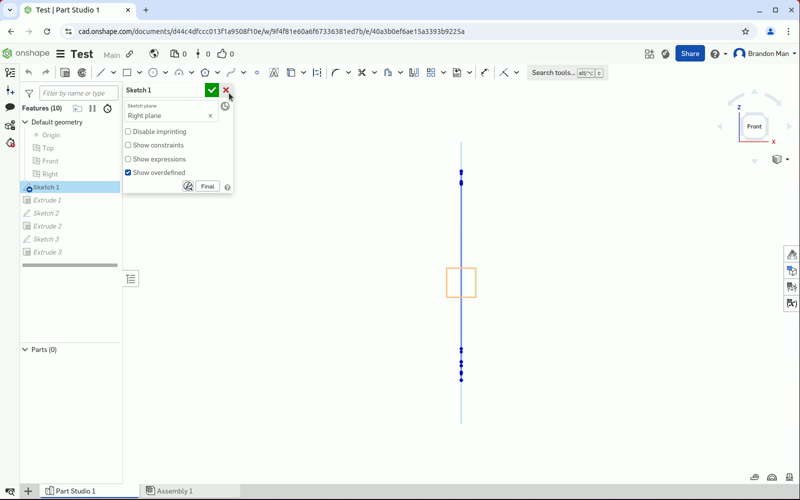
key(shift+s)
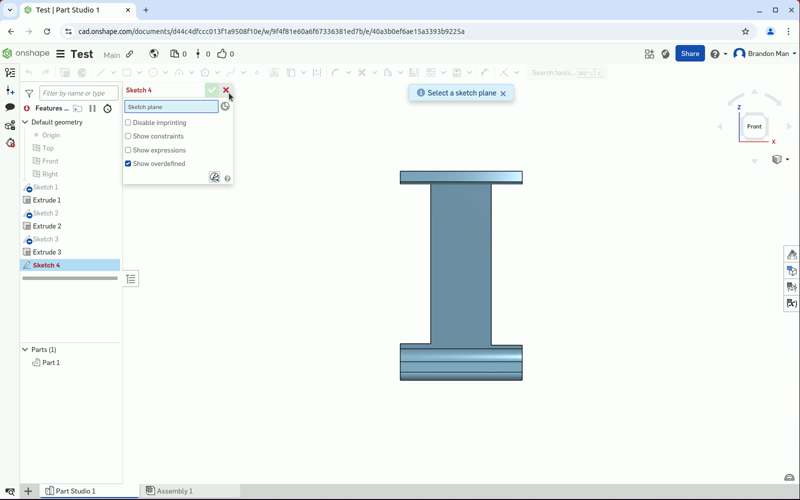
mouse_move(73, 163)
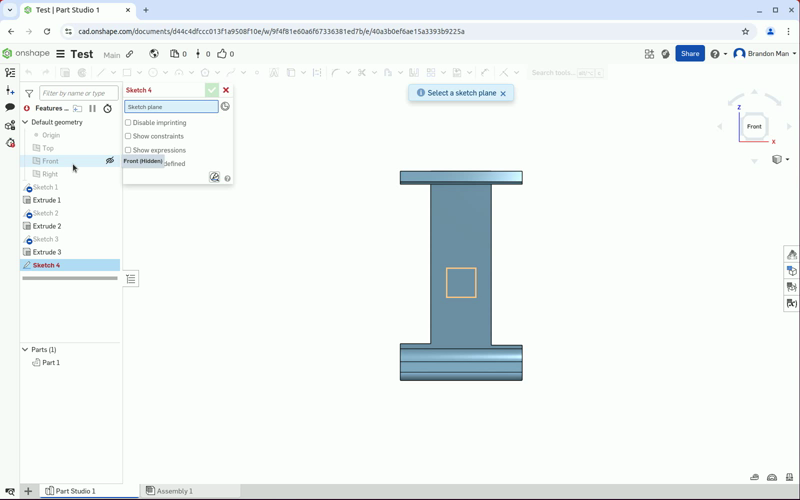
click(73, 163)
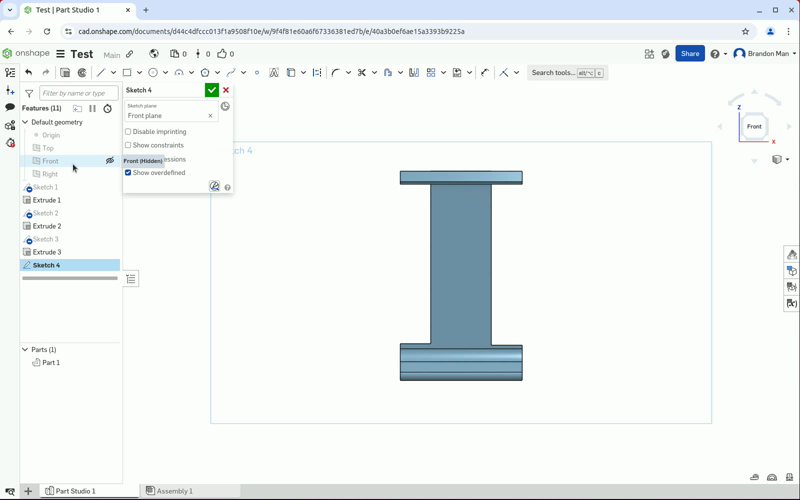
mouse_move(73, 352)
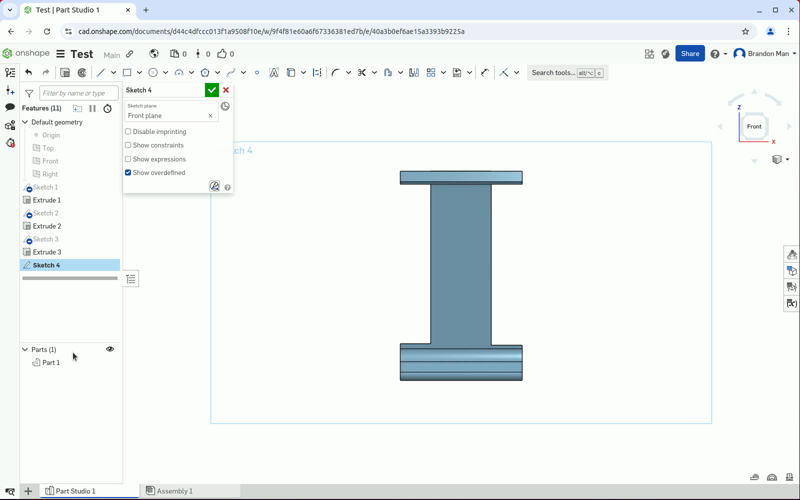
key(y)
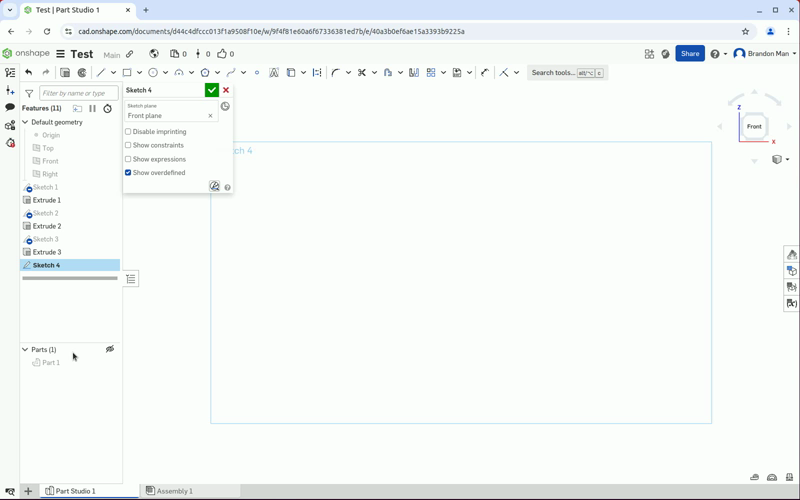
key(l)
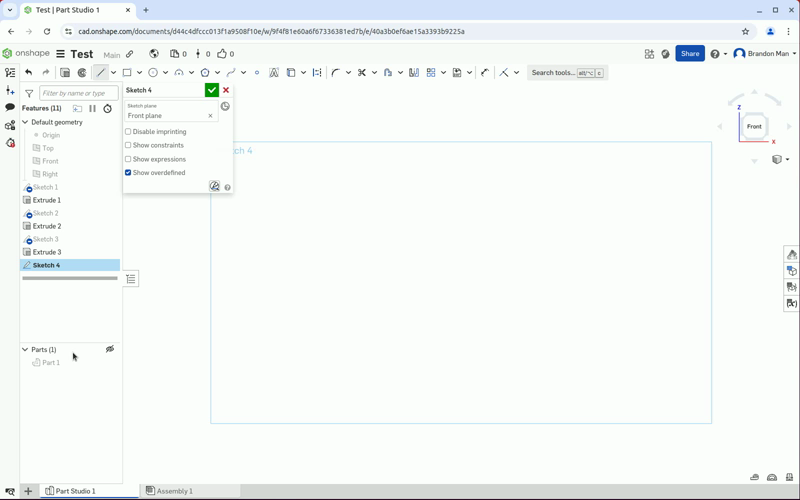
key_down(shift)
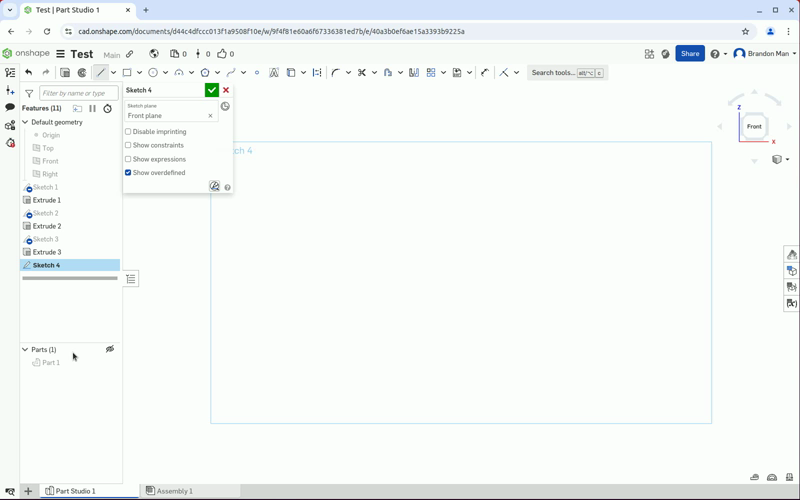
mouse_move(398, 183)
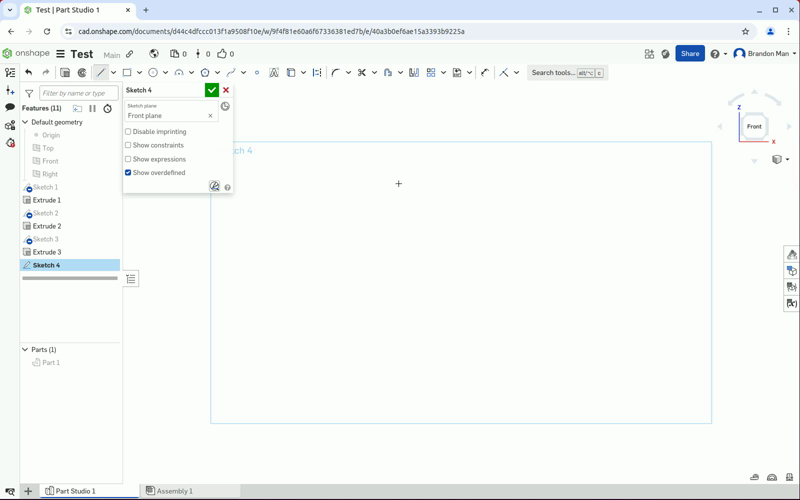
click(398, 183)
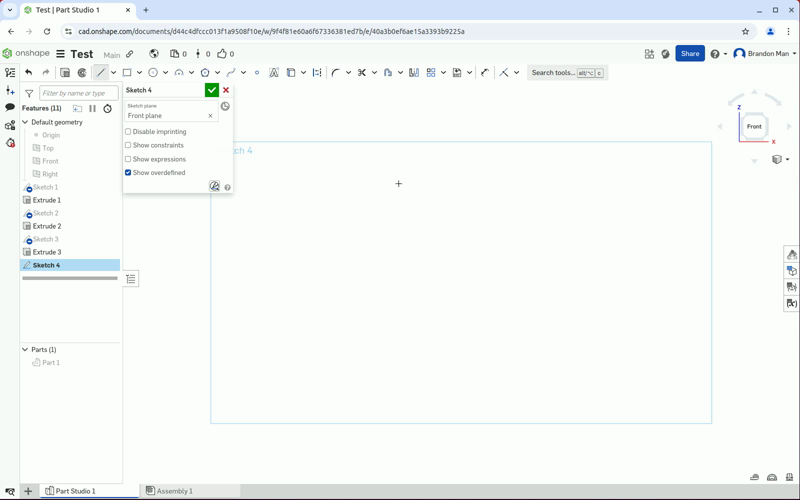
key_up(shift)
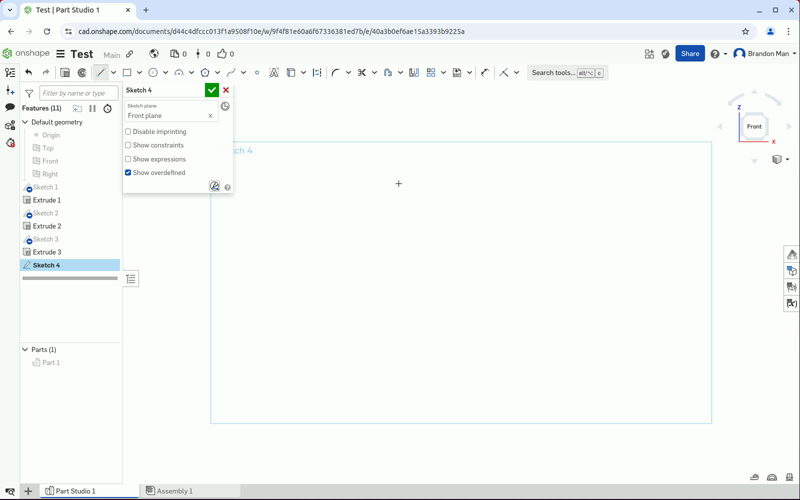
key_down(shift)
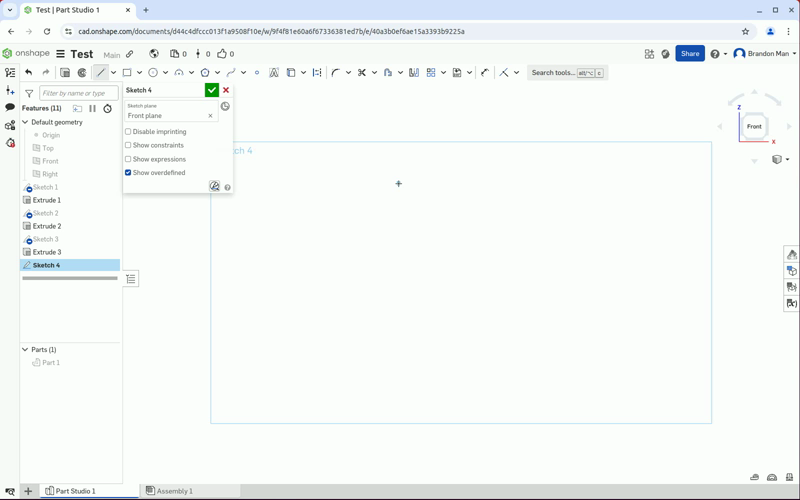
mouse_move(428, 183)
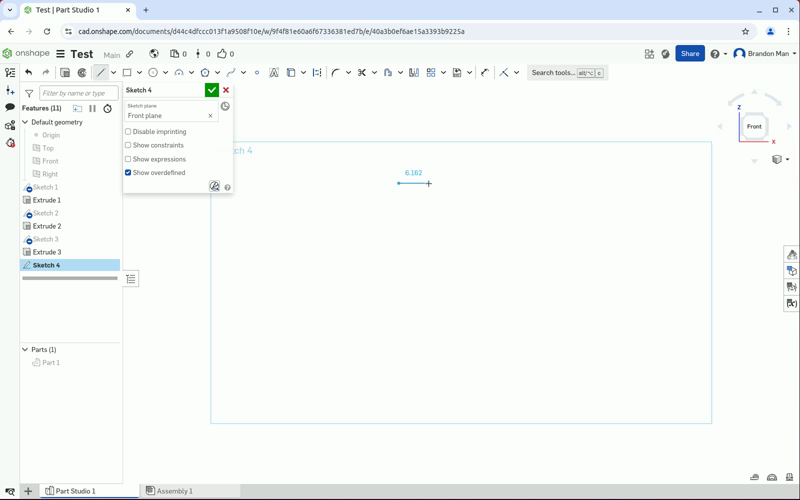
mouse_move(431, 183)
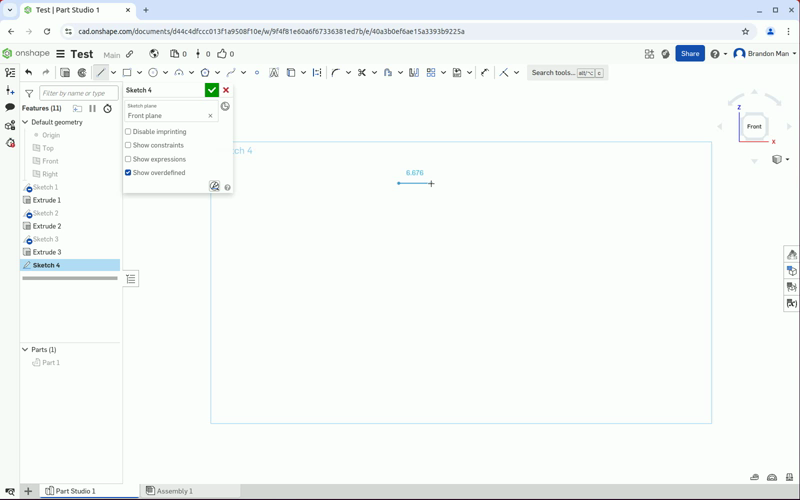
click(431, 183)
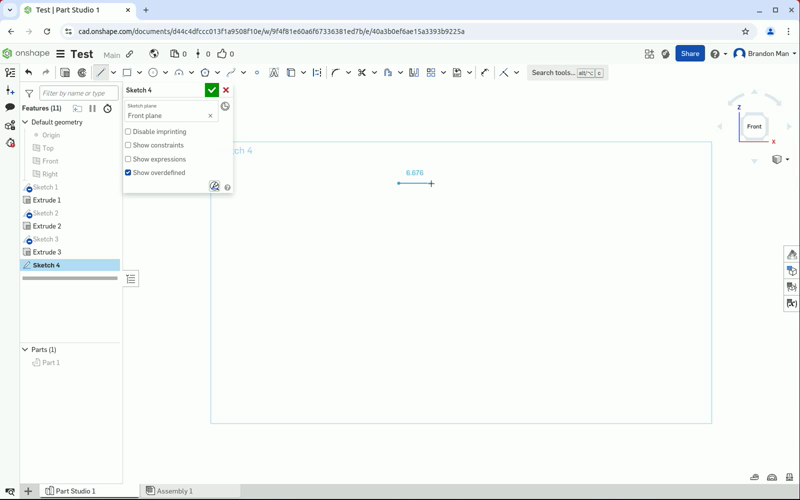
key_up(shift)
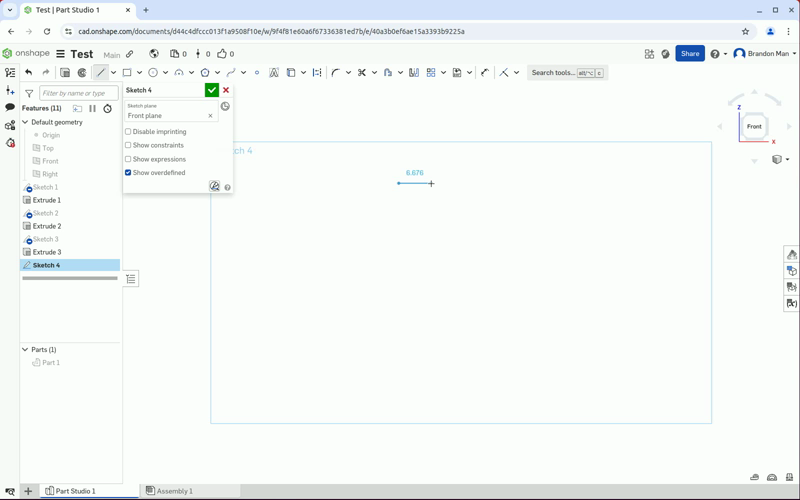
key_down(shift)
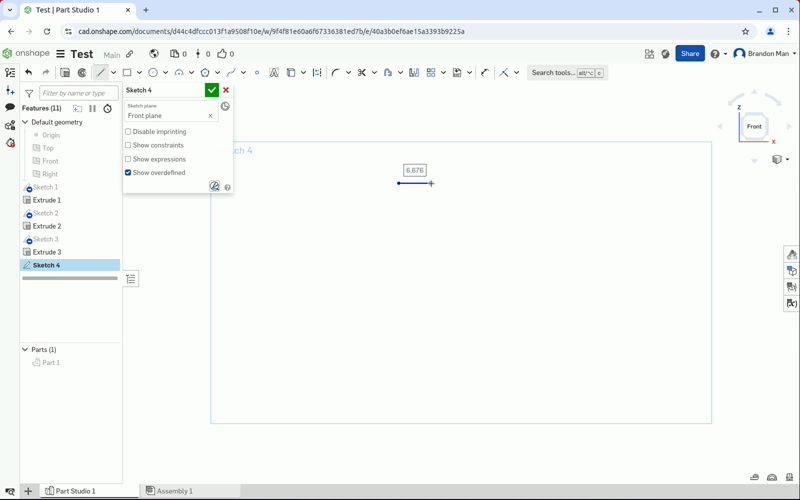
mouse_move(461, 183)
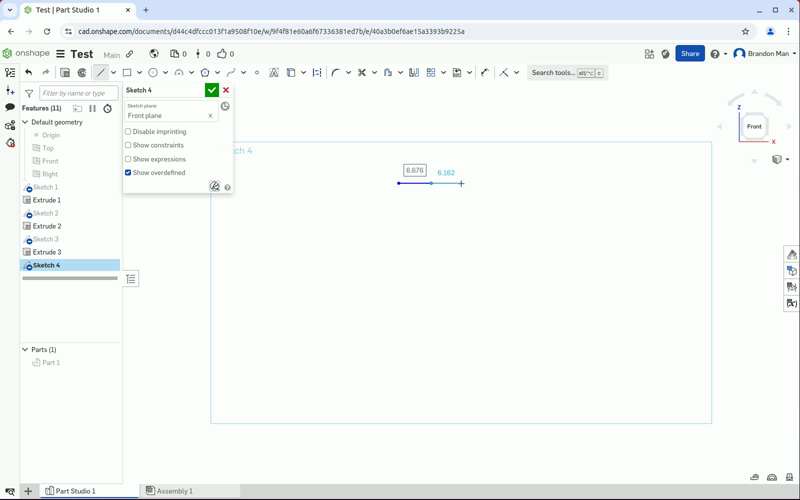
mouse_move(431, 170)
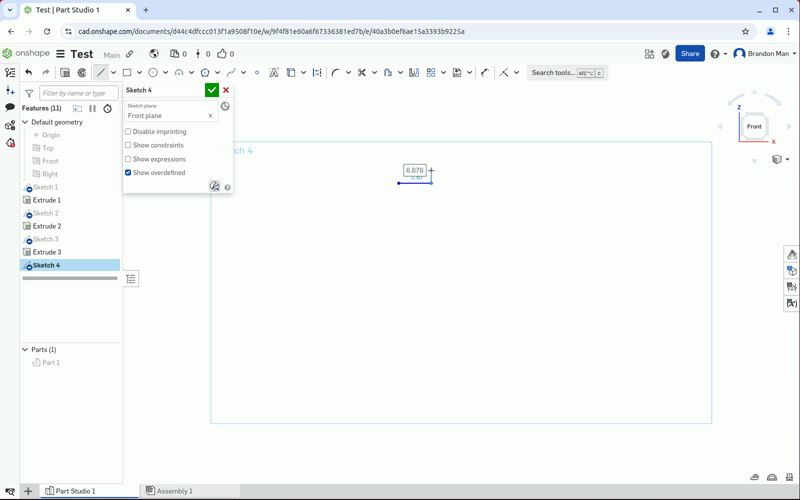
click(431, 170)
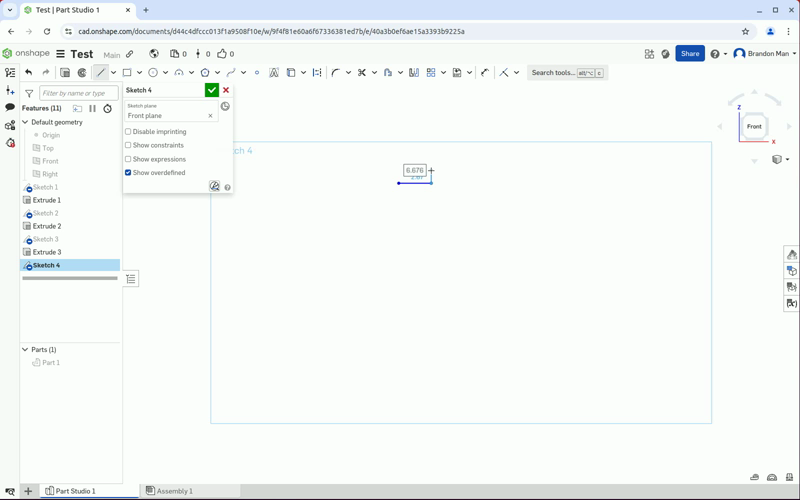
key_up(shift)
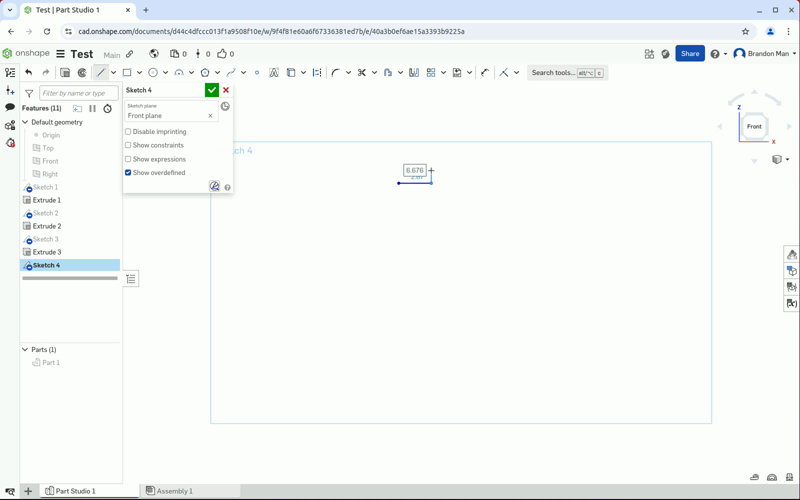
key_down(shift)
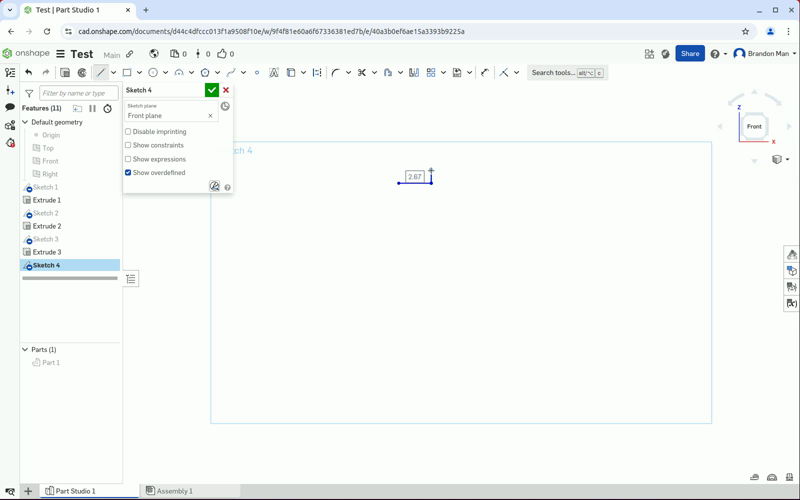
mouse_move(461, 170)
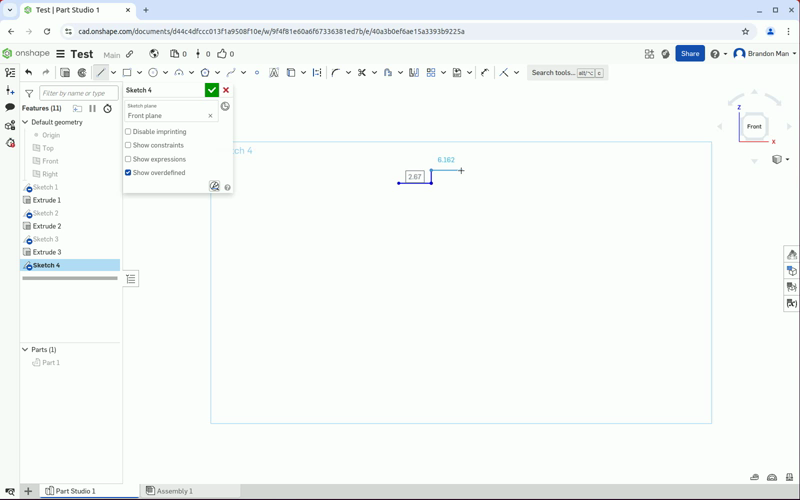
mouse_move(398, 170)
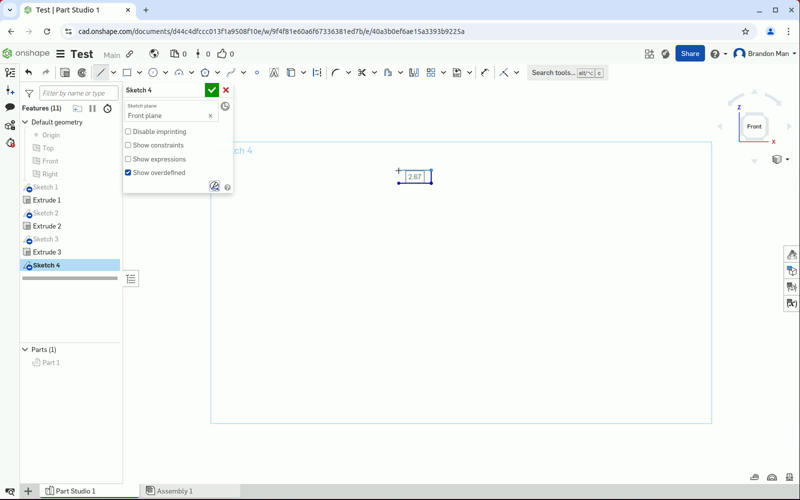
click(398, 170)
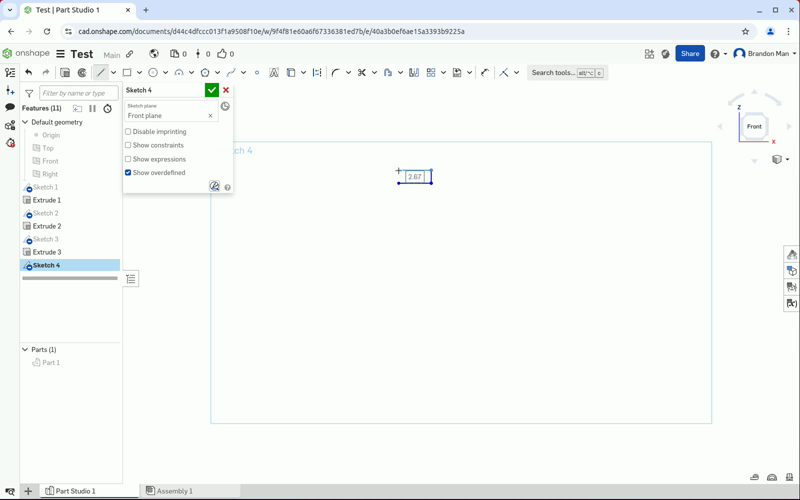
key_up(shift)
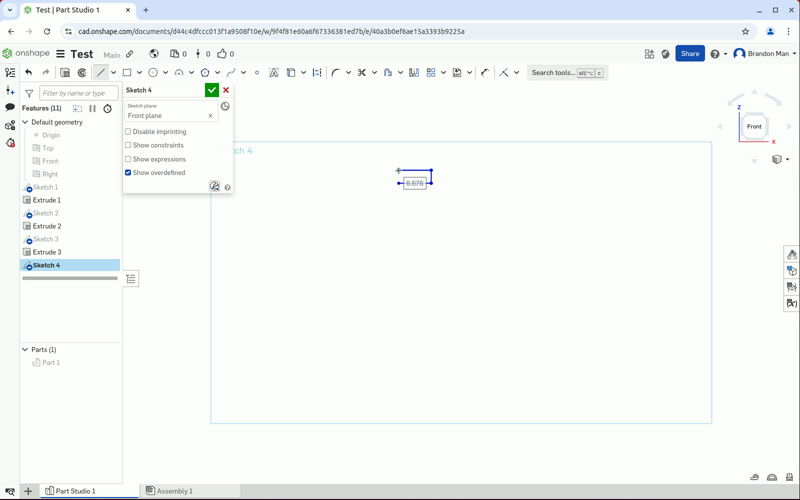
mouse_move(428, 170)
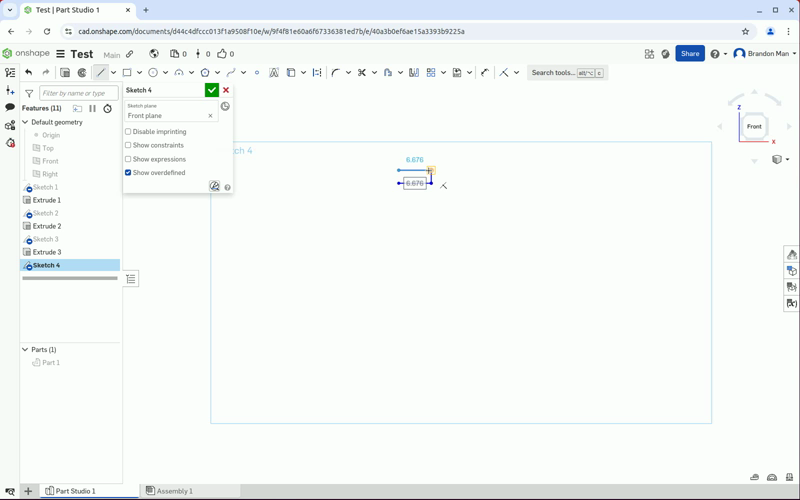
key_down(shift)
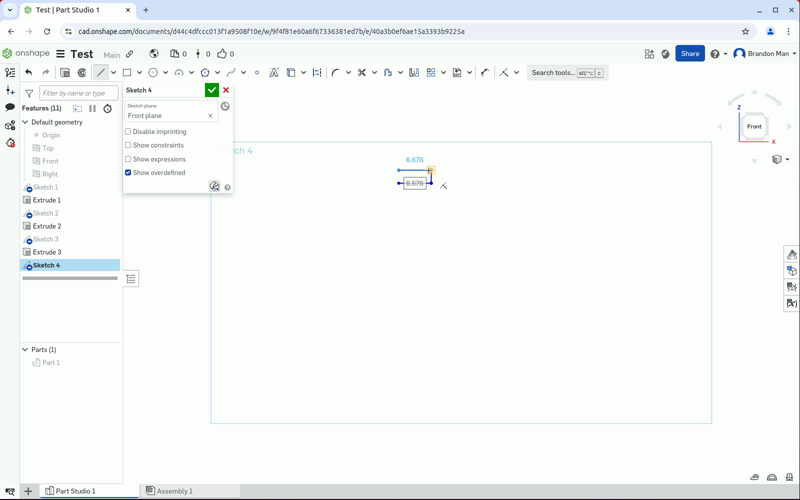
mouse_move(398, 183)
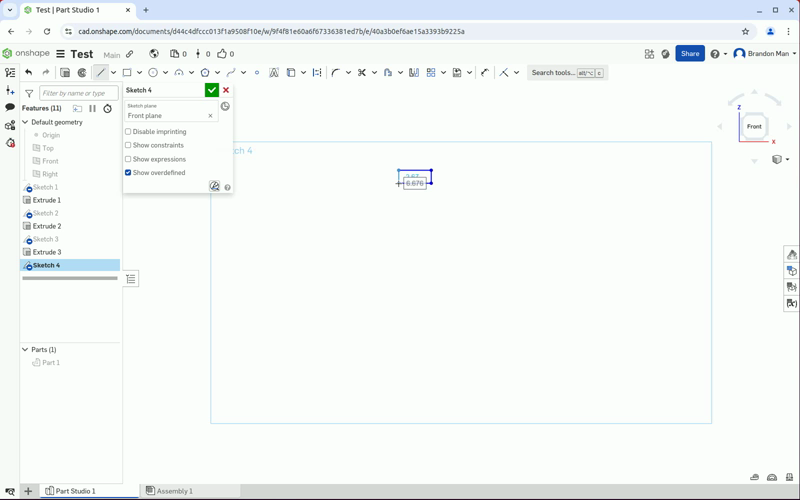
key_up(shift)
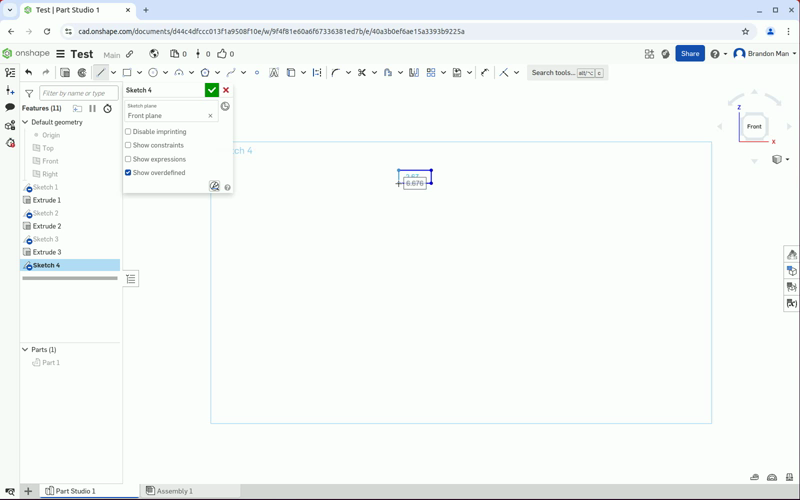
click(398, 183)
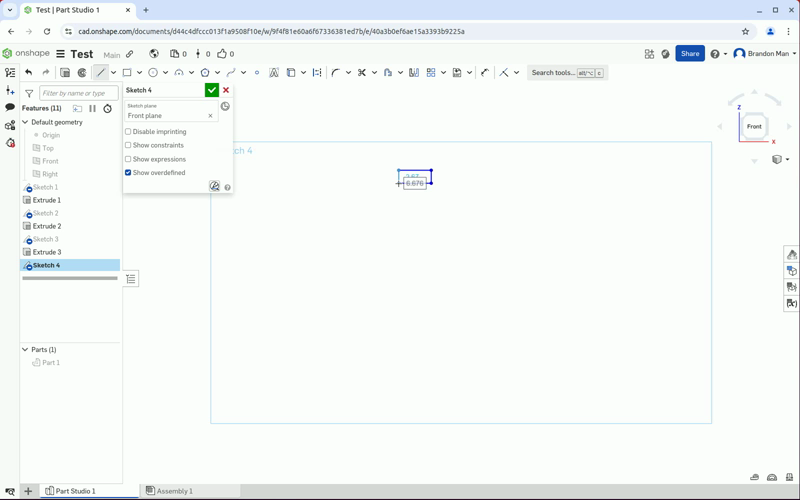
key(esc)
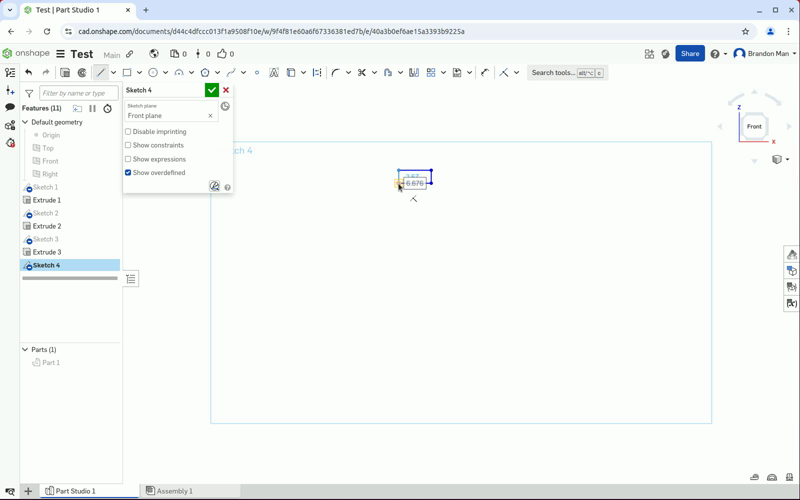
mouse_move(428, 181)
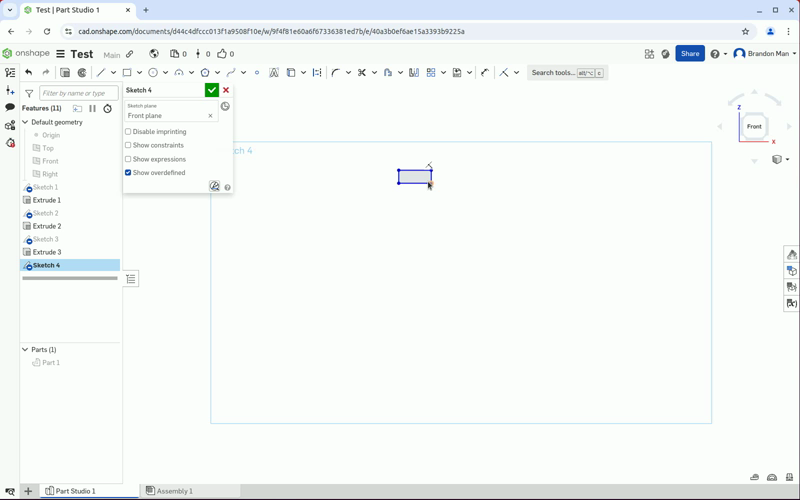
scroll(6)
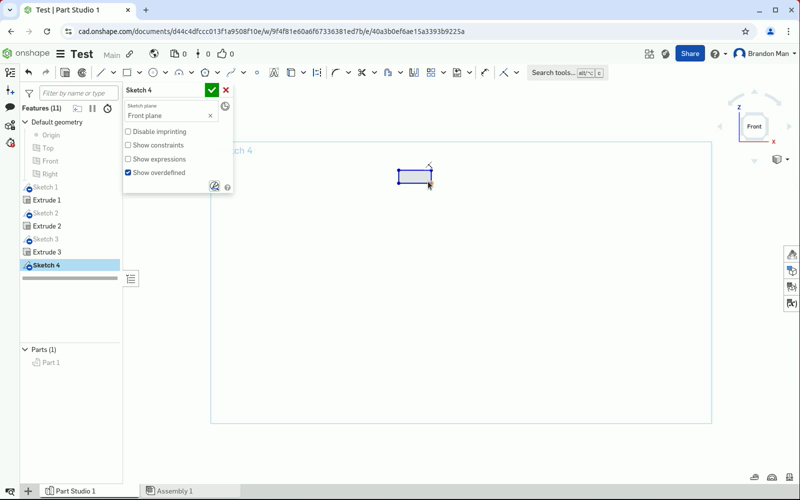
scroll(6)
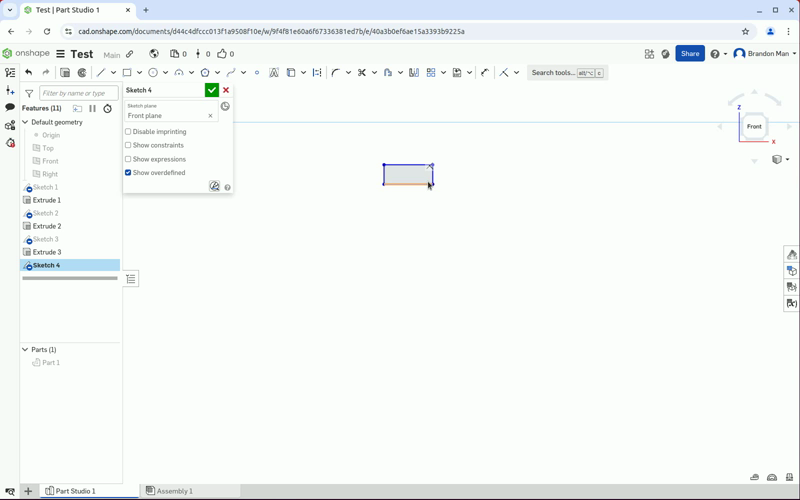
scroll(6)
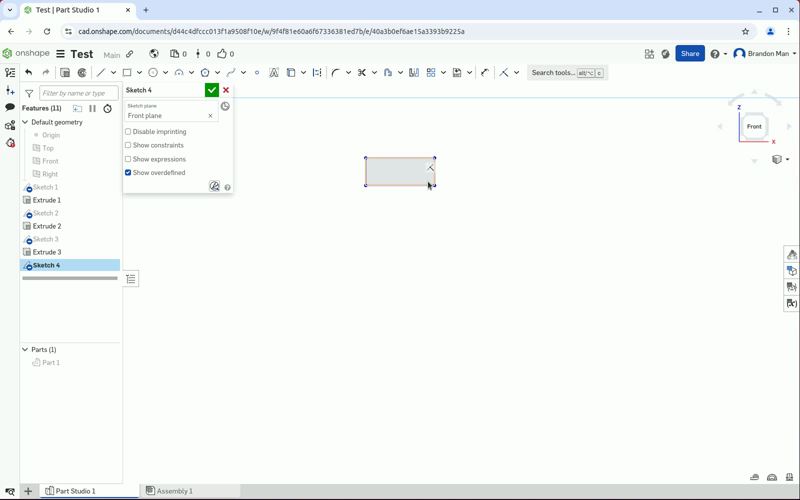
scroll(6)
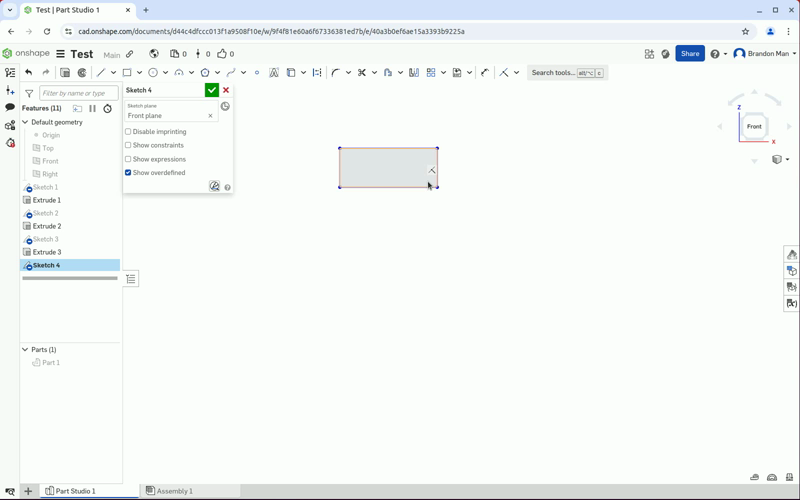
scroll(6)
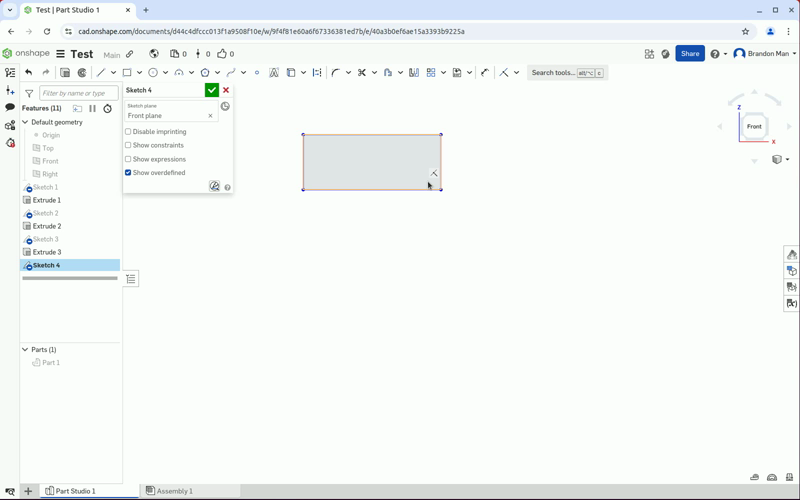
scroll(6)
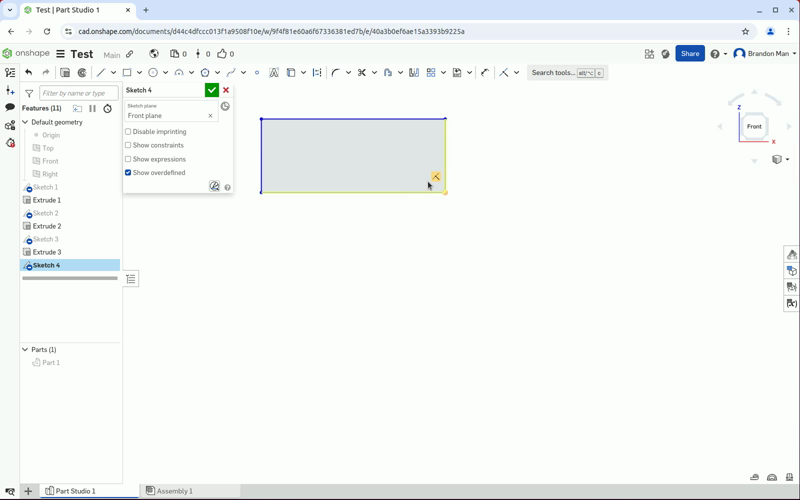
scroll(6)
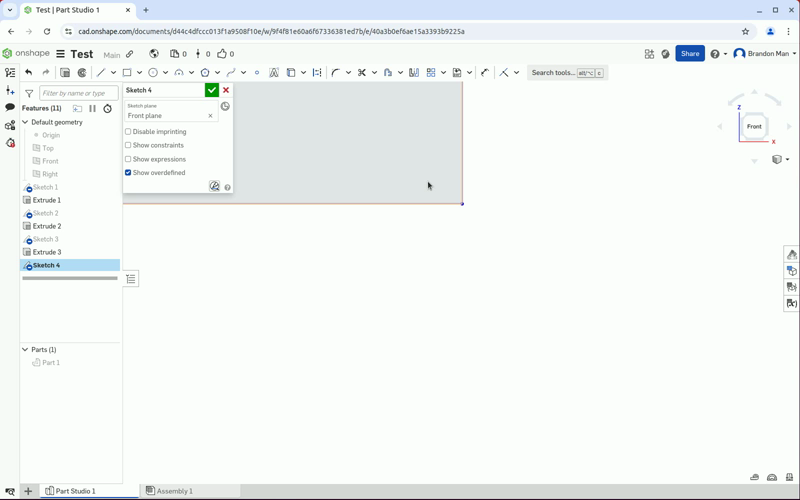
click(428, 181)
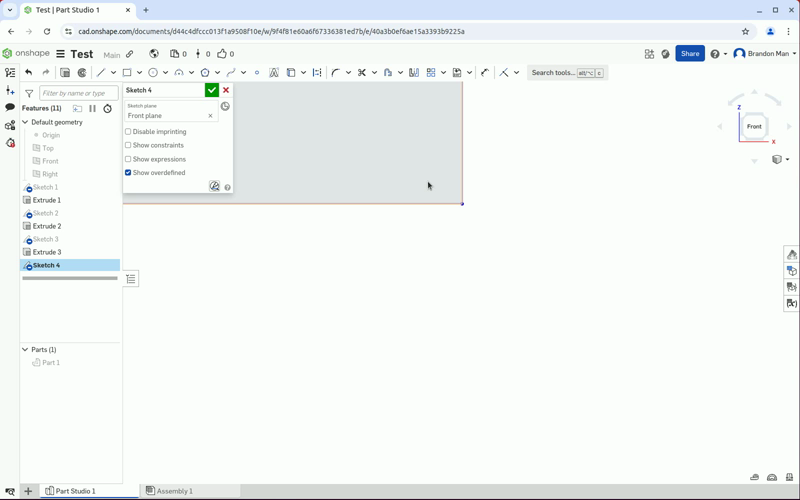
scroll(-6)
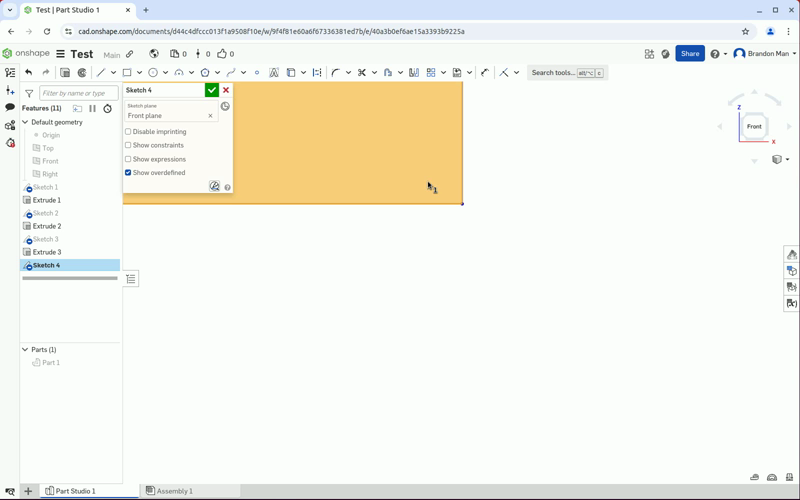
scroll(-6)
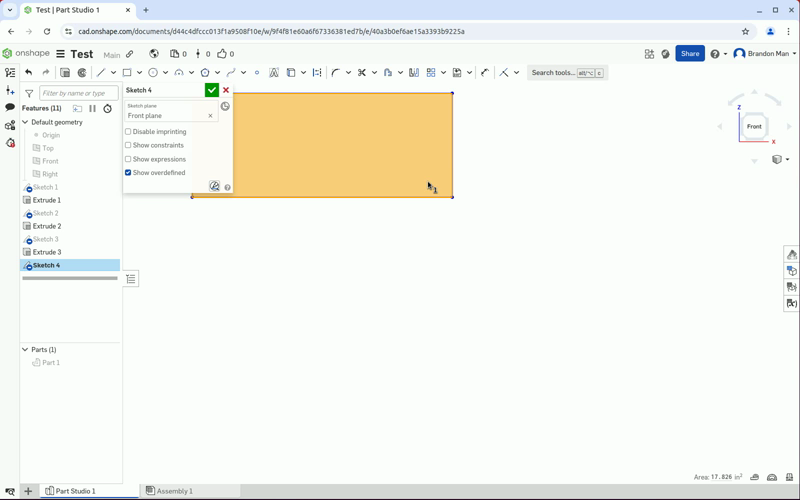
scroll(-6)
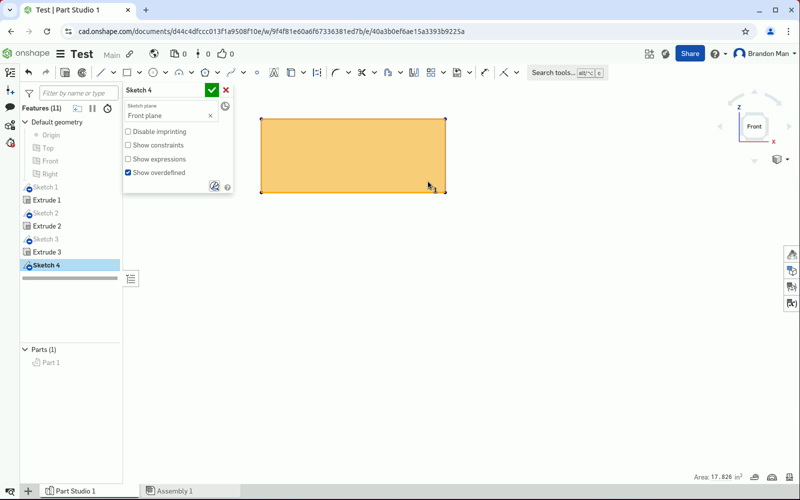
scroll(-6)
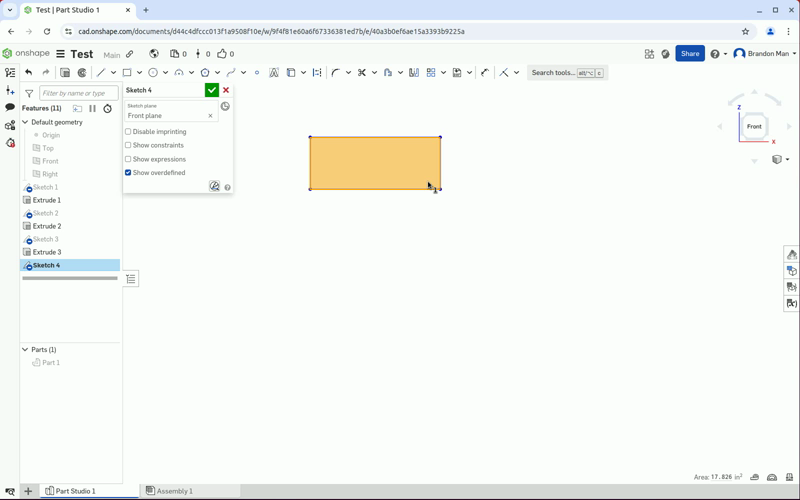
scroll(-6)
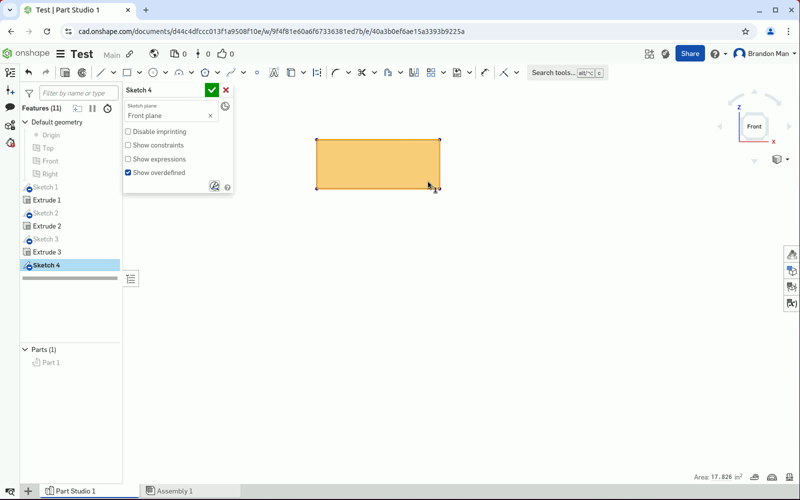
scroll(-6)
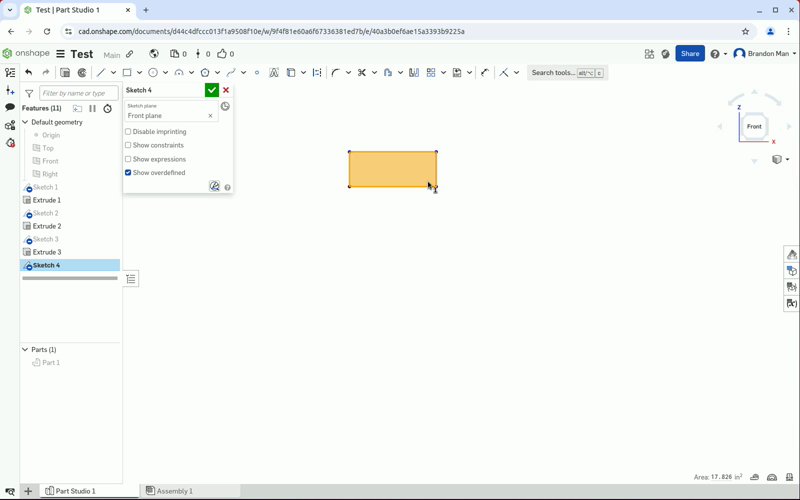
scroll(-6)
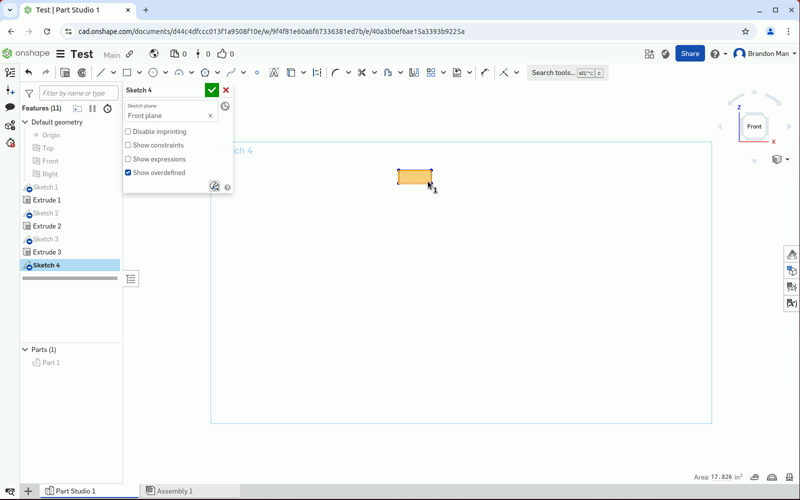
mouse_move(73, 352)
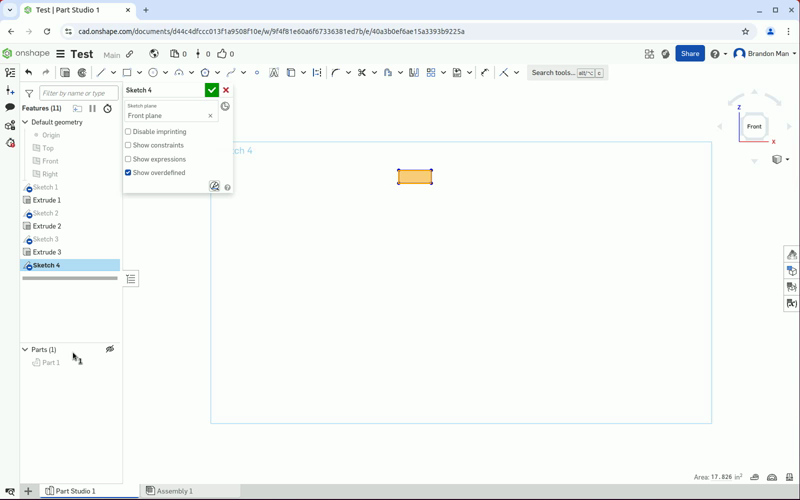
key(shift+y)
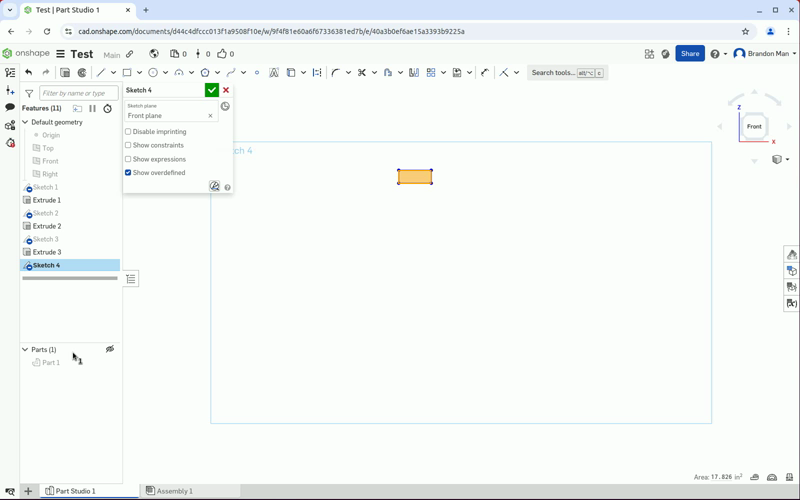
key(shift+e)
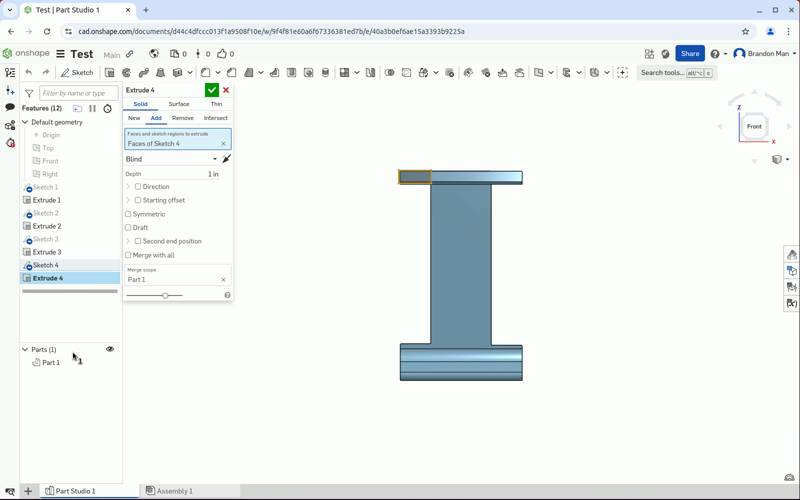
mouse_move(143, 106)
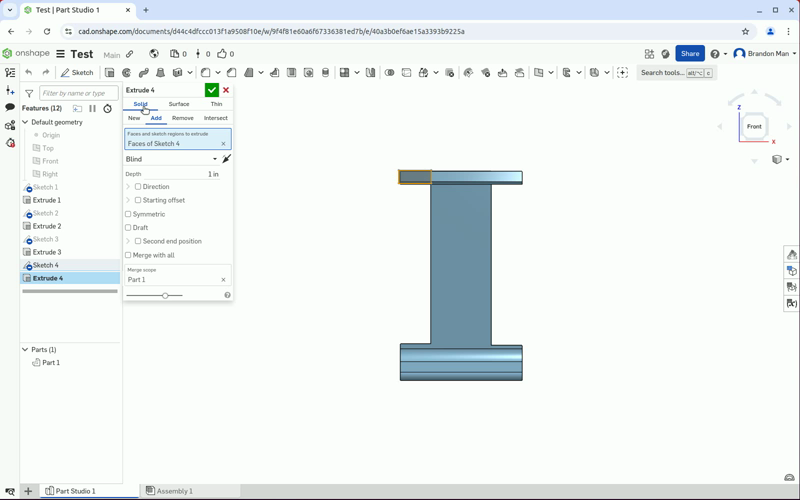
click(143, 106)
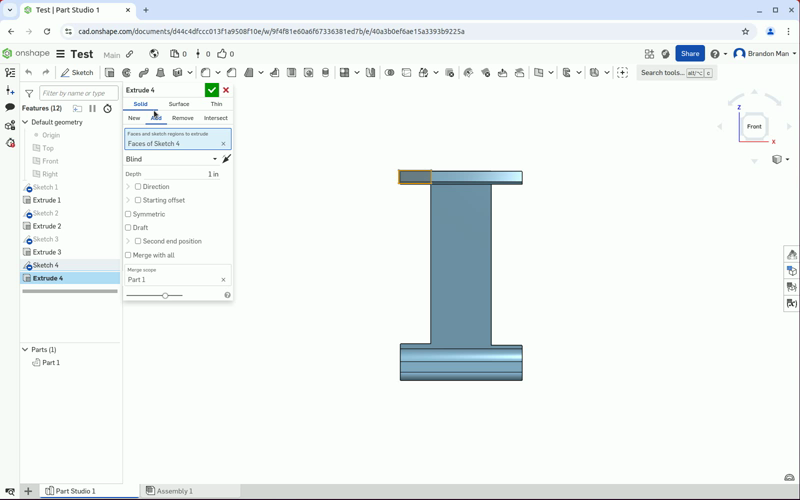
mouse_move(186, 120)
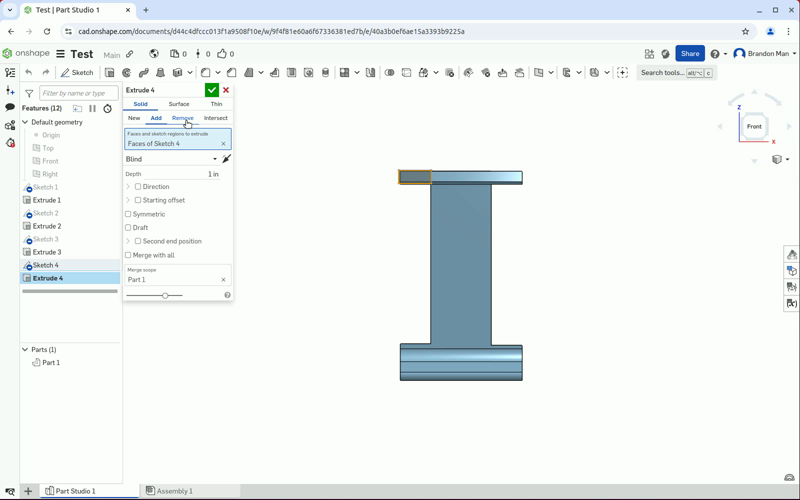
click(186, 120)
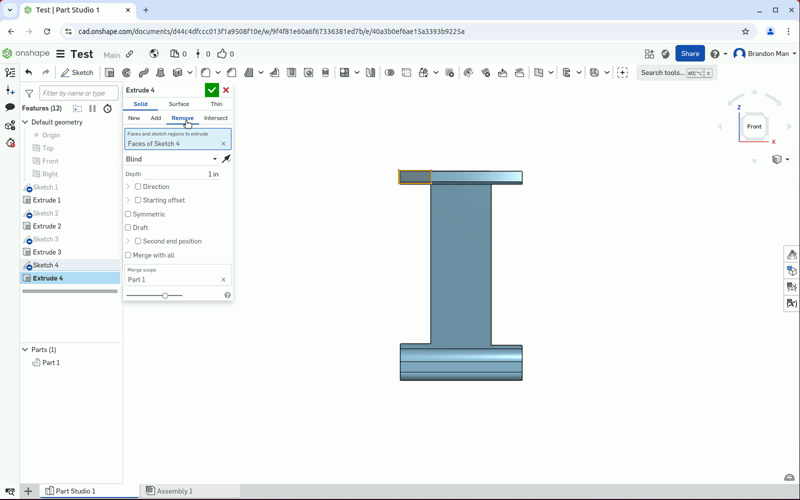
key(tab, 4)
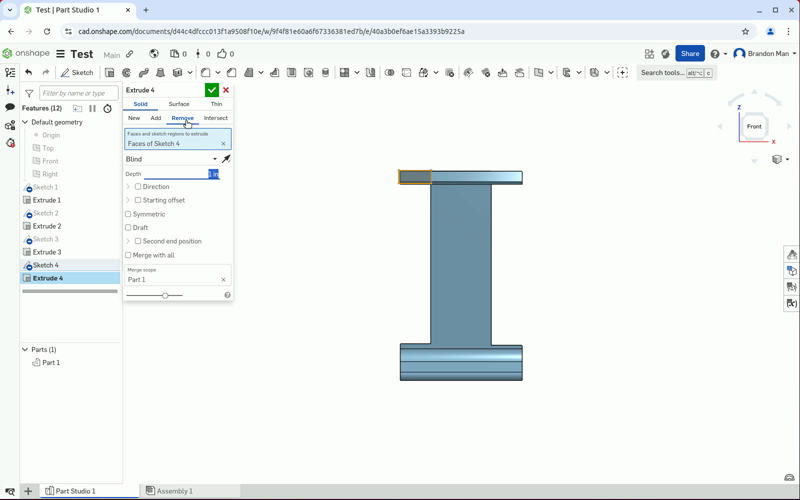
text(-21.423)
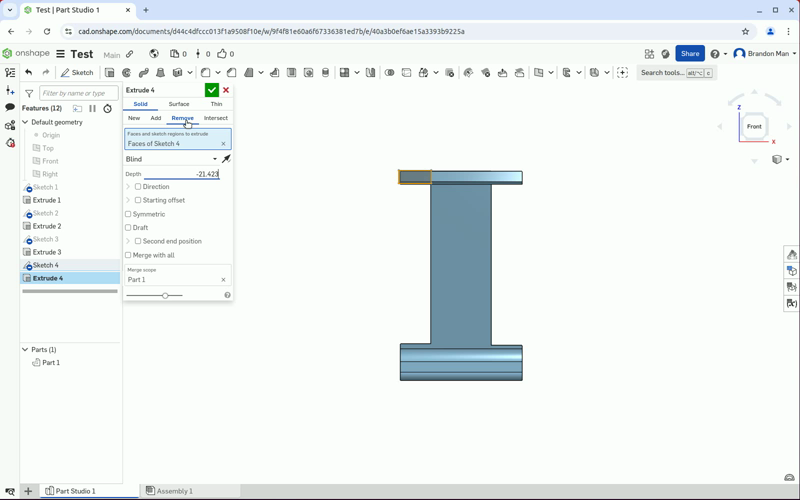
key(tab, 6)
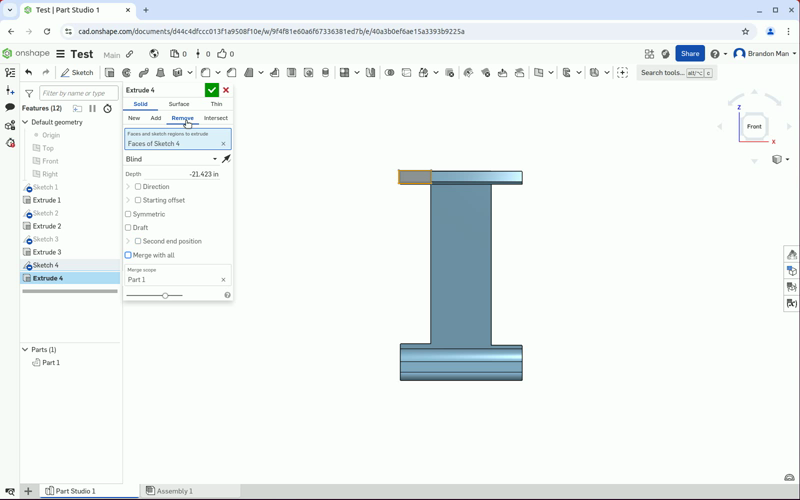
key(space)
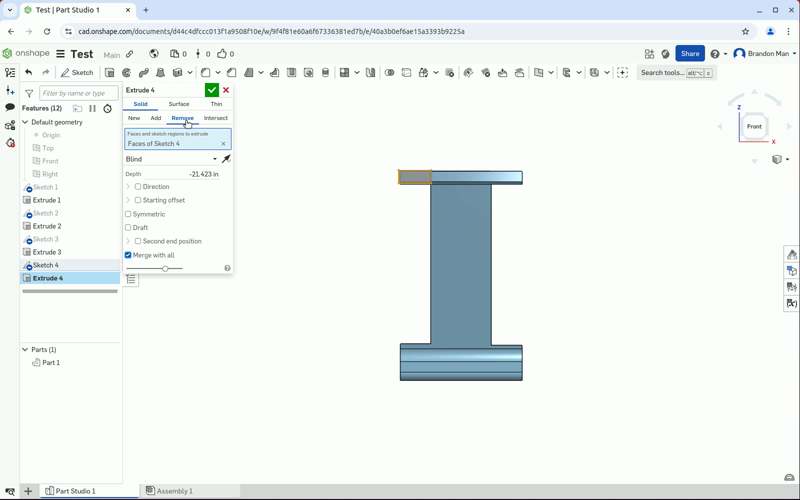
key(enter)
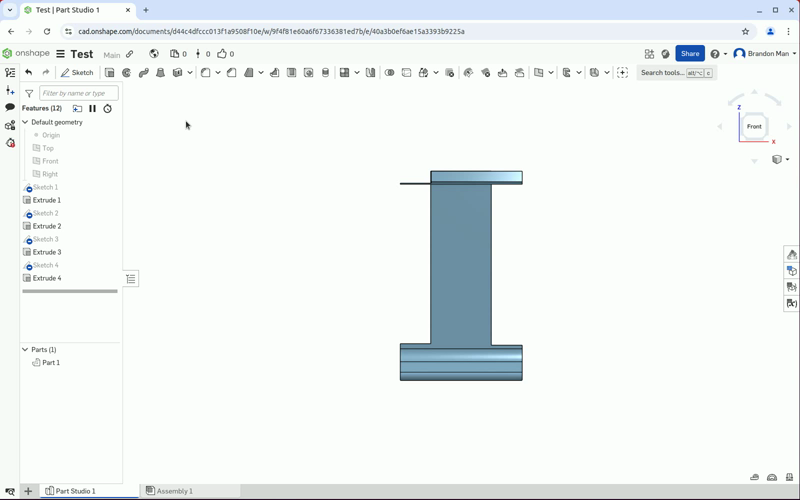
key(shift+h)
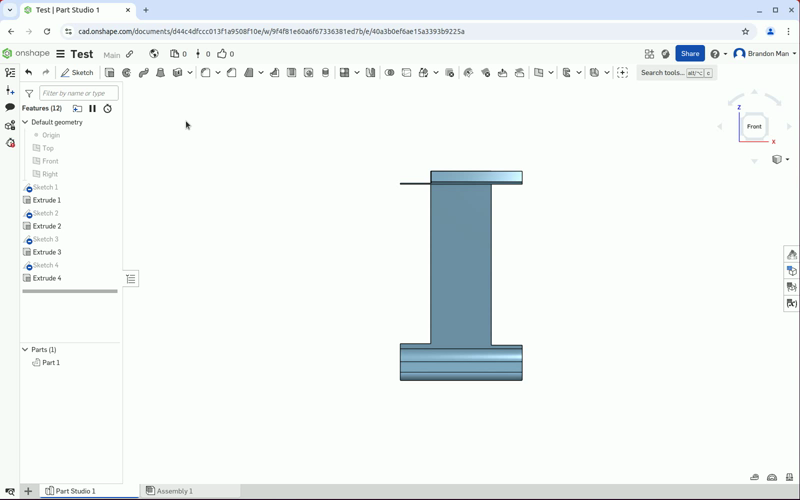
key(shift+h)
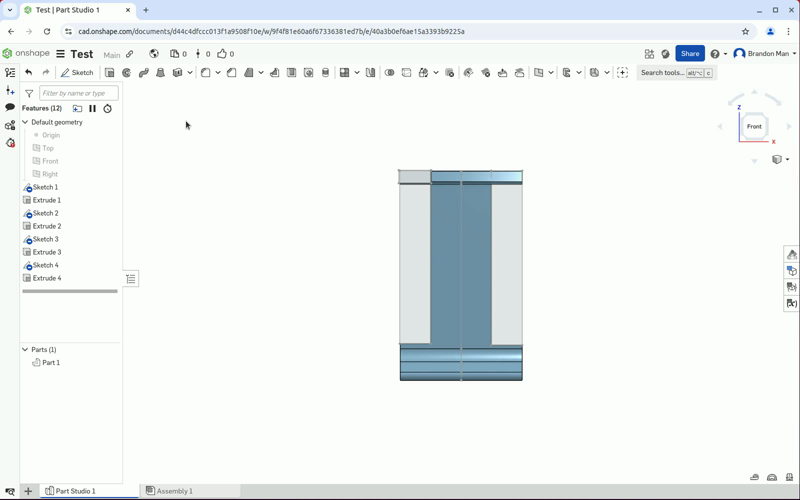
key(shift+7)
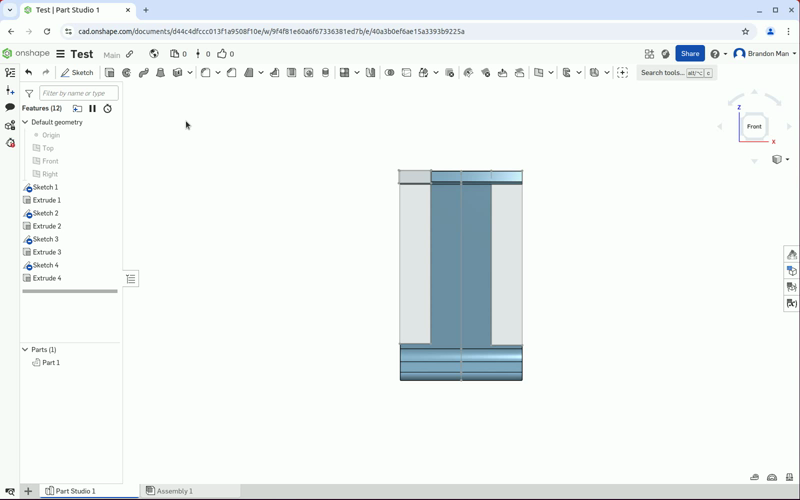
key(left, 2)
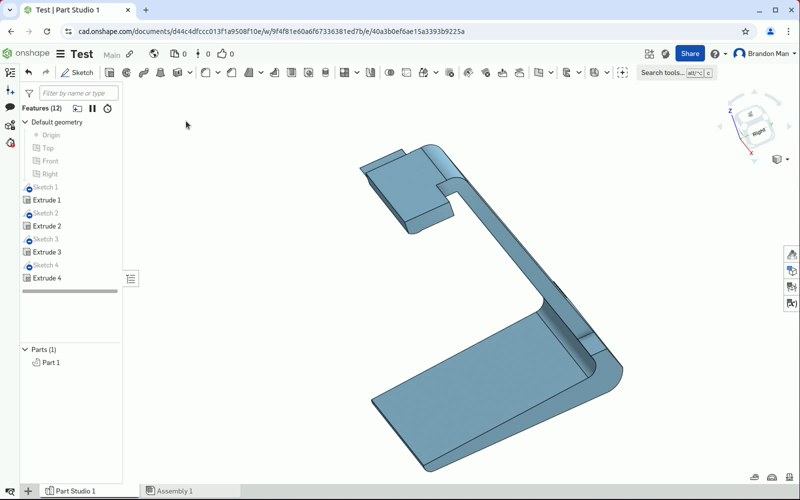
key(down, 2)
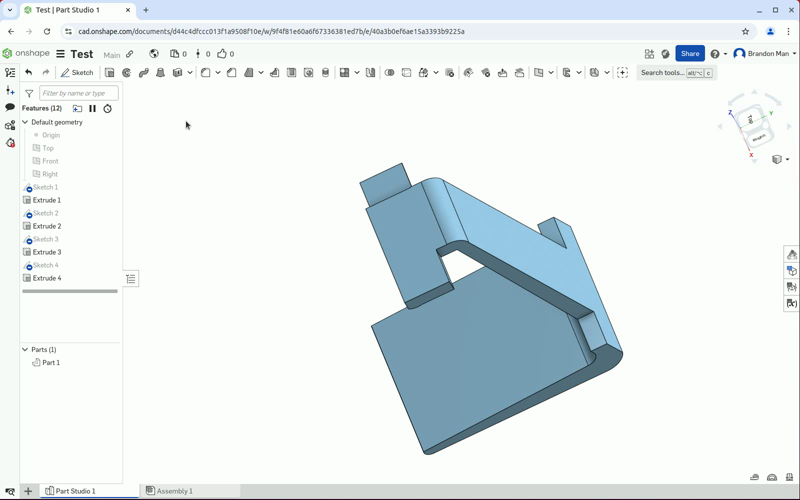
key(up, 2)
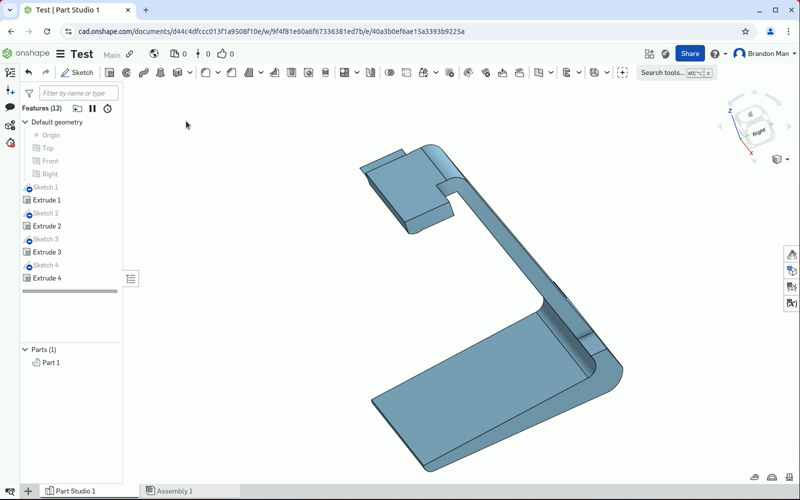
key(right, 2)
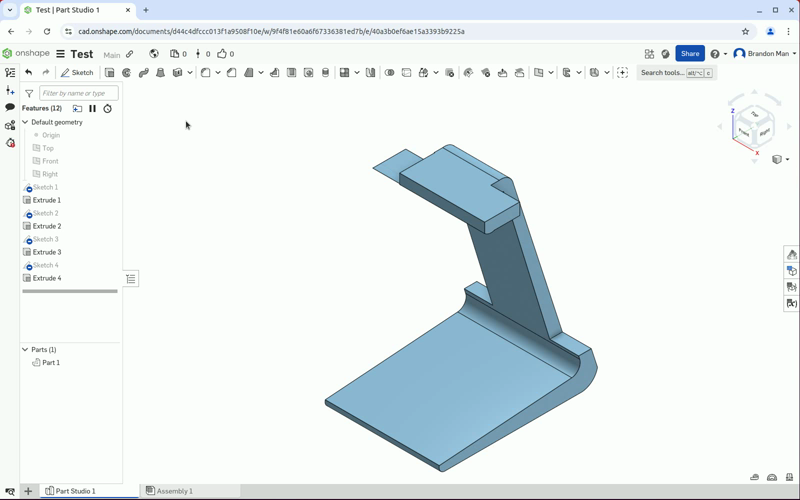
mouse_move(73, 189)
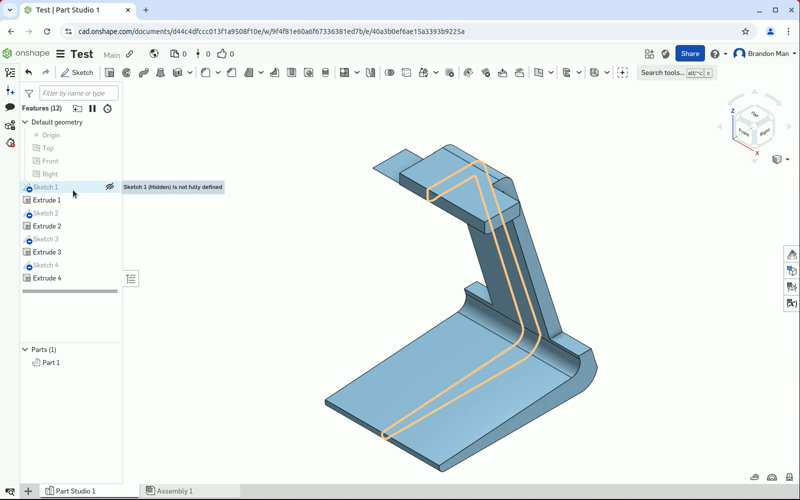
click(73, 189)